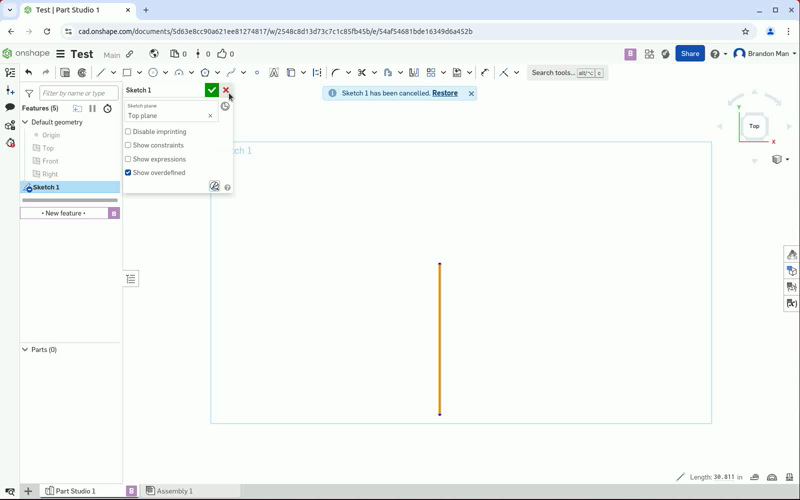
key(shift+h)
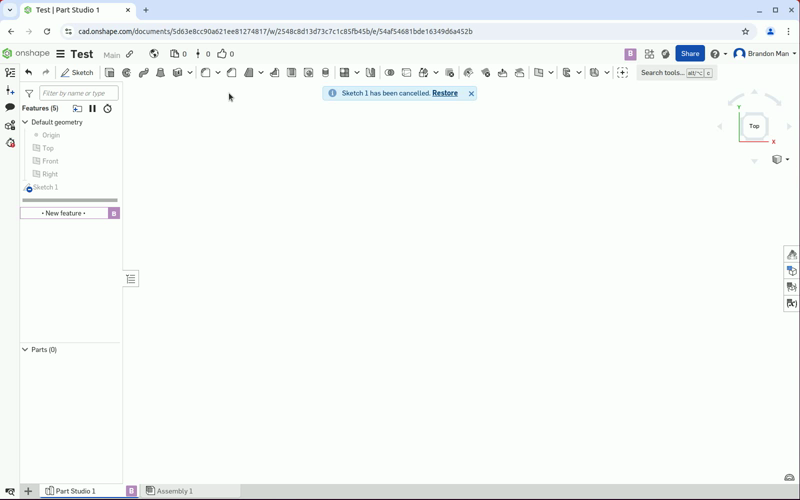
mouse_move(73, 352)
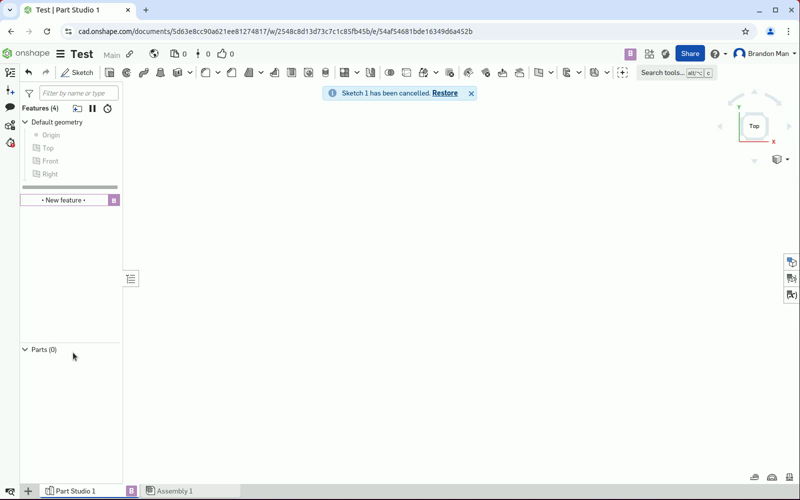
key(y)
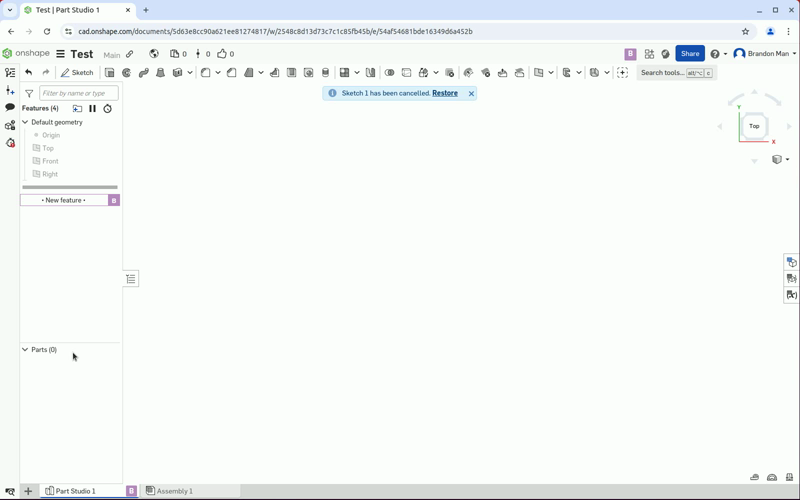
key(shift+p)
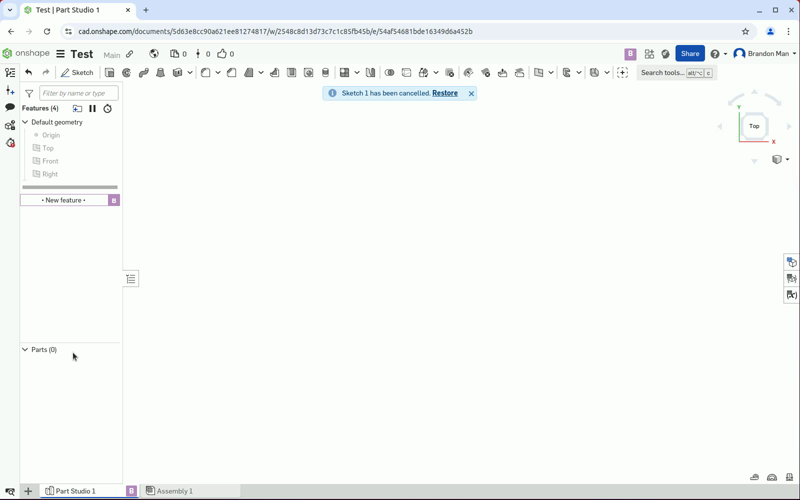
key(space)
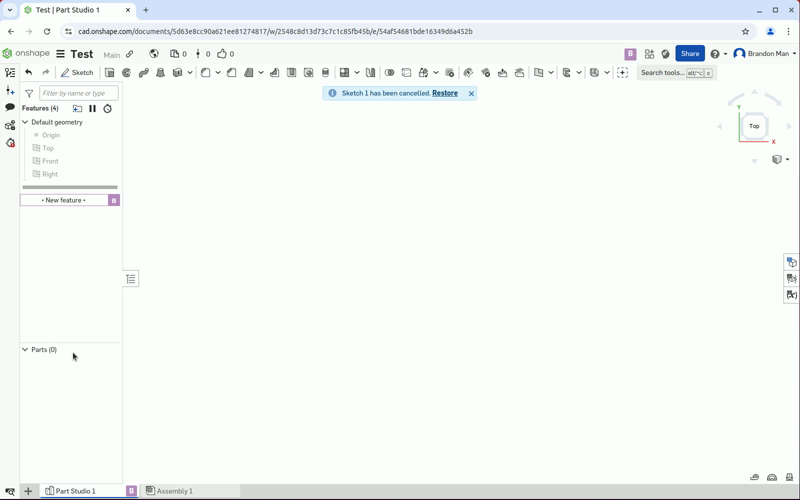
key_down(shift)
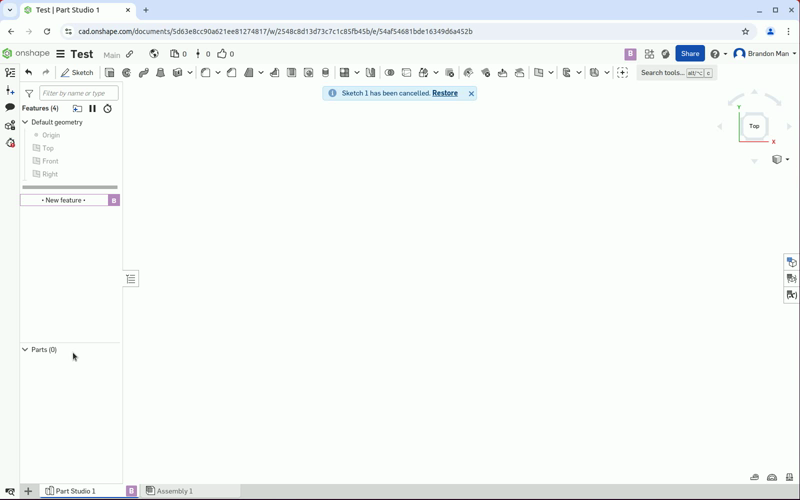
key(up)
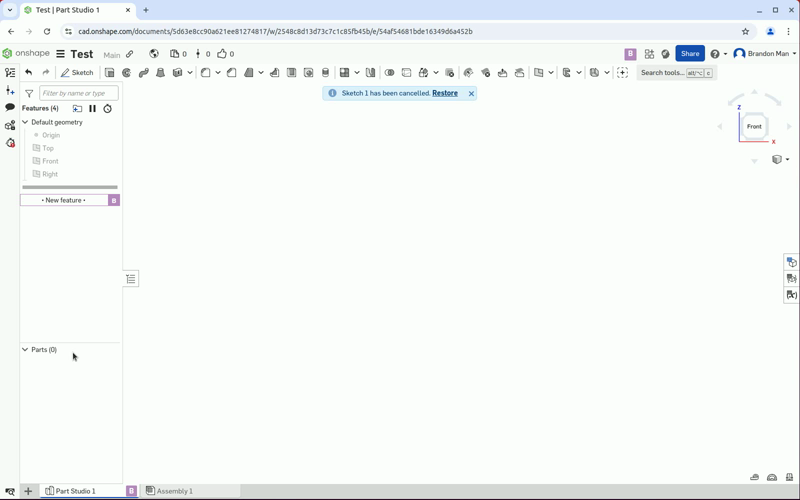
key_up(shift)
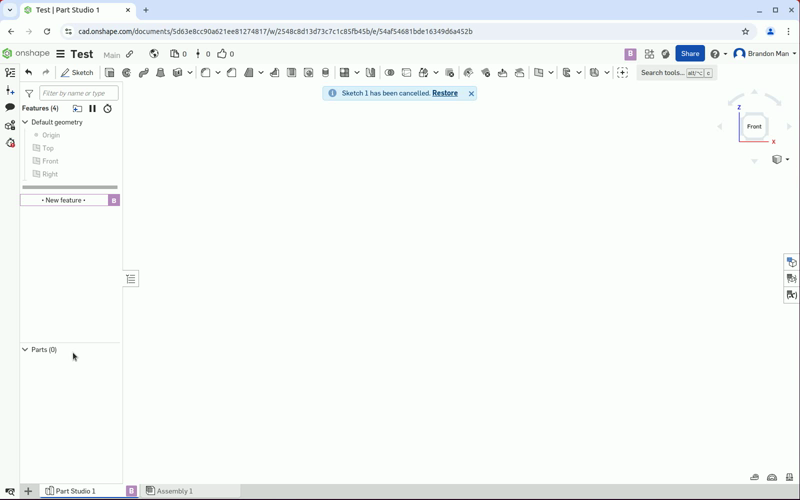
mouse_move(73, 352)
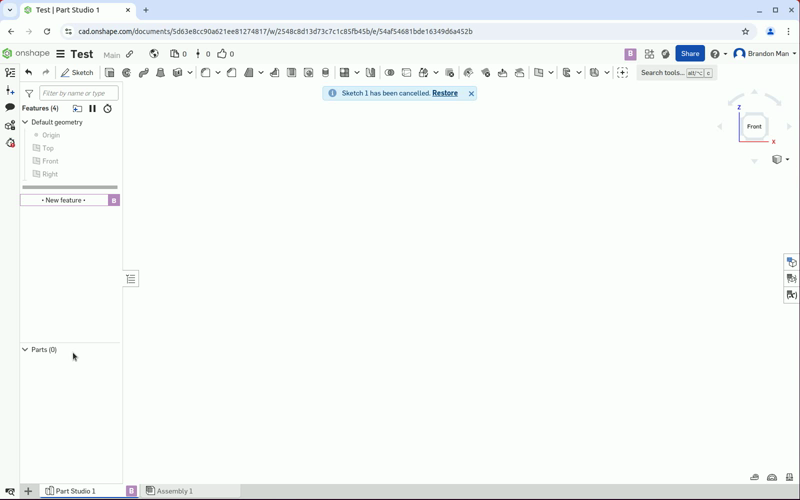
key(shift+y)
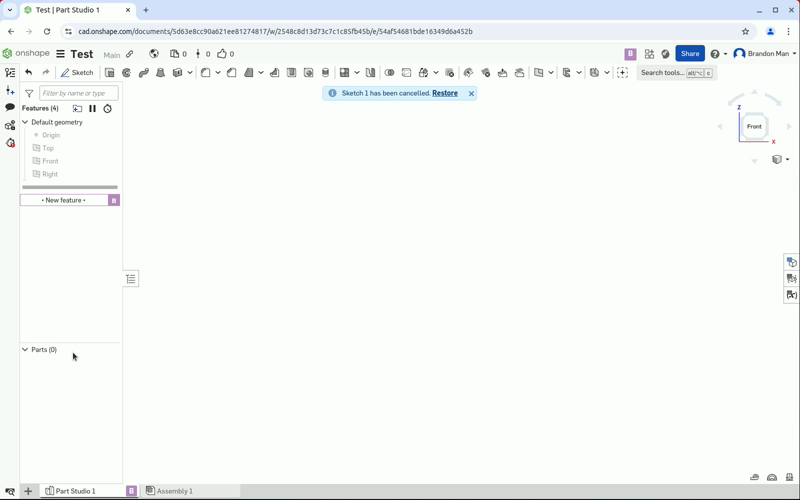
key(shift+s)
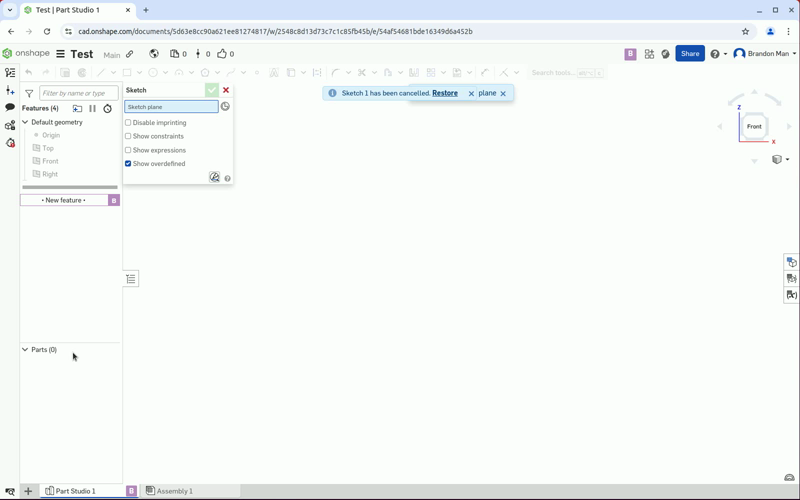
mouse_move(73, 163)
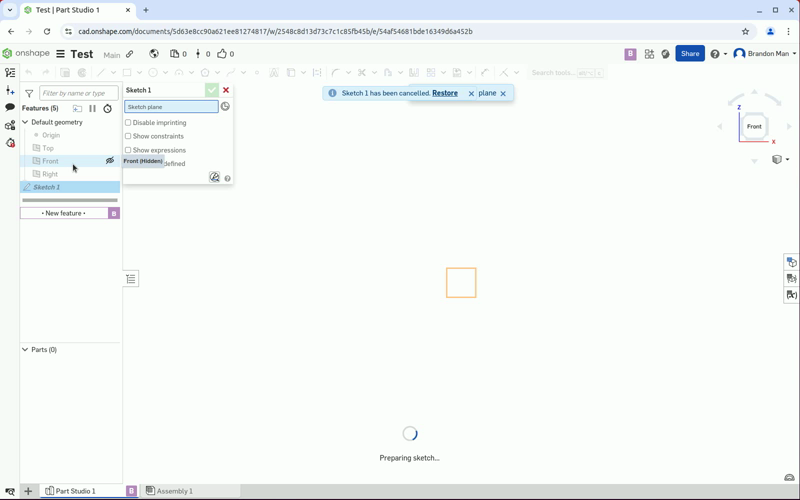
click(73, 163)
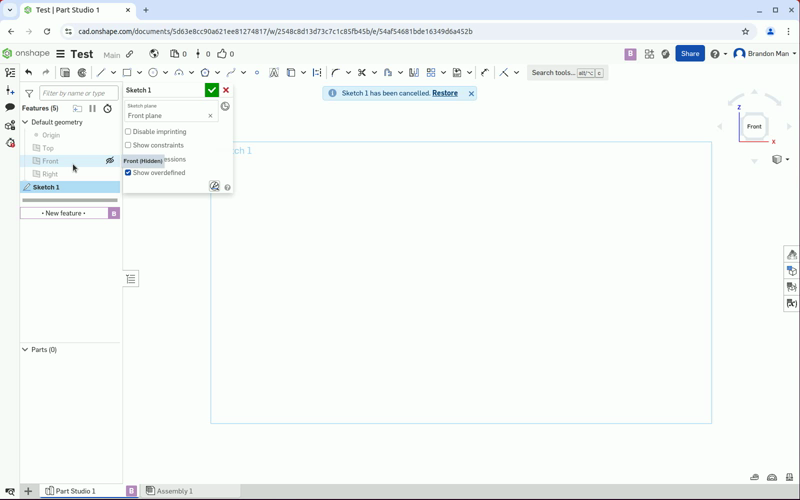
mouse_move(73, 352)
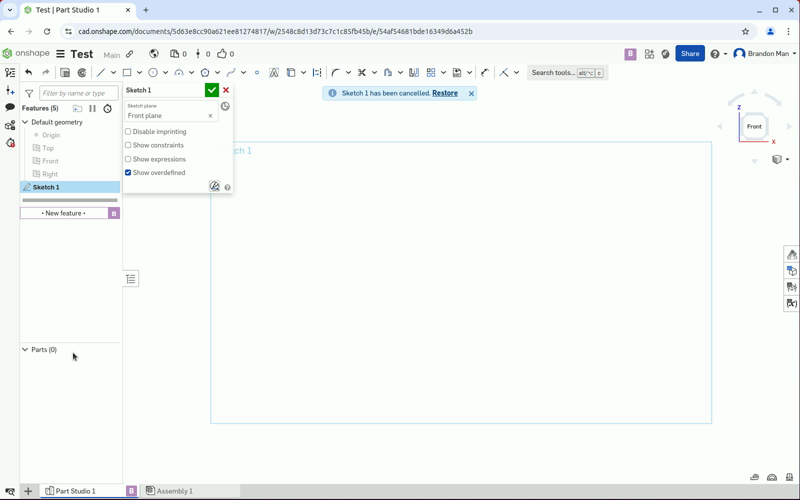
key(y)
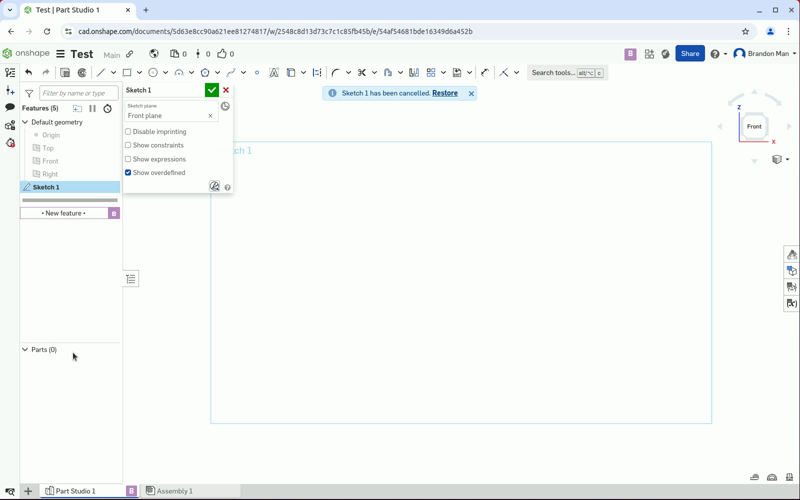
key(l)
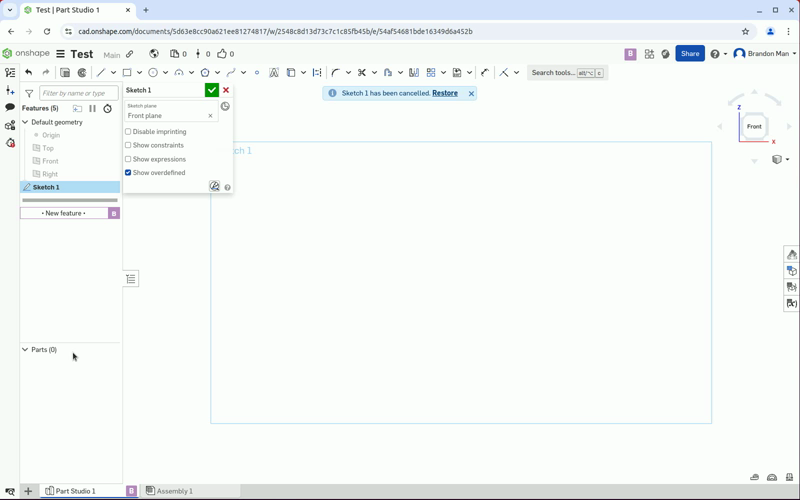
key_down(shift)
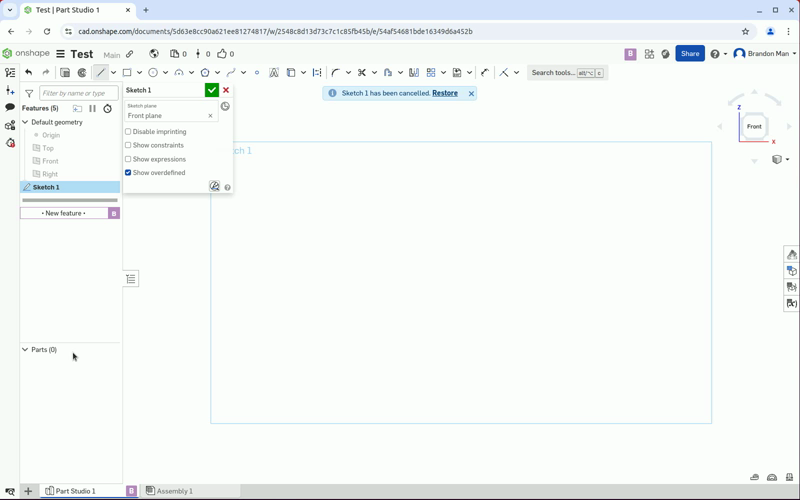
mouse_move(460, 282)
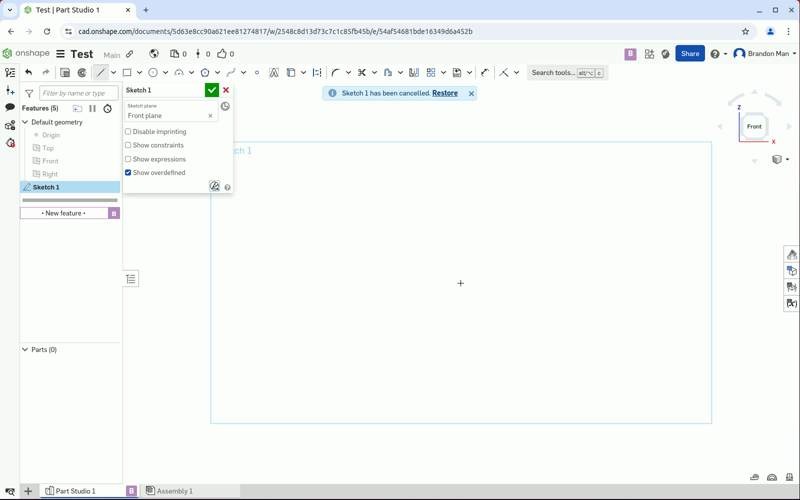
click(460, 282)
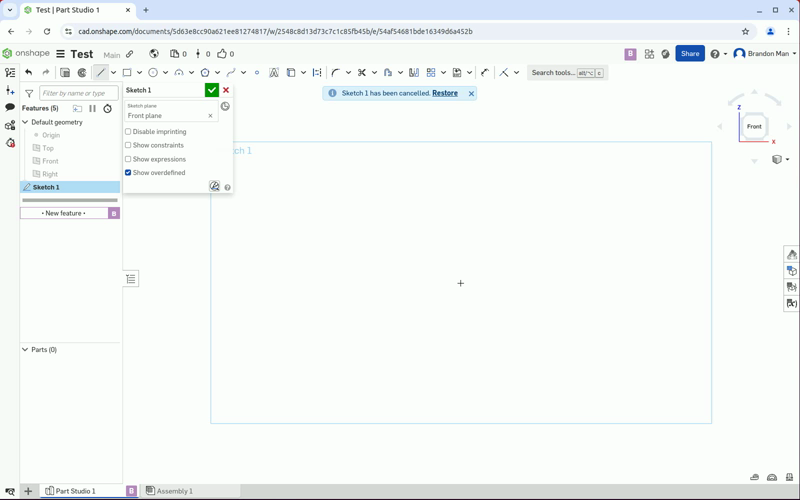
key_up(shift)
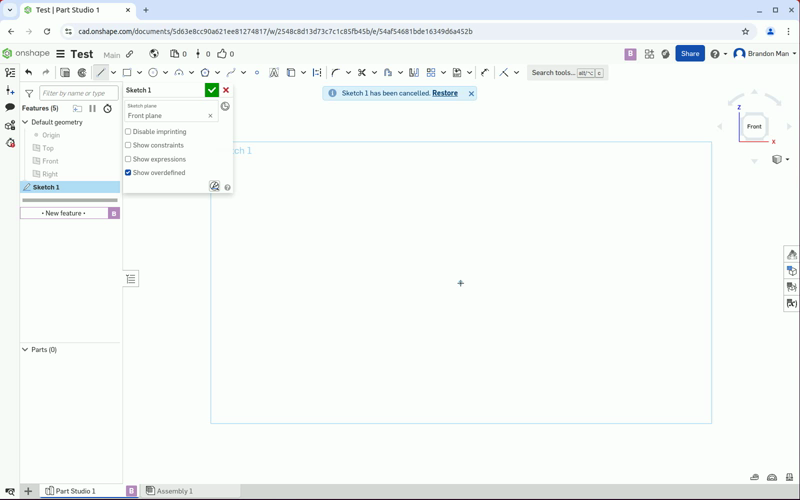
key_down(shift)
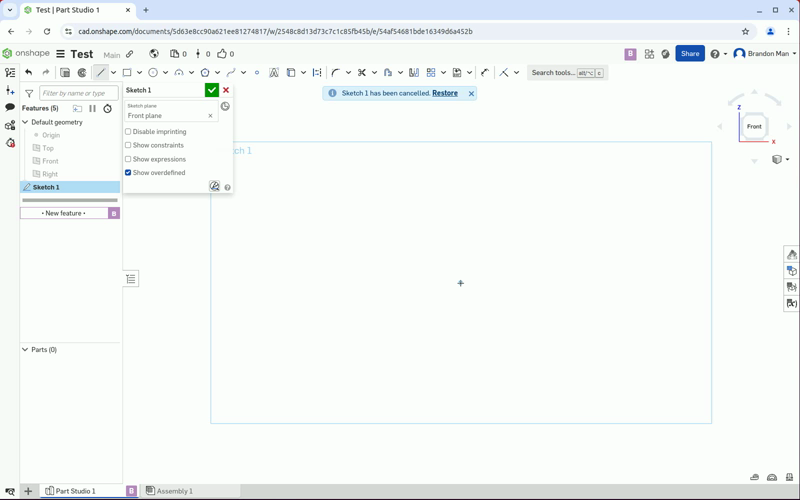
mouse_move(573, 282)
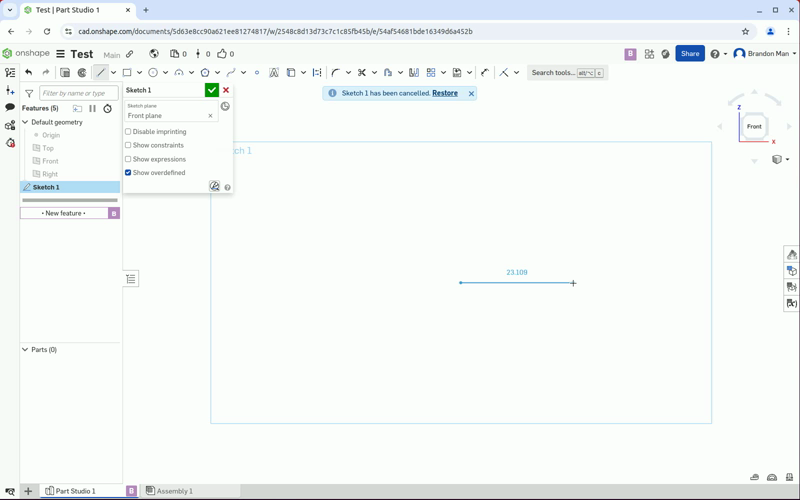
click(573, 282)
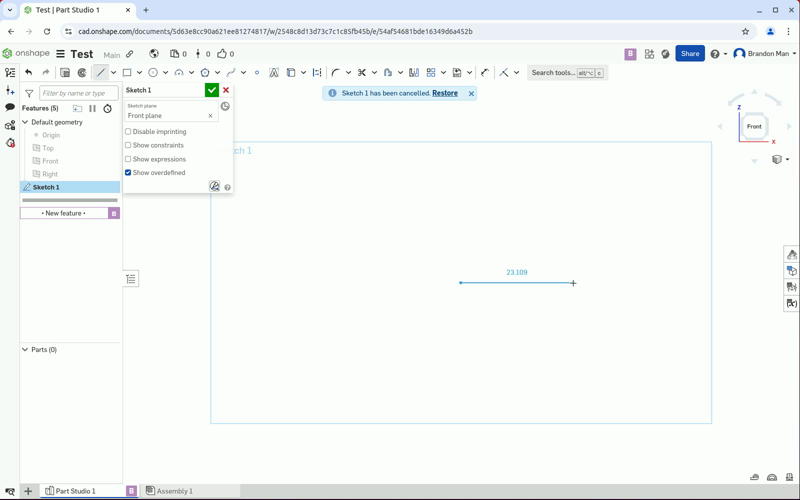
key_up(shift)
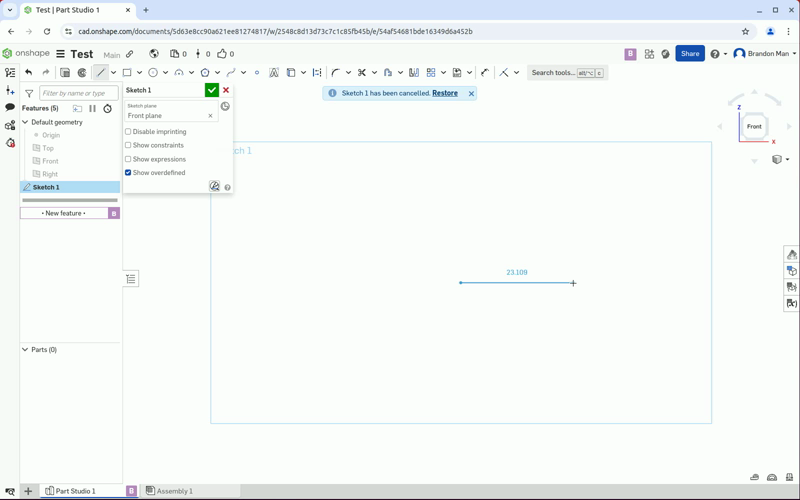
key_down(shift)
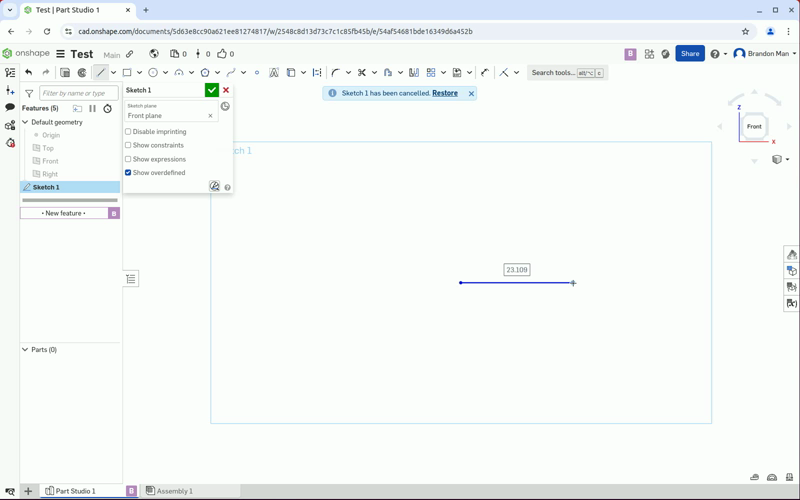
mouse_move(589, 282)
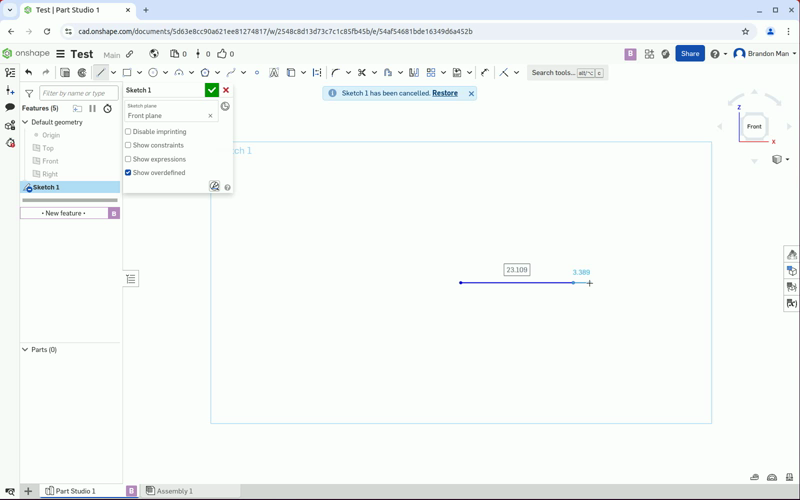
mouse_move(573, 245)
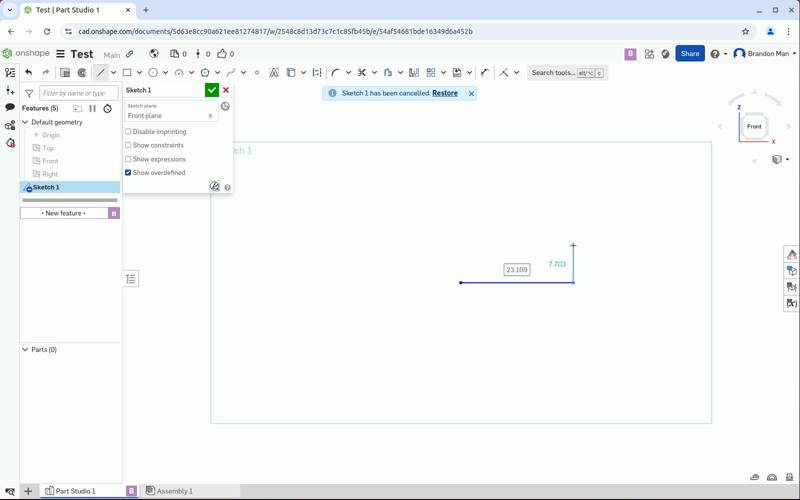
click(573, 245)
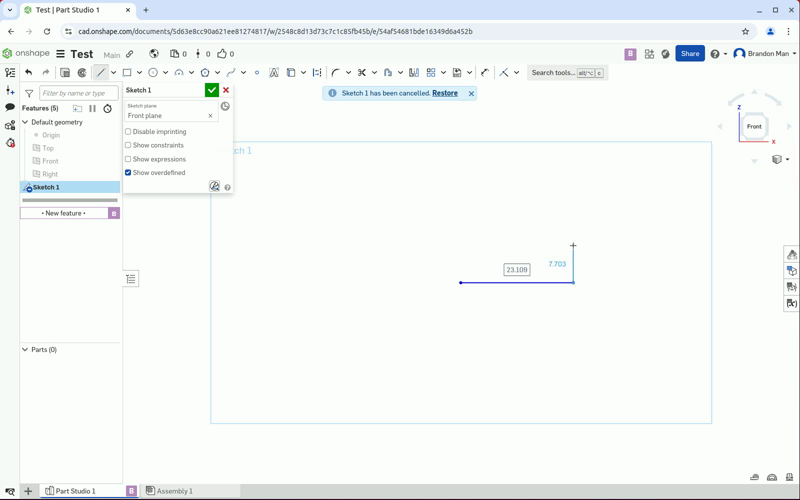
key_up(shift)
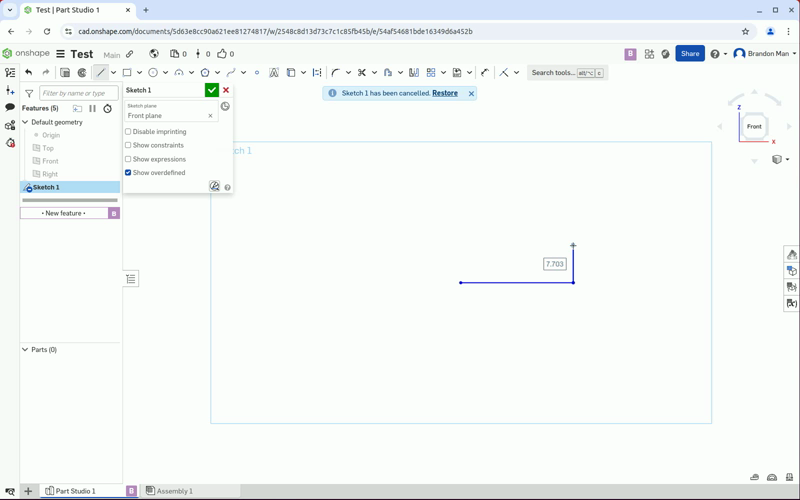
key_down(shift)
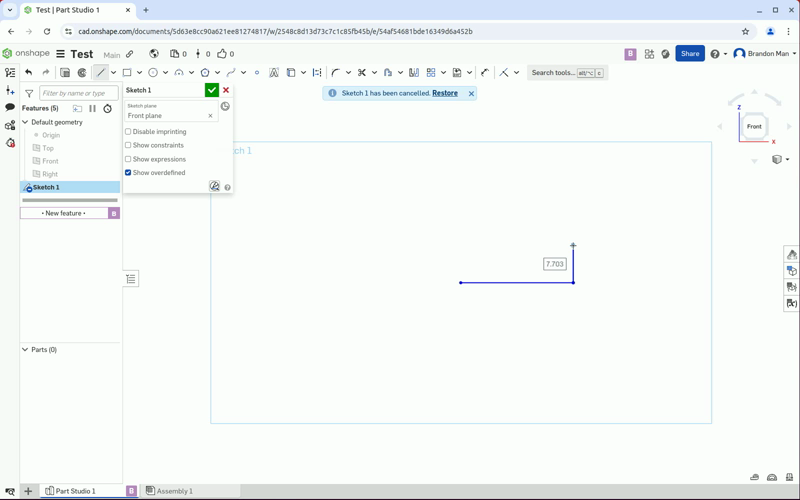
mouse_move(479, 245)
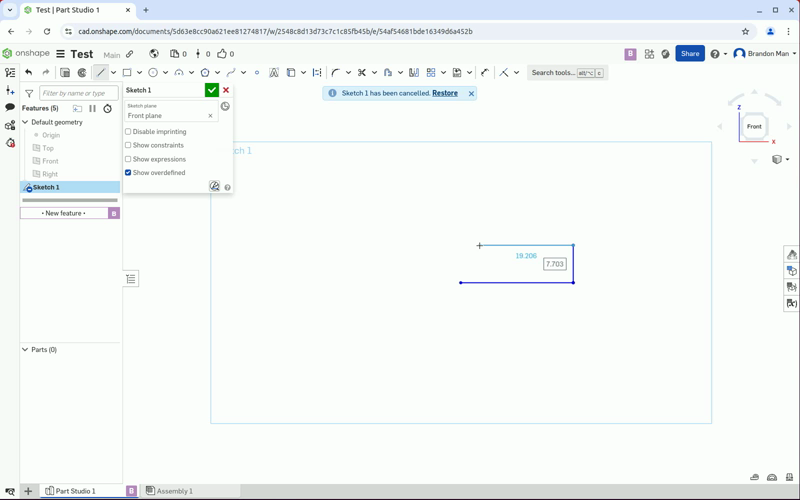
click(479, 245)
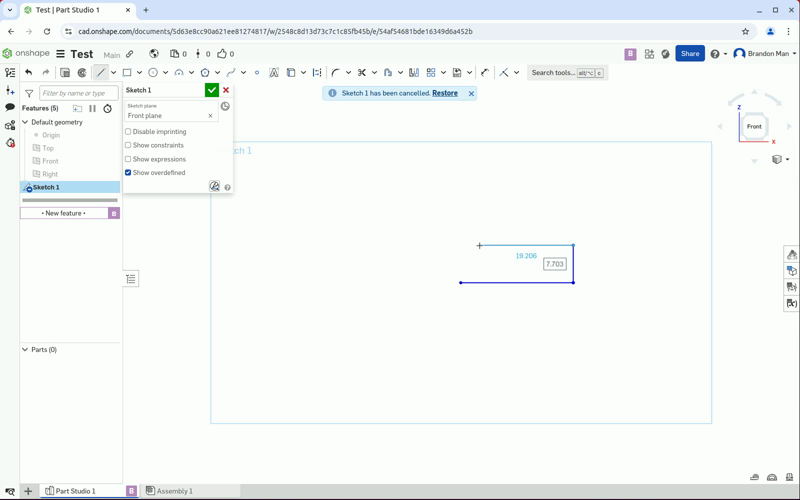
key_up(shift)
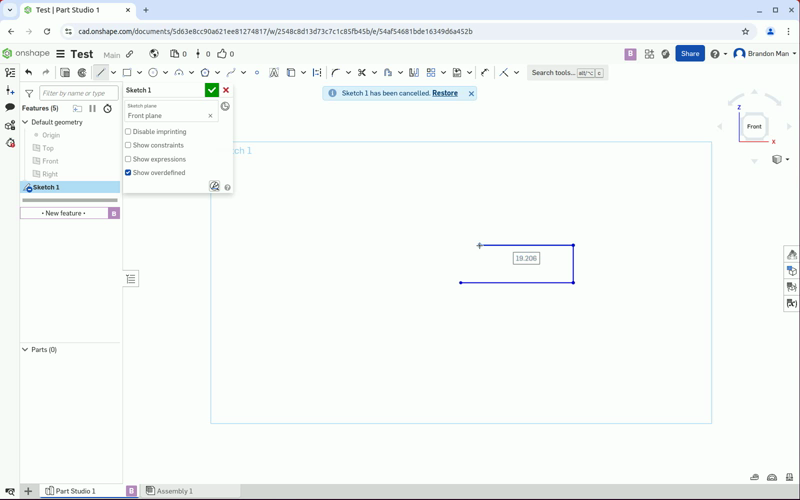
key_down(shift)
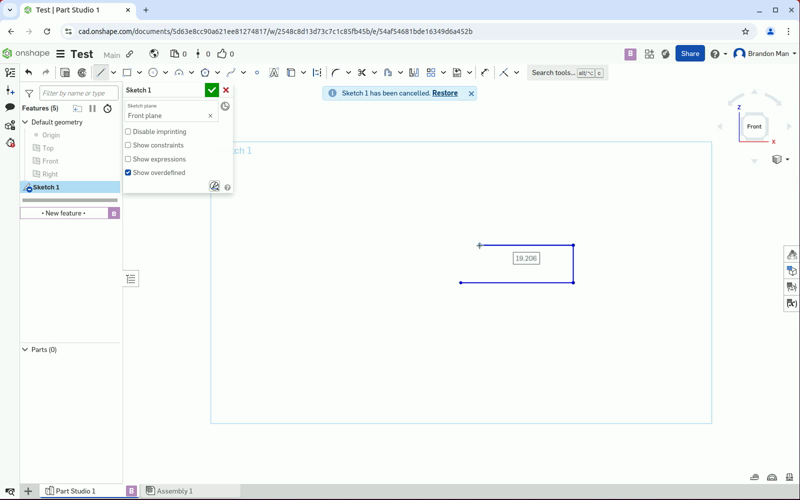
mouse_move(509, 245)
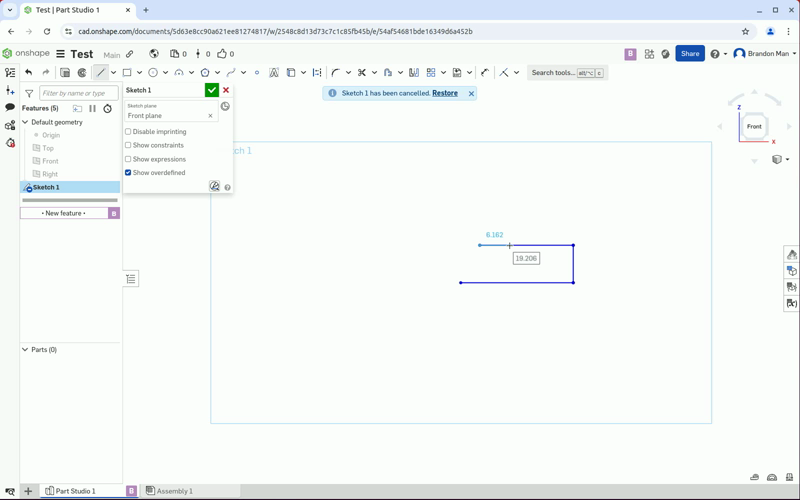
mouse_move(479, 208)
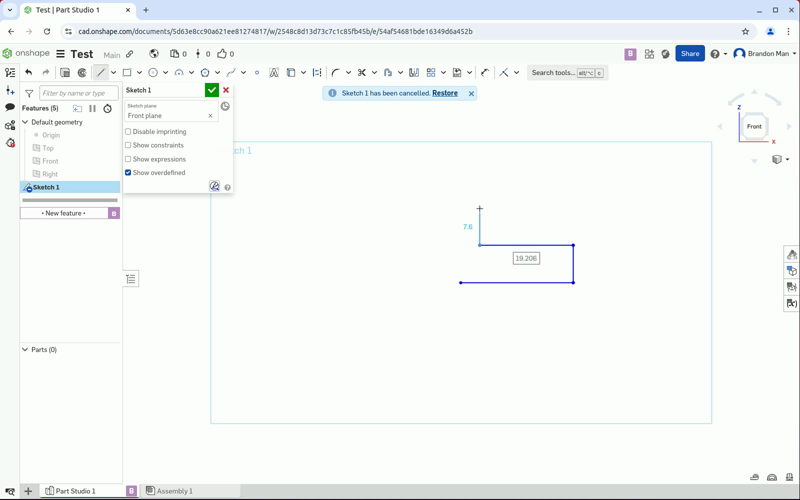
click(479, 208)
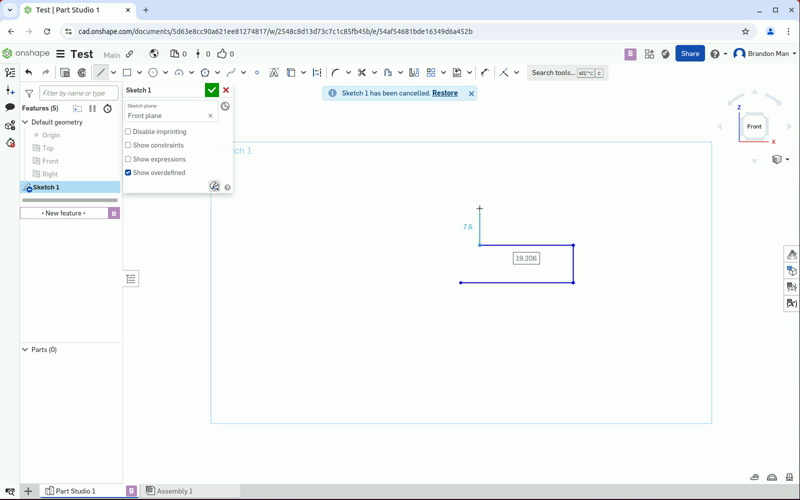
key_up(shift)
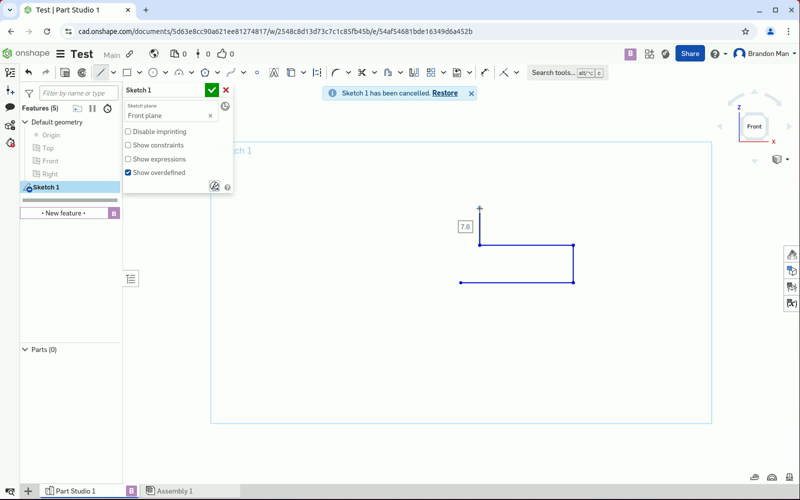
key_down(shift)
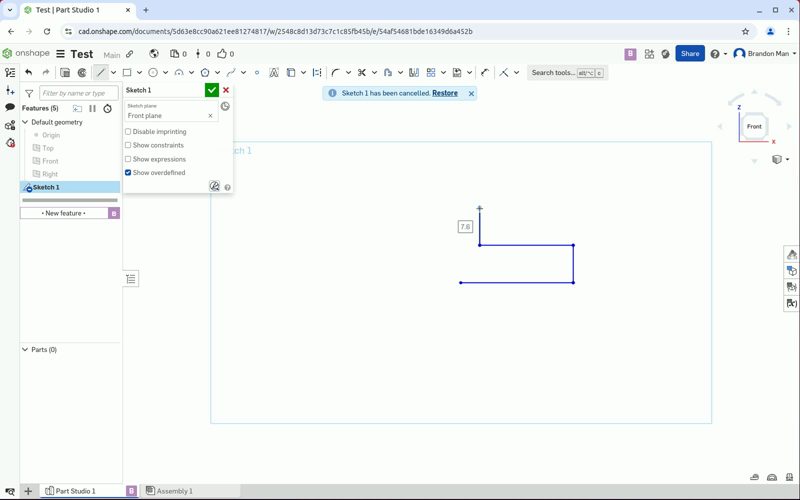
mouse_move(509, 208)
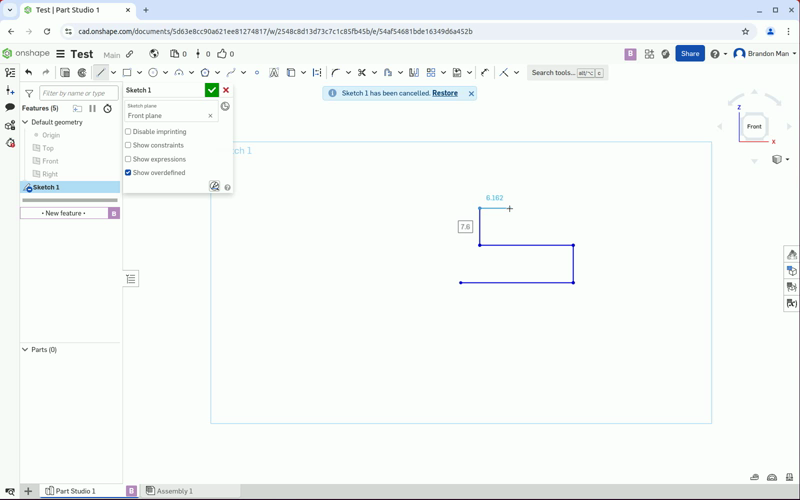
mouse_move(460, 208)
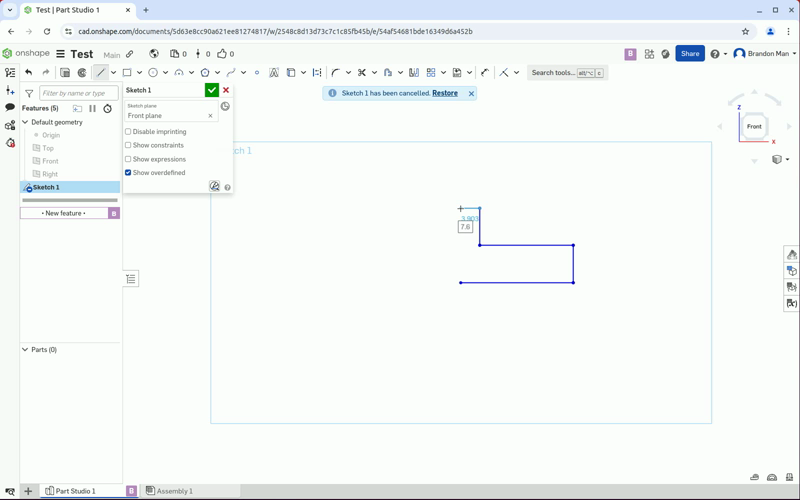
click(460, 208)
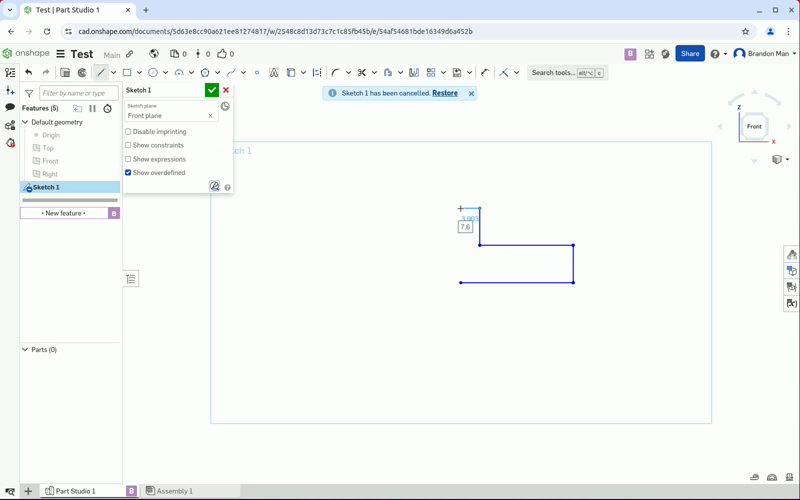
key_up(shift)
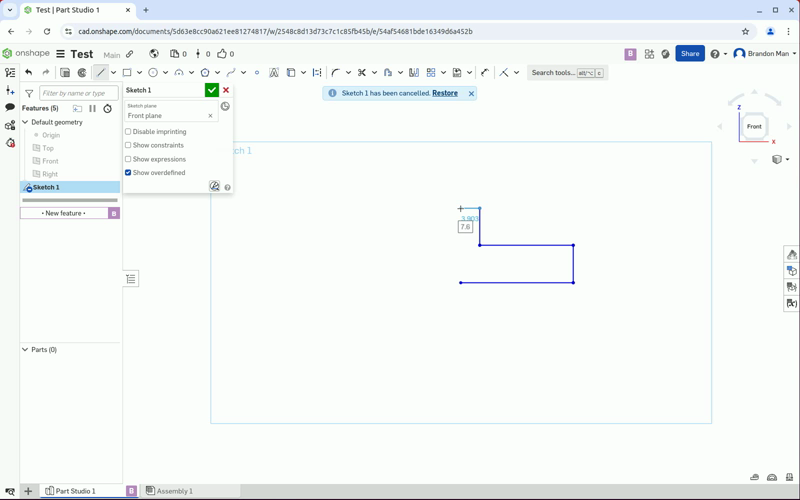
key_down(shift)
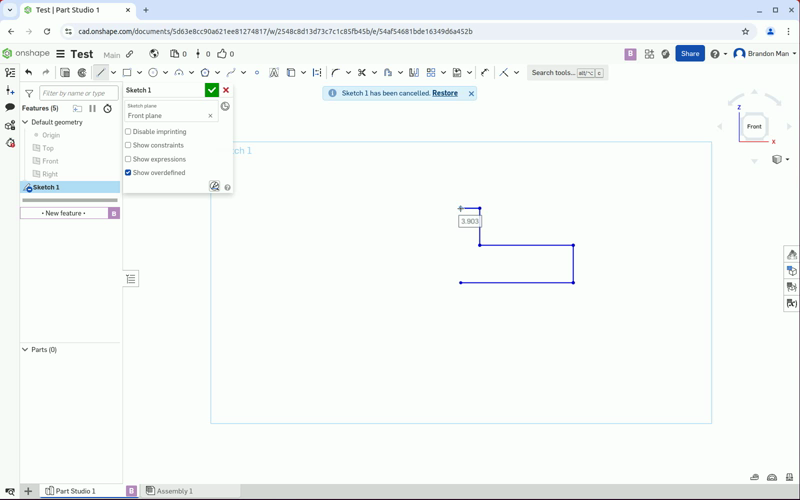
mouse_move(460, 282)
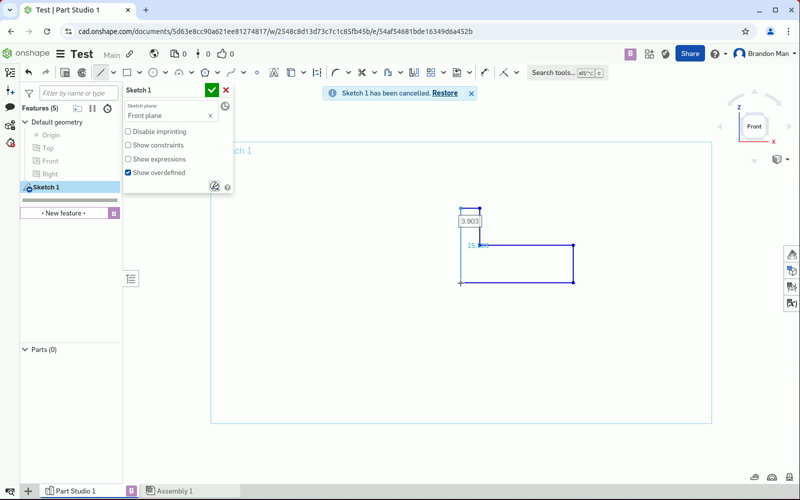
key_up(shift)
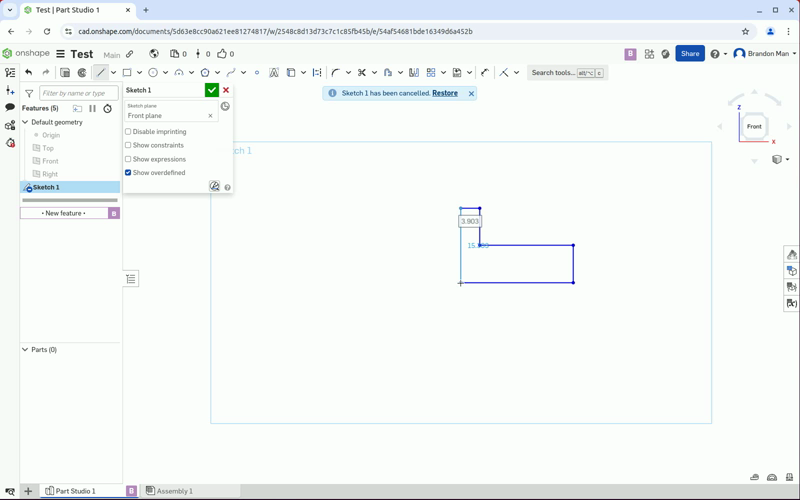
click(460, 282)
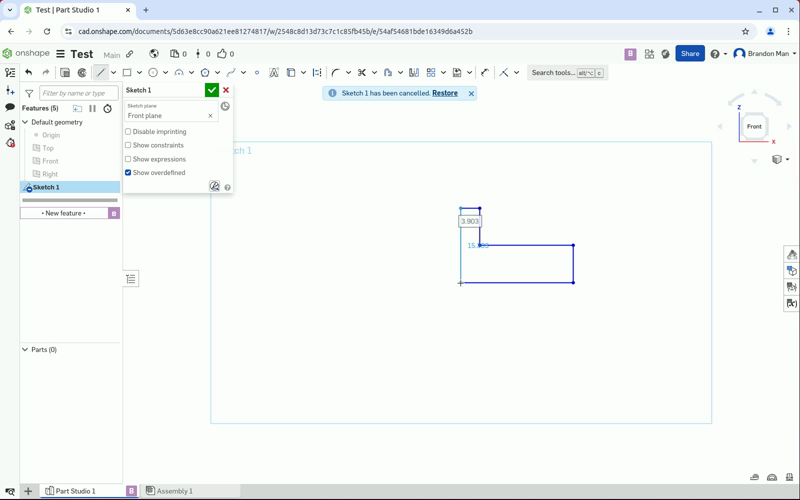
key(esc)
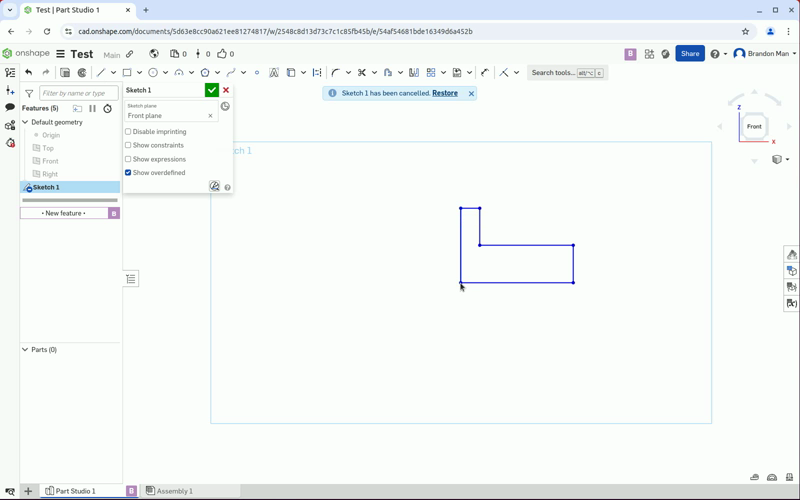
mouse_move(544, 261)
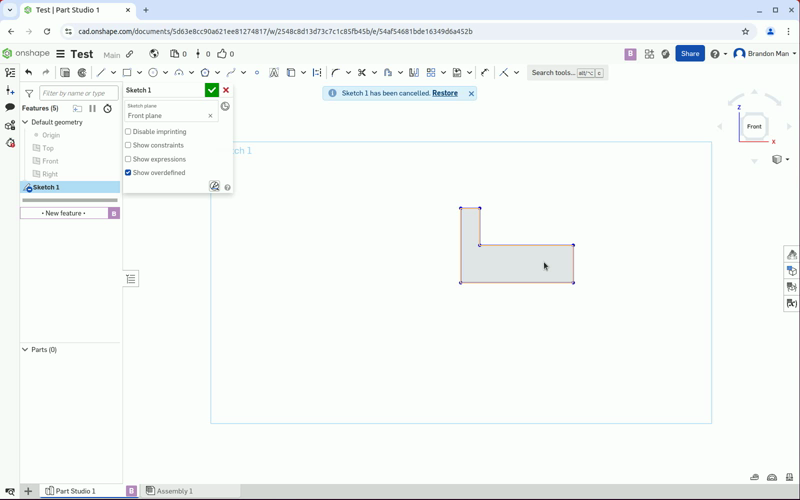
click(544, 261)
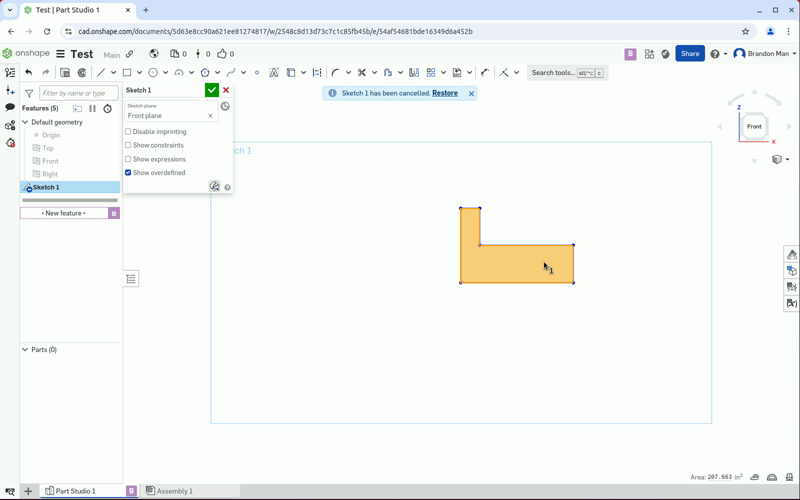
mouse_move(73, 352)
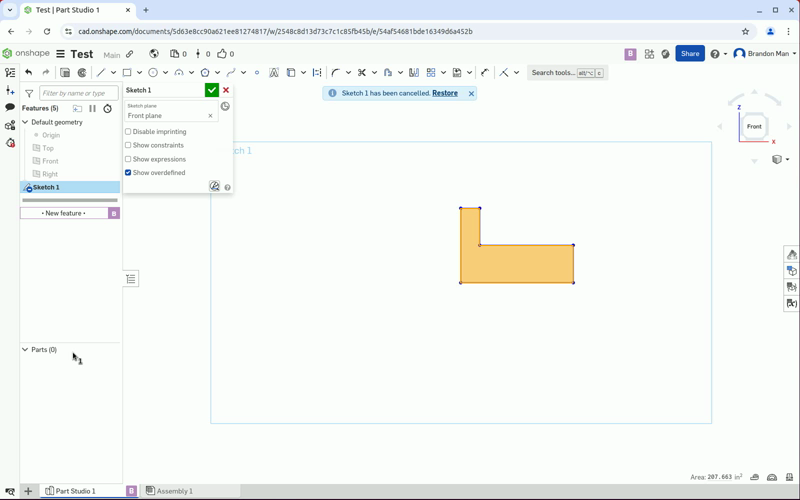
key(shift+y)
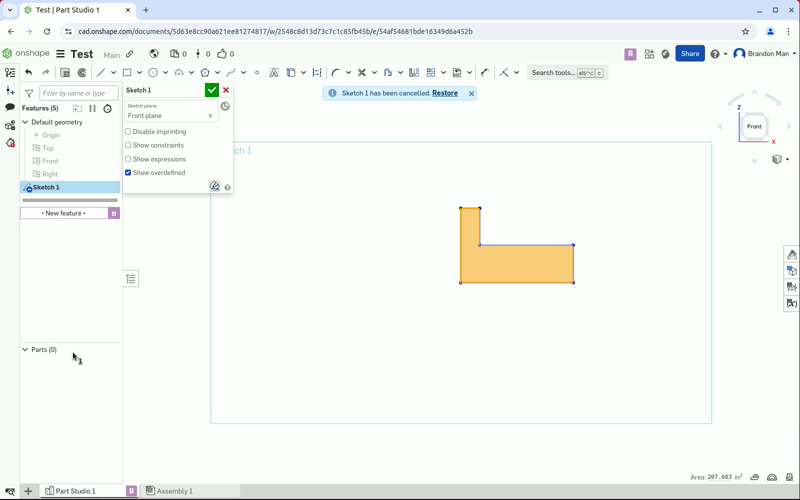
key(shift+e)
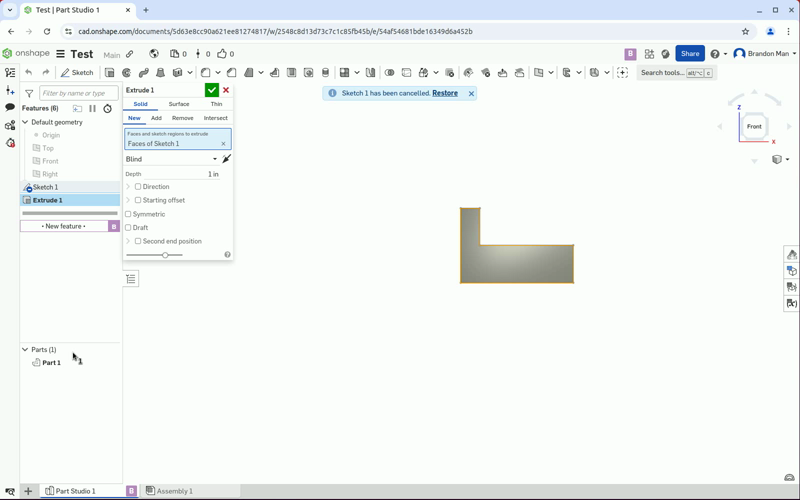
mouse_move(143, 106)
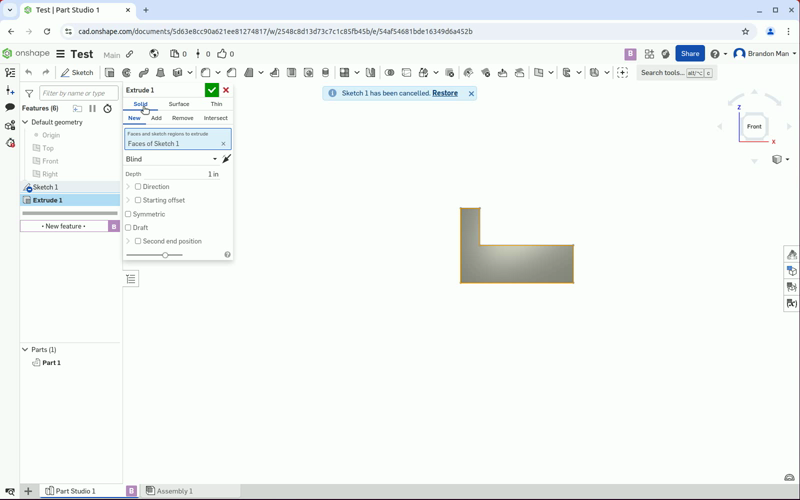
click(143, 106)
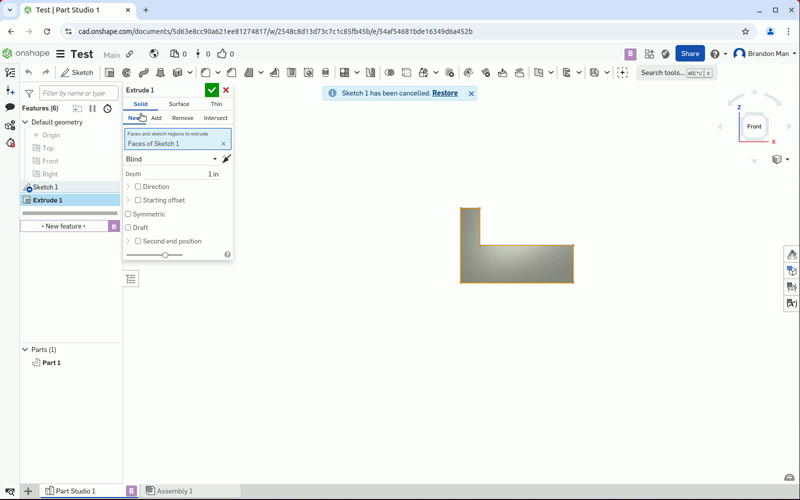
mouse_move(137, 120)
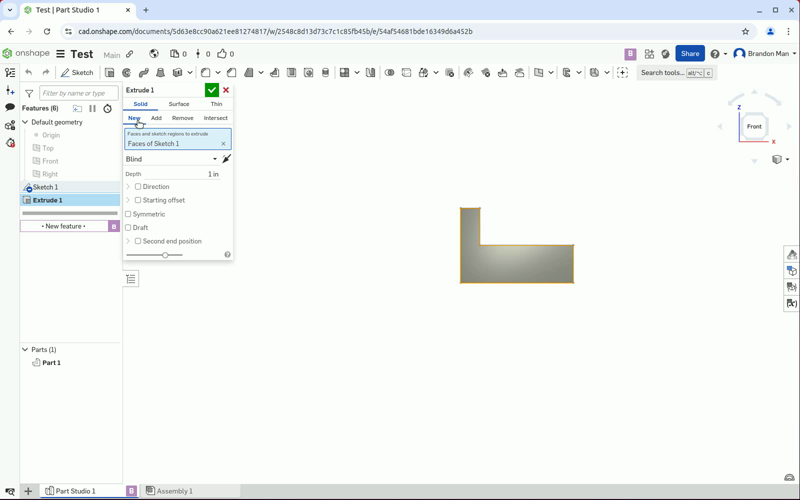
click(137, 120)
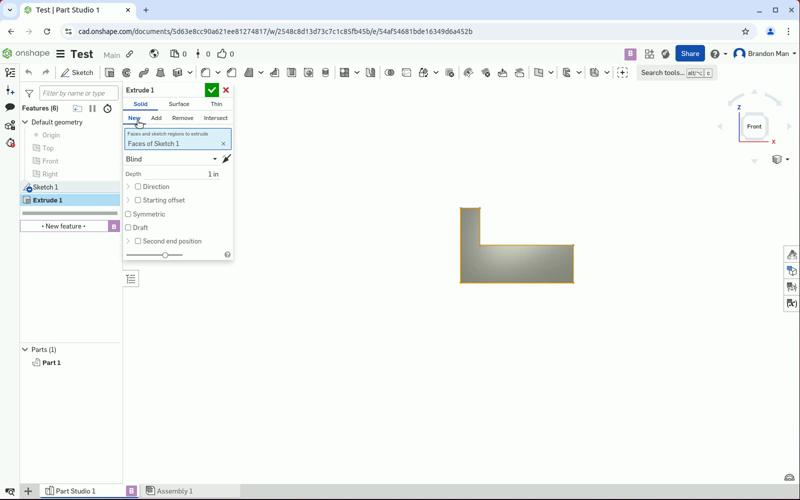
key(tab, 4)
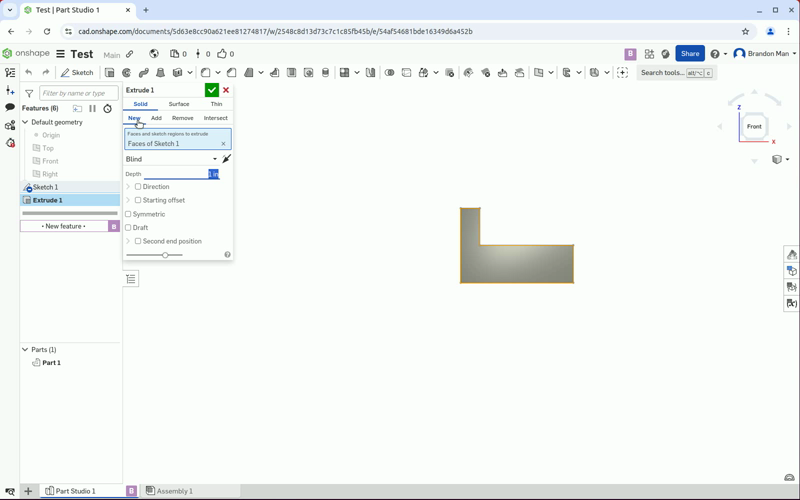
text(15.406)
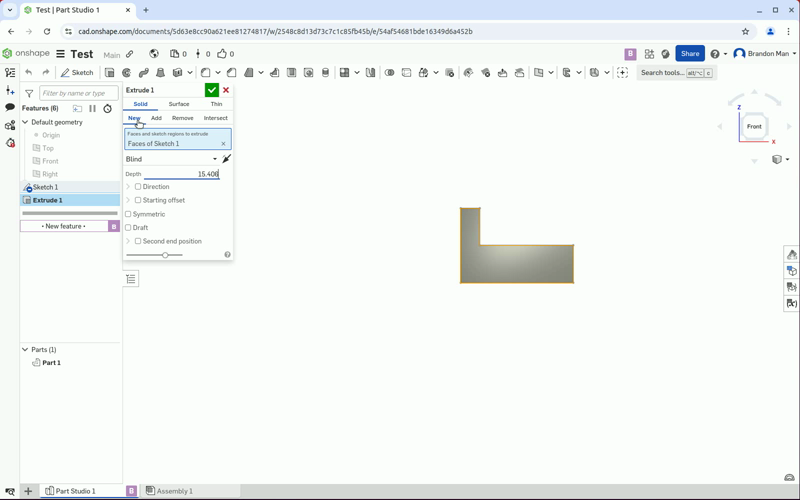
key(tab, 3)
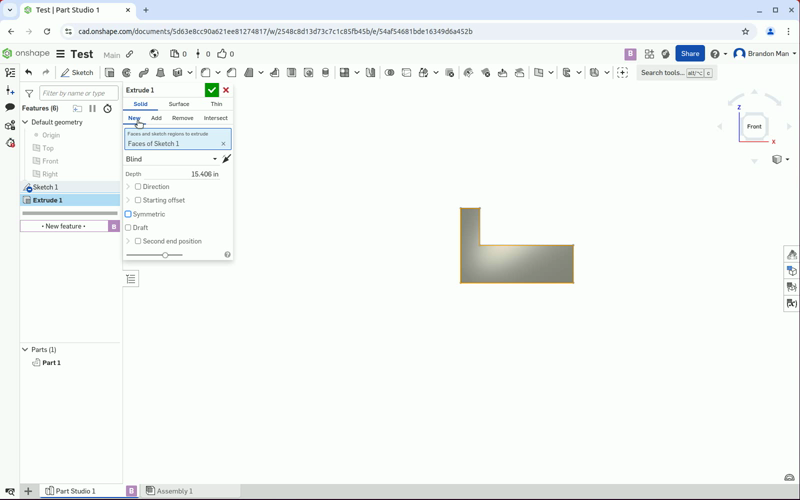
key(space)
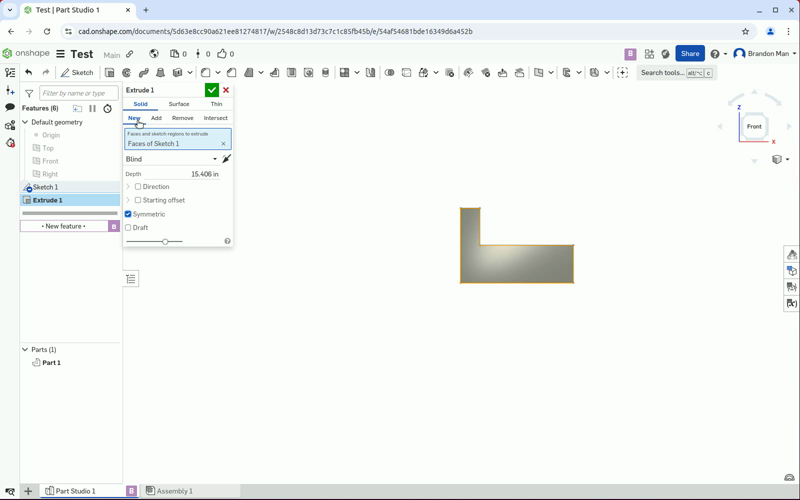
key(enter)
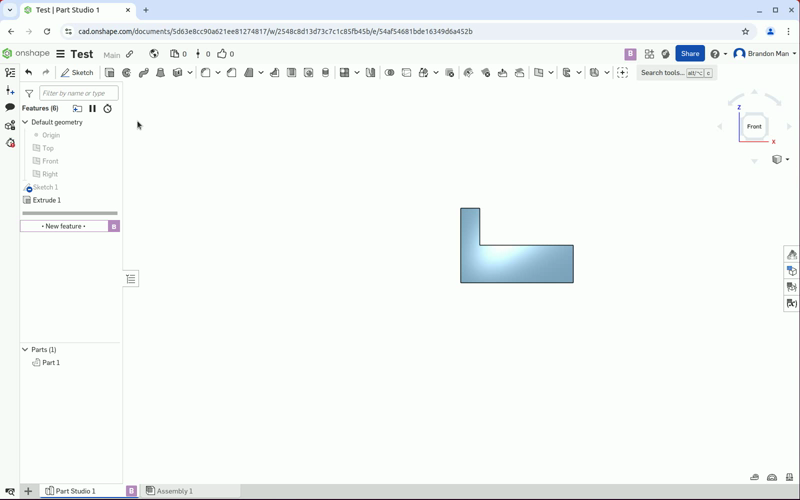
key(shift+h)
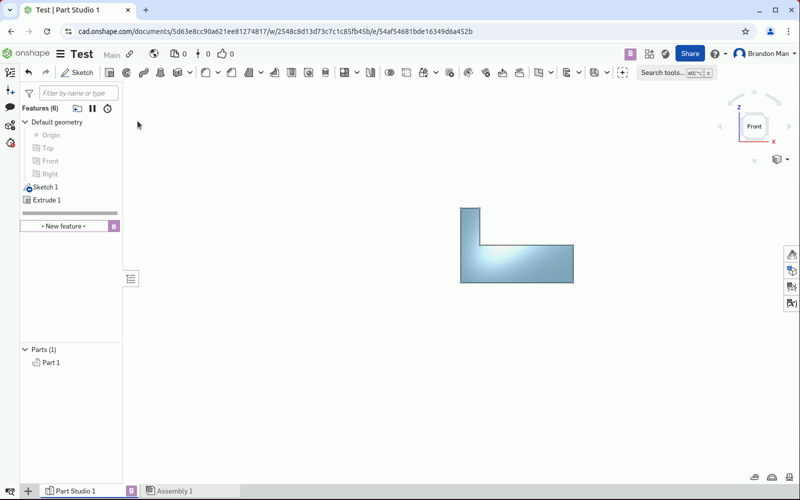
key(shift+h)
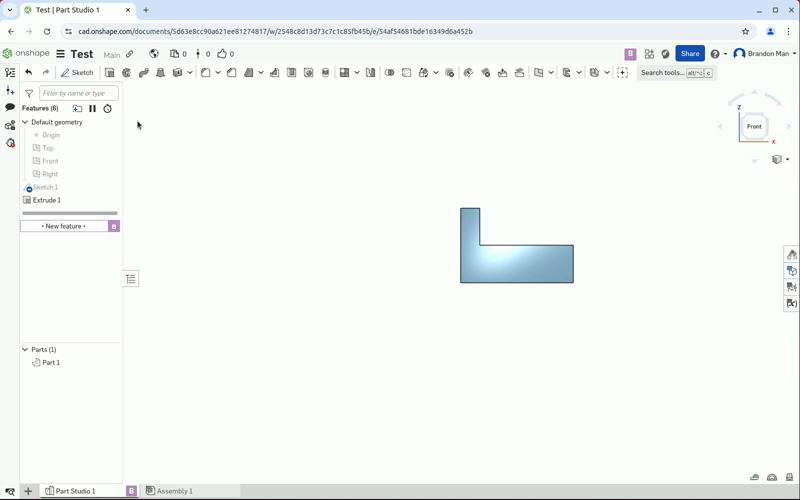
mouse_move(73, 189)
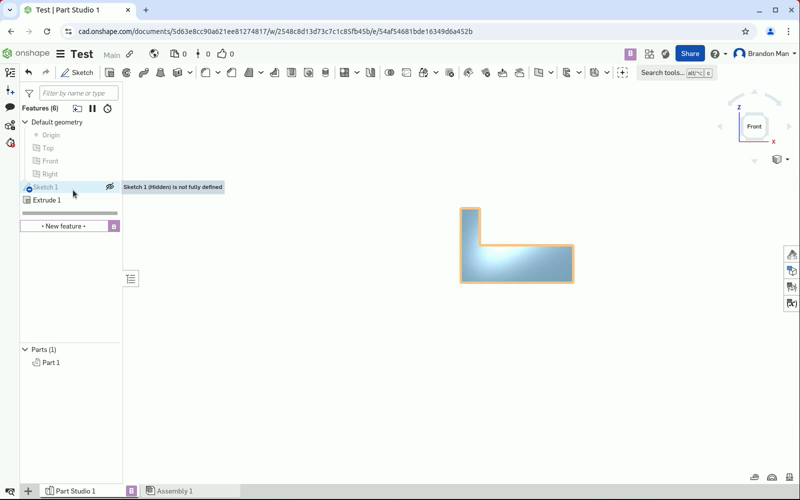
click(73, 189)
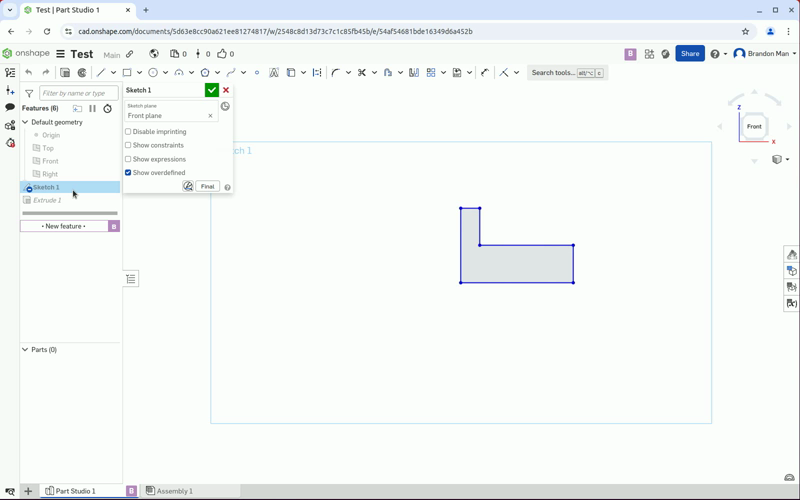
mouse_move(229, 92)
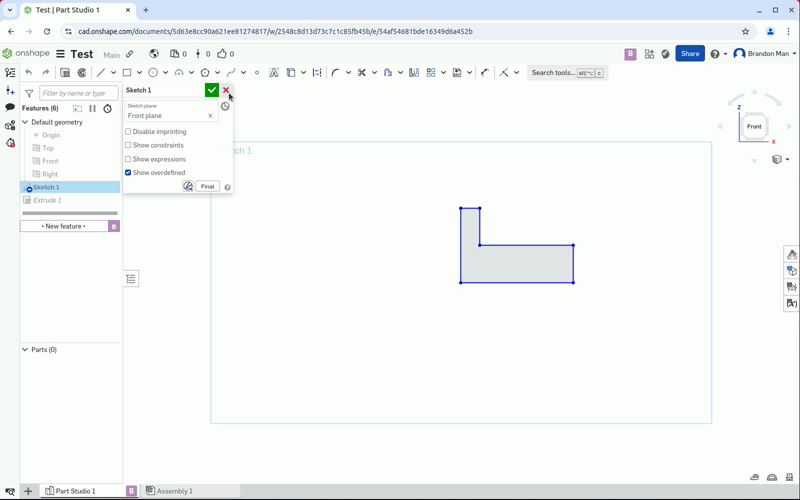
click(229, 92)
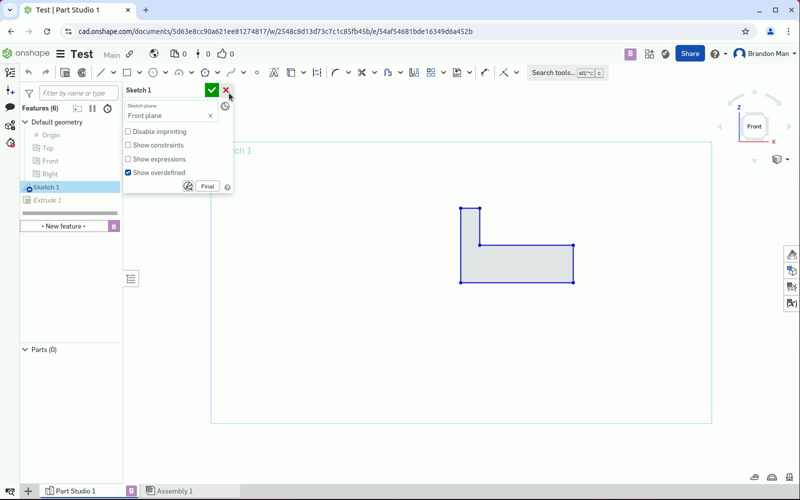
key(shift+s)
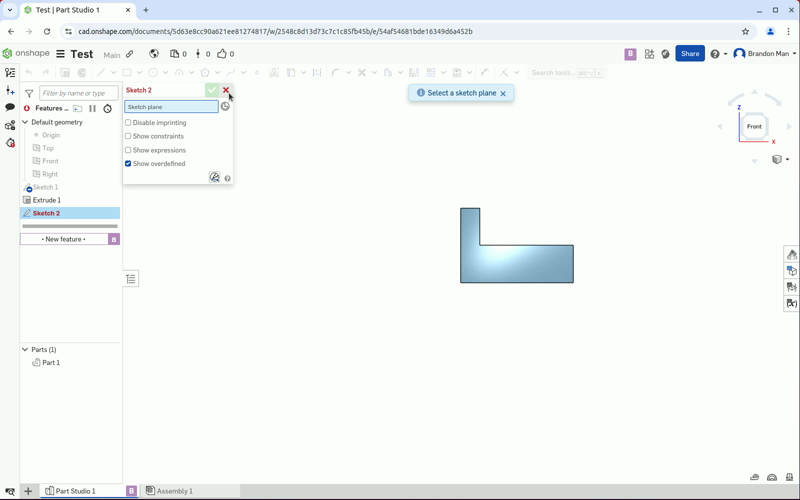
mouse_move(73, 163)
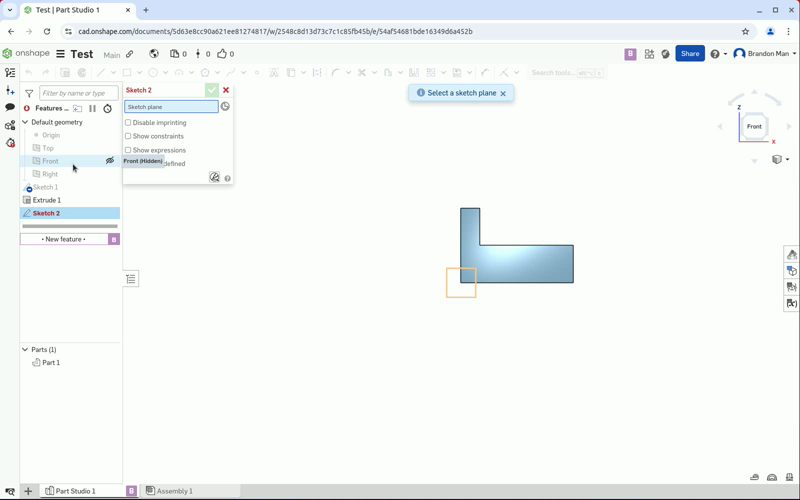
click(73, 163)
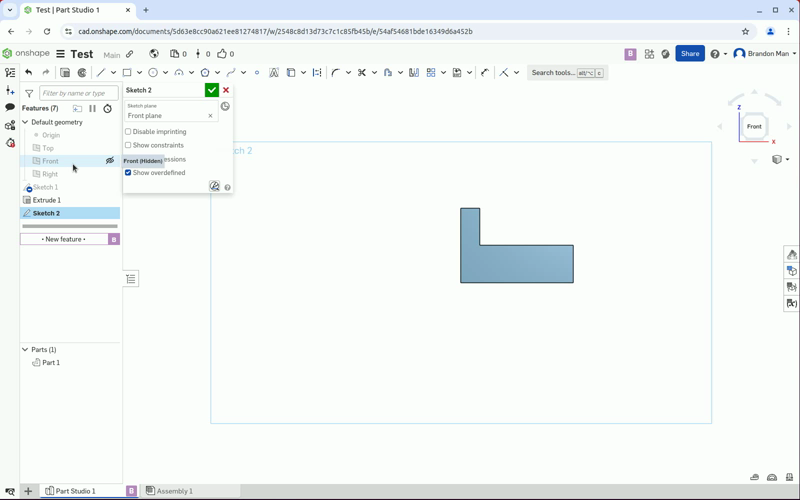
mouse_move(73, 352)
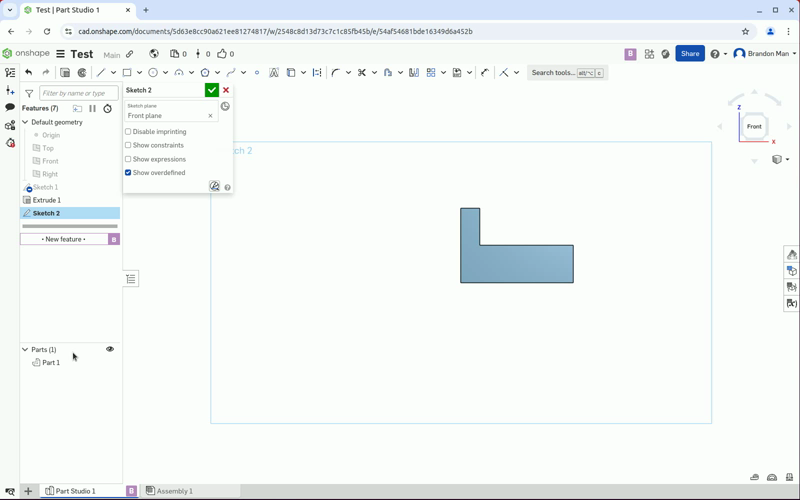
key(y)
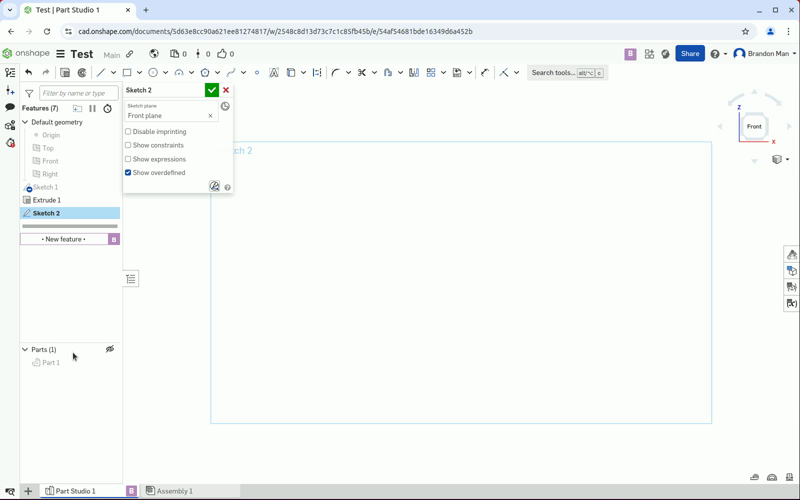
key(l)
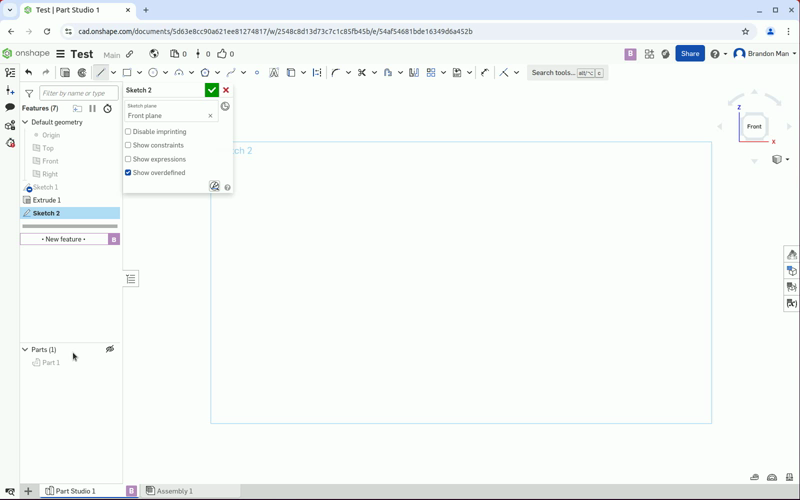
key_down(shift)
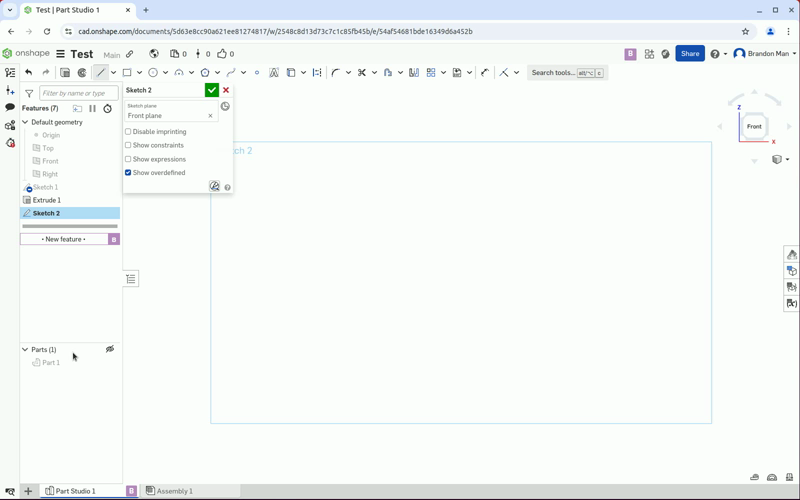
mouse_move(460, 226)
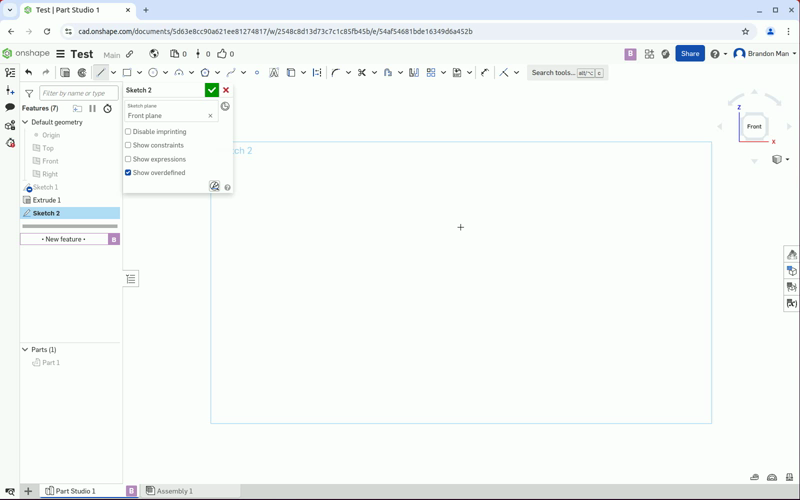
click(460, 226)
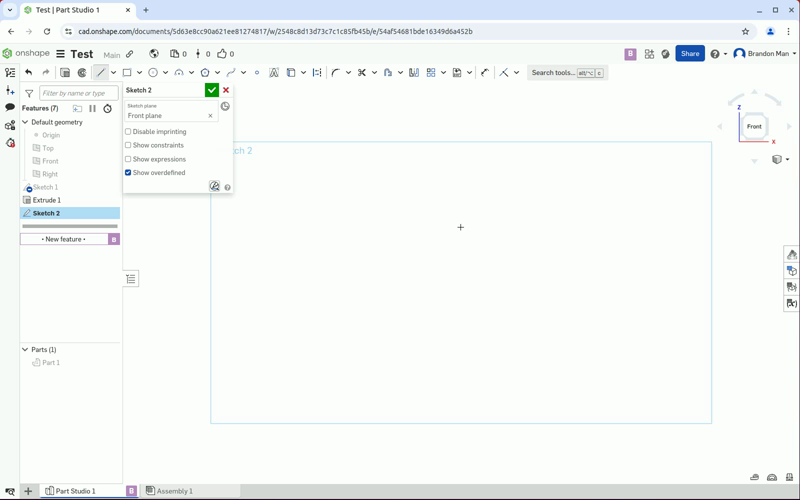
key_up(shift)
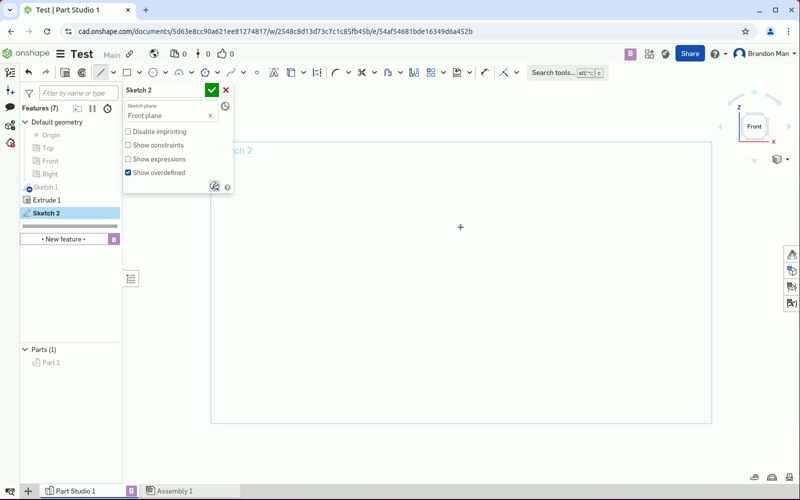
key_down(shift)
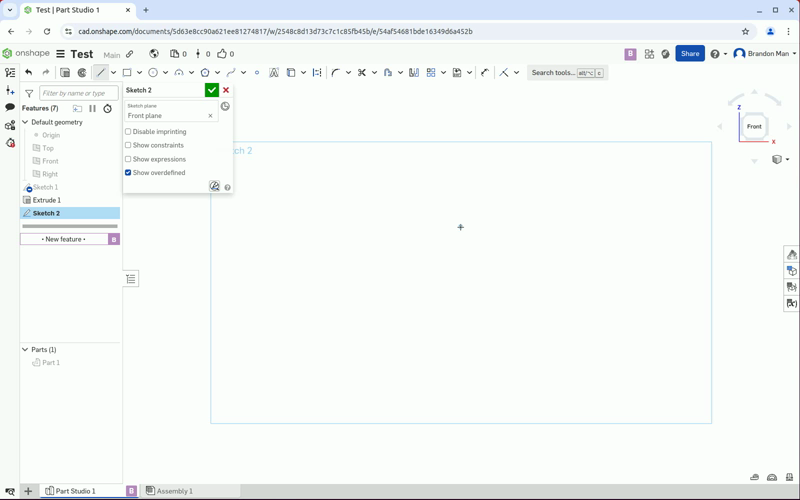
mouse_move(490, 226)
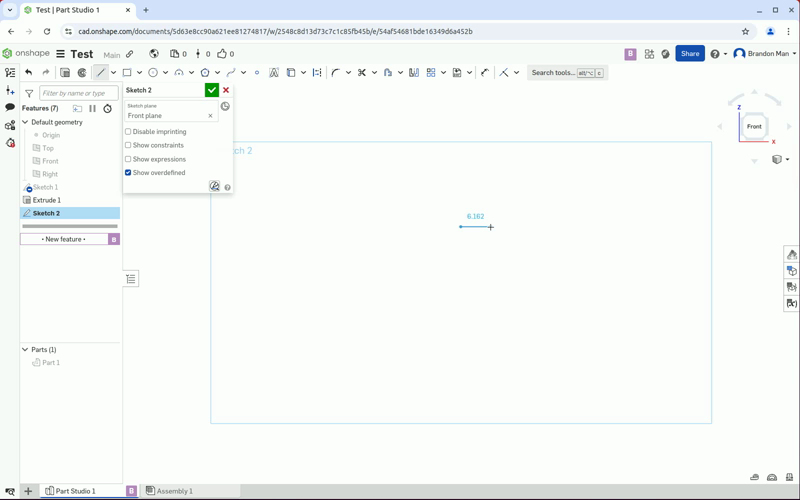
mouse_move(480, 226)
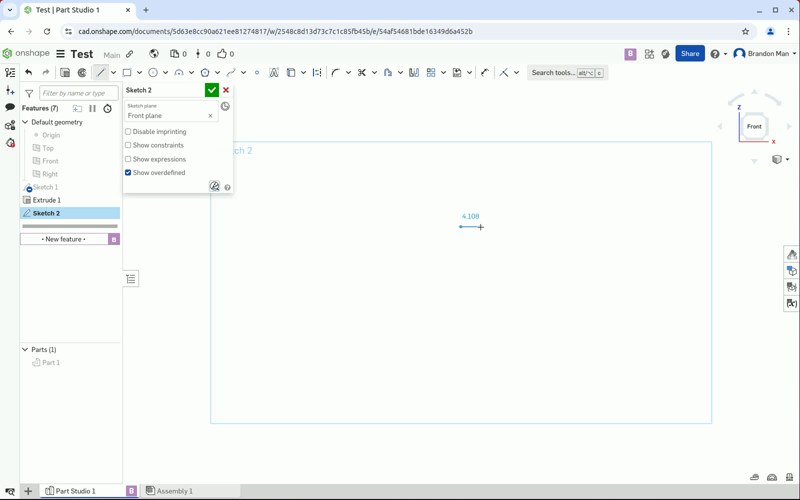
click(480, 226)
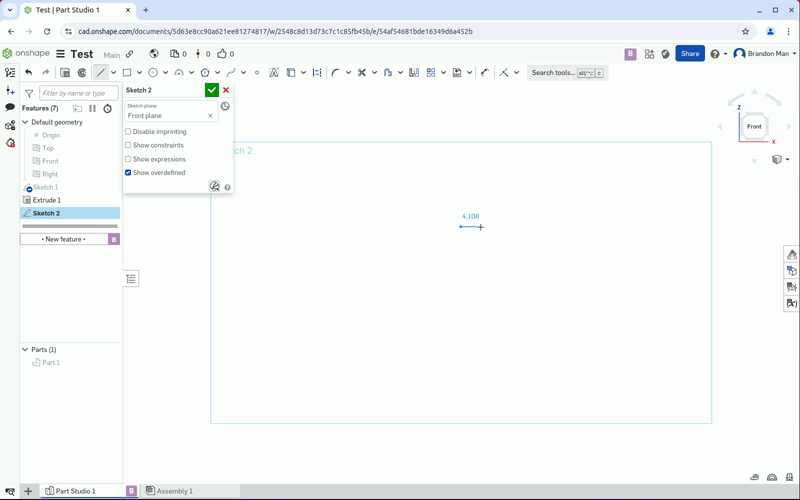
key_up(shift)
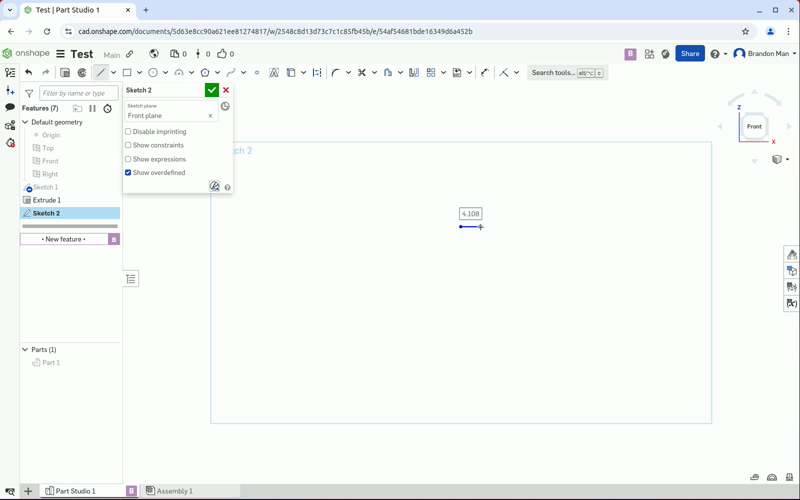
key_down(shift)
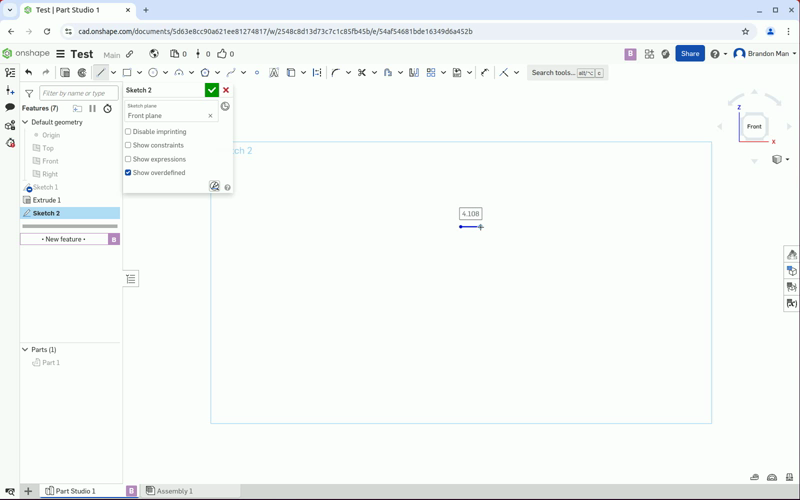
mouse_move(510, 226)
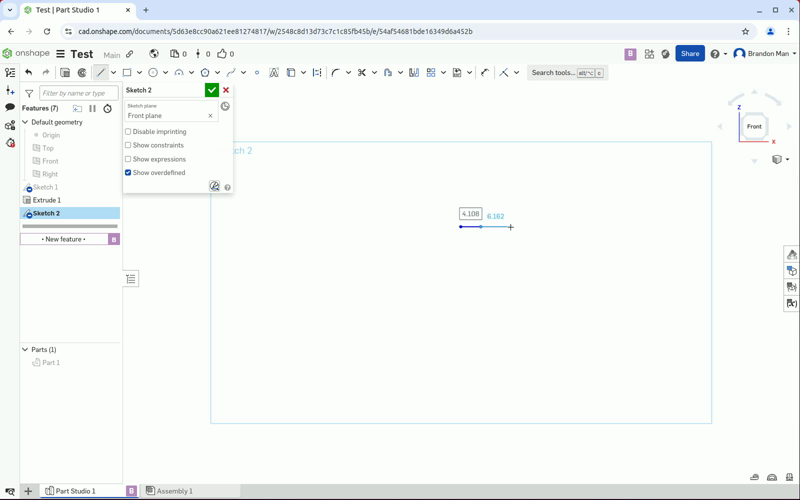
mouse_move(480, 207)
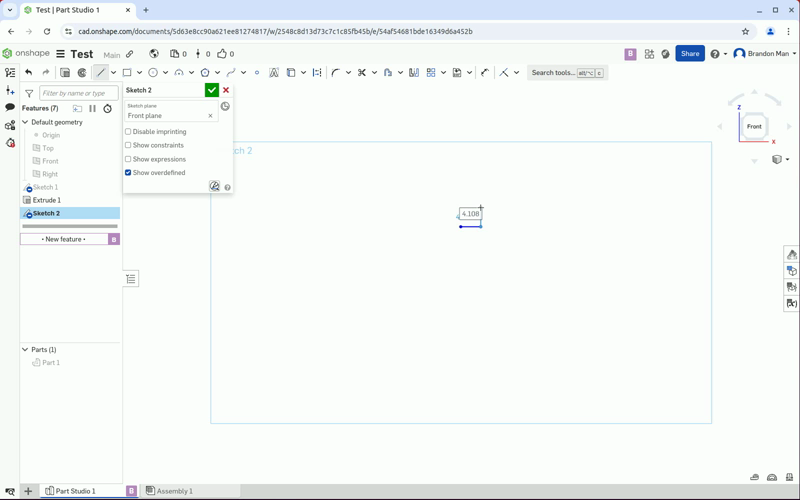
click(480, 207)
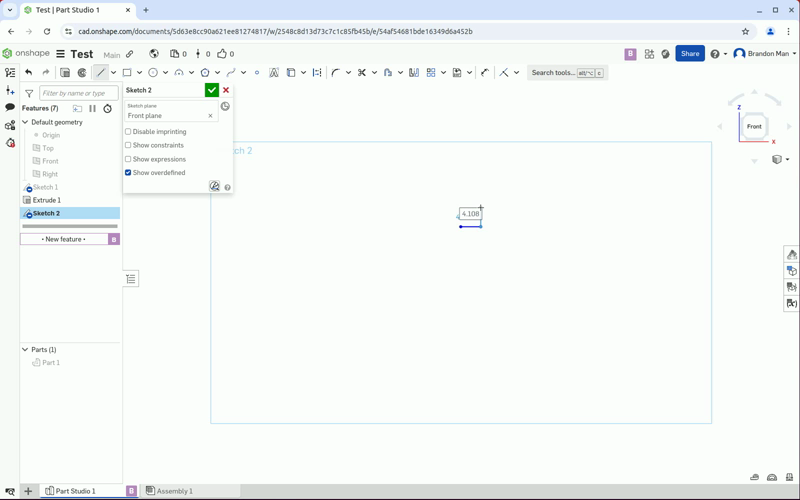
key_up(shift)
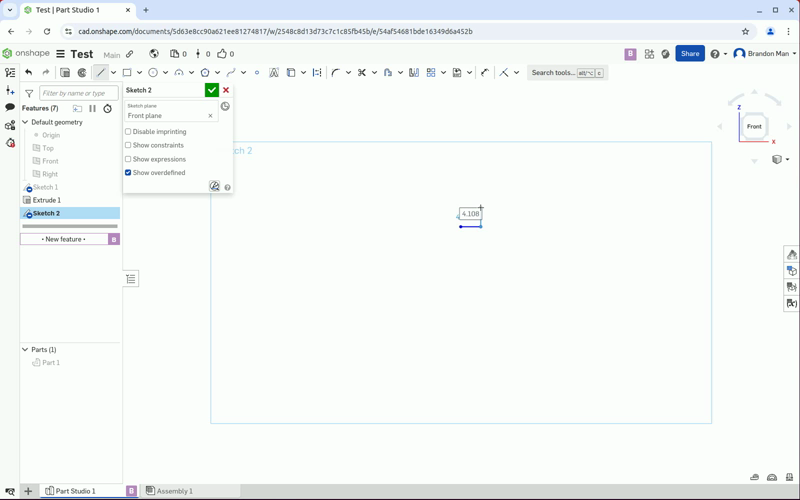
key_down(shift)
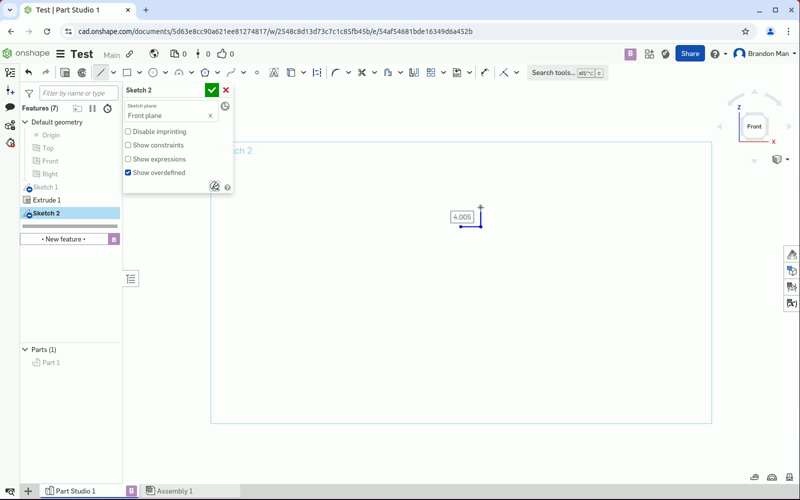
mouse_move(510, 207)
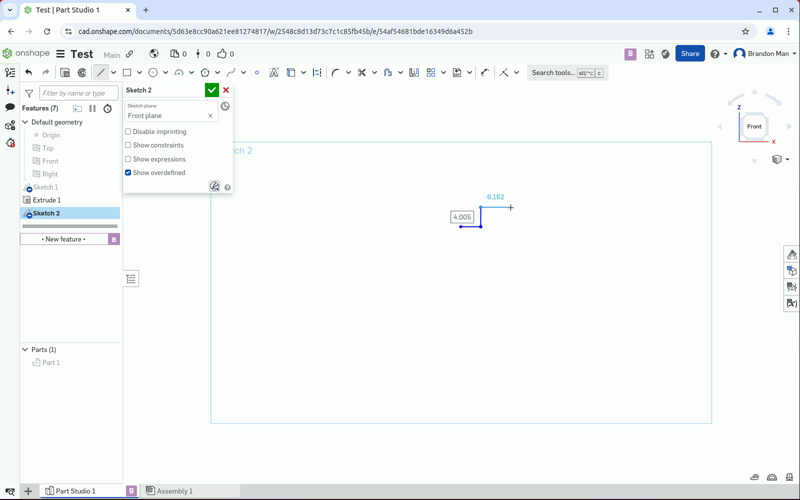
mouse_move(460, 207)
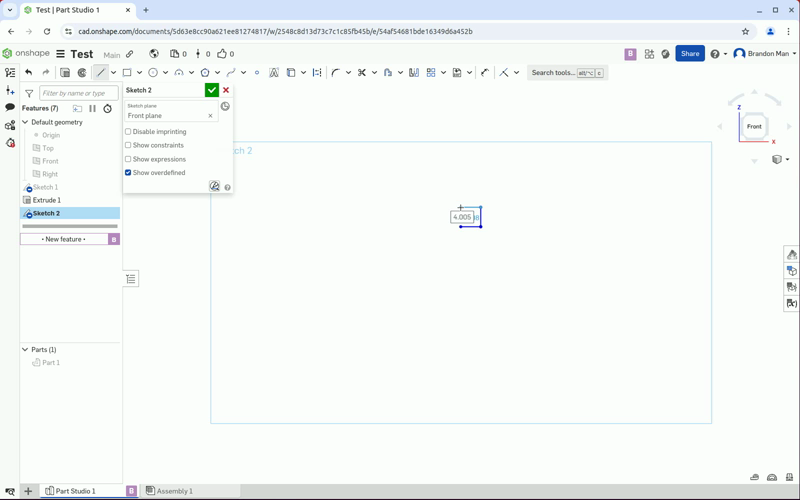
click(460, 207)
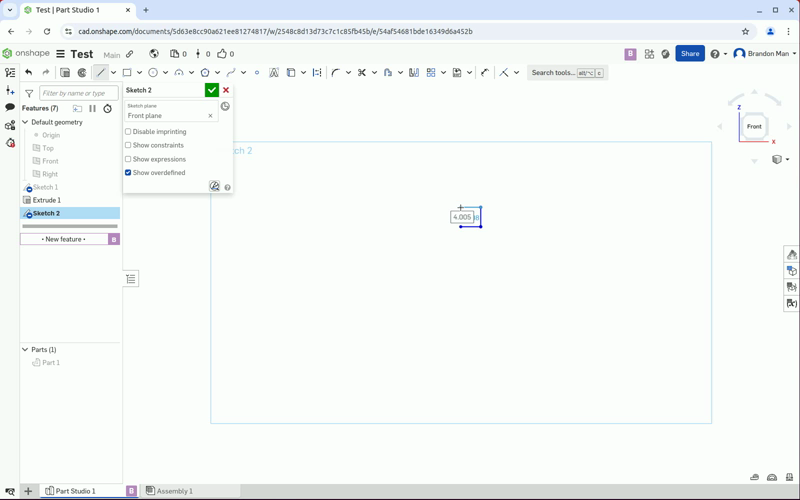
key_up(shift)
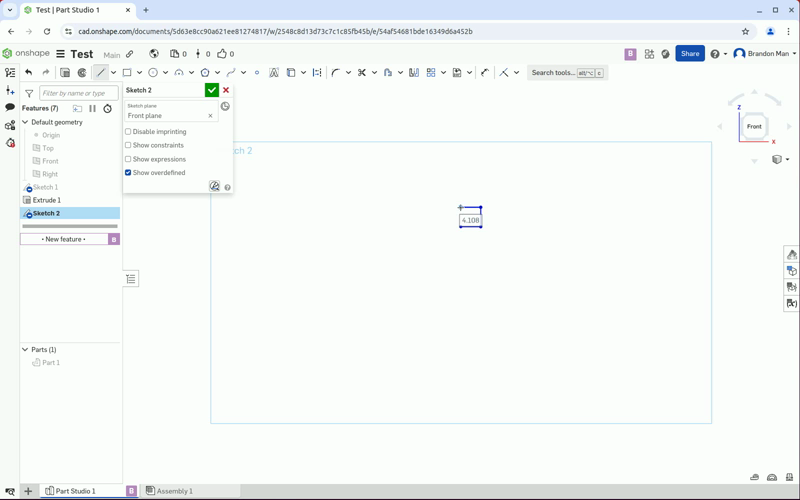
mouse_move(490, 207)
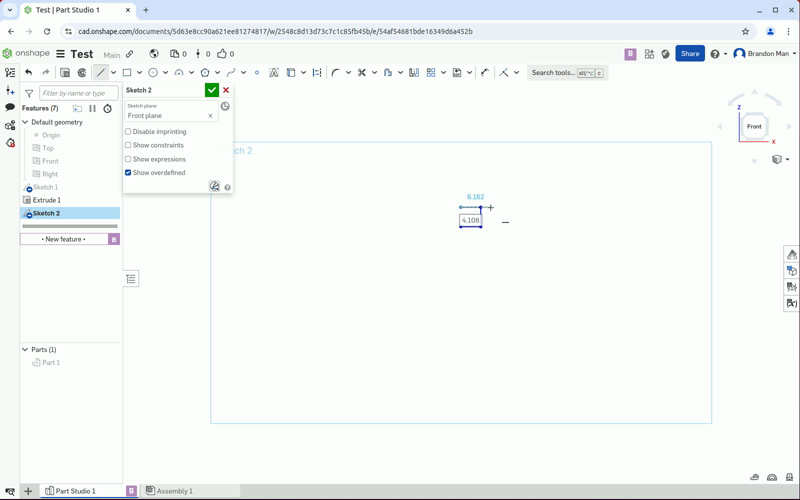
key_down(shift)
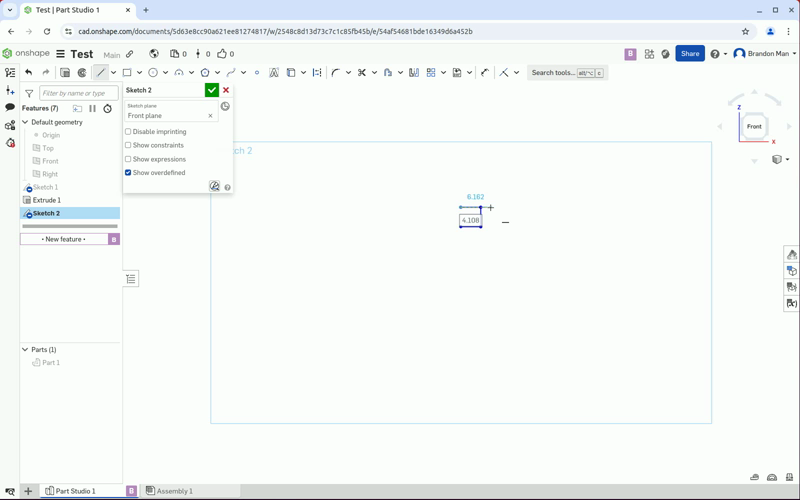
mouse_move(460, 226)
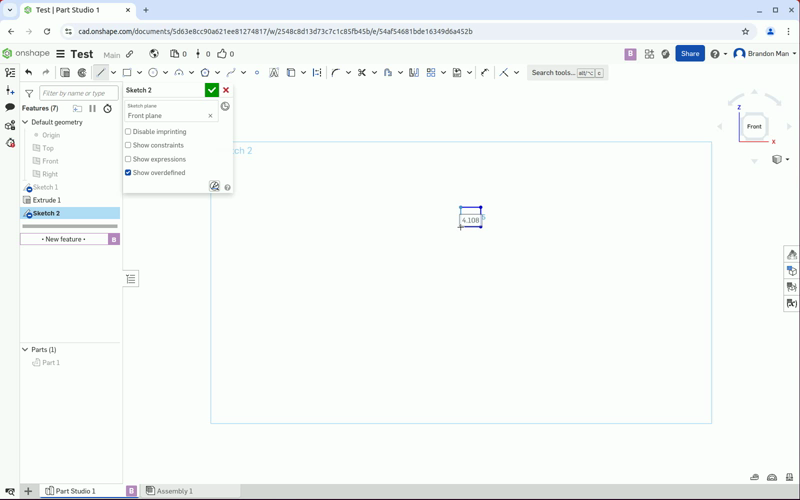
key_up(shift)
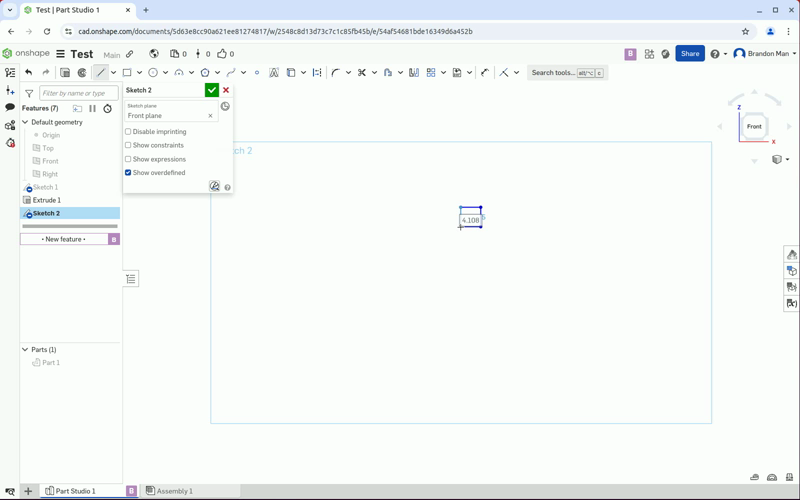
click(460, 226)
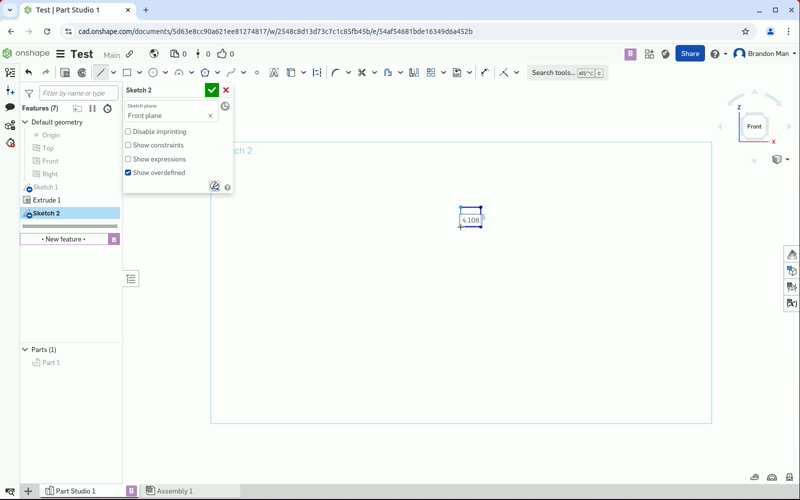
key(esc)
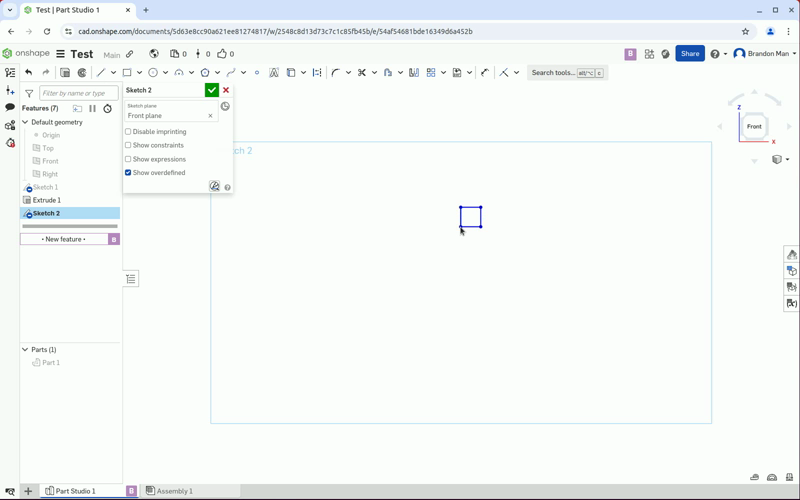
mouse_move(475, 215)
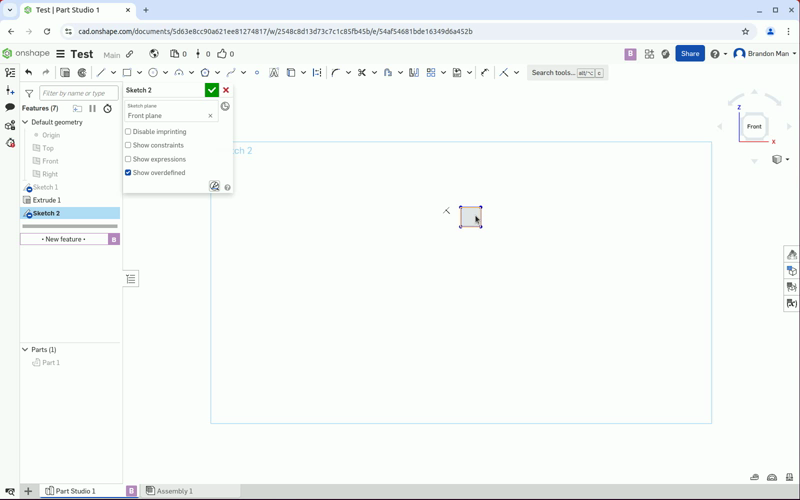
scroll(6)
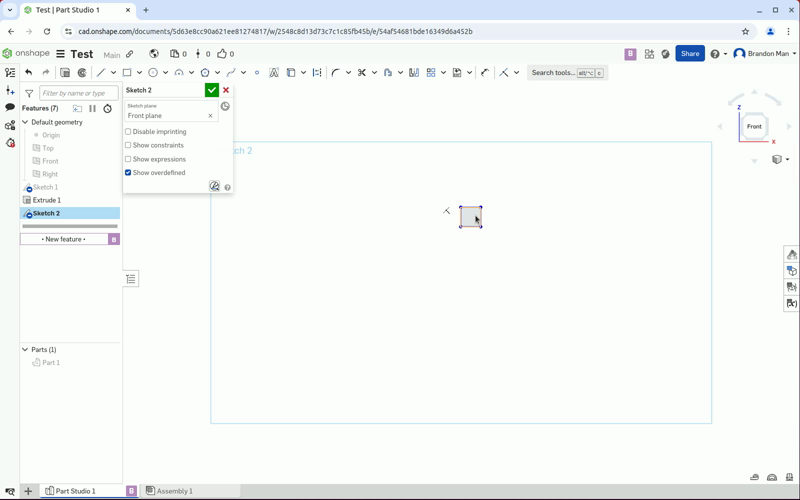
scroll(6)
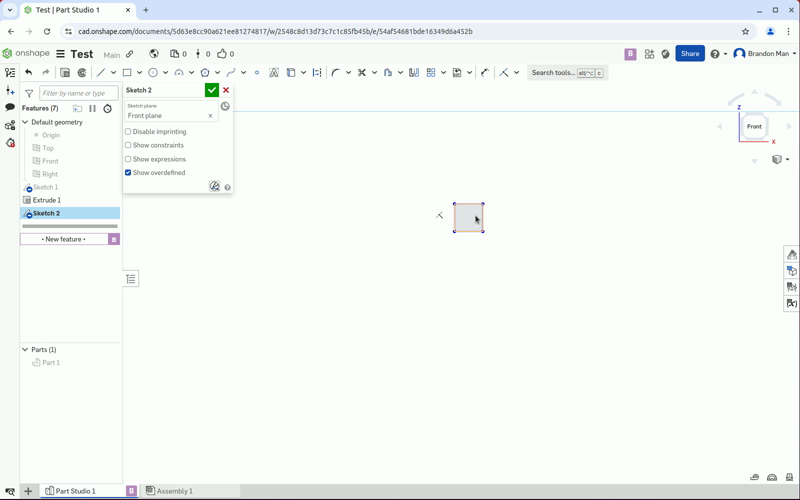
scroll(6)
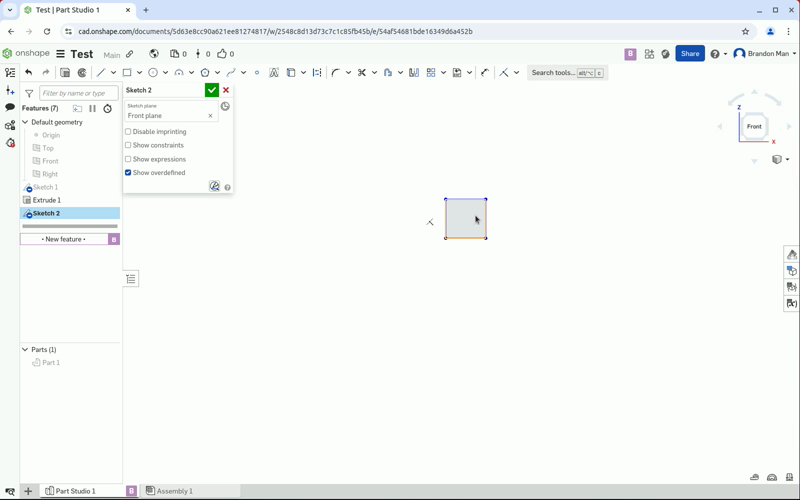
scroll(6)
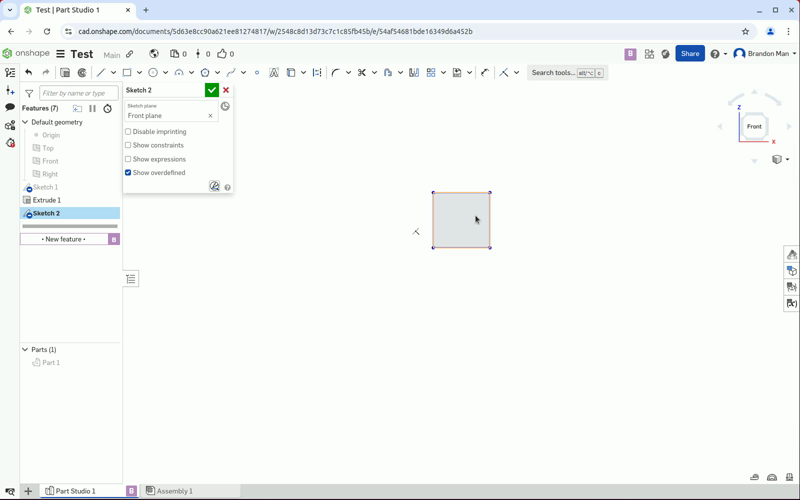
scroll(6)
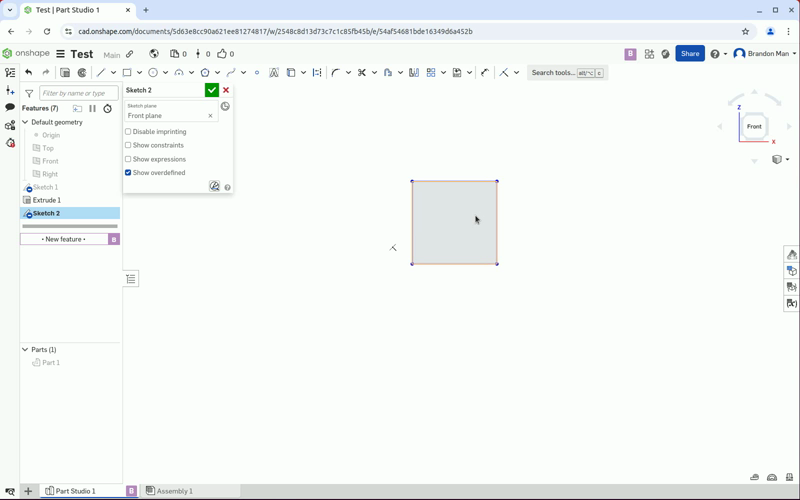
scroll(6)
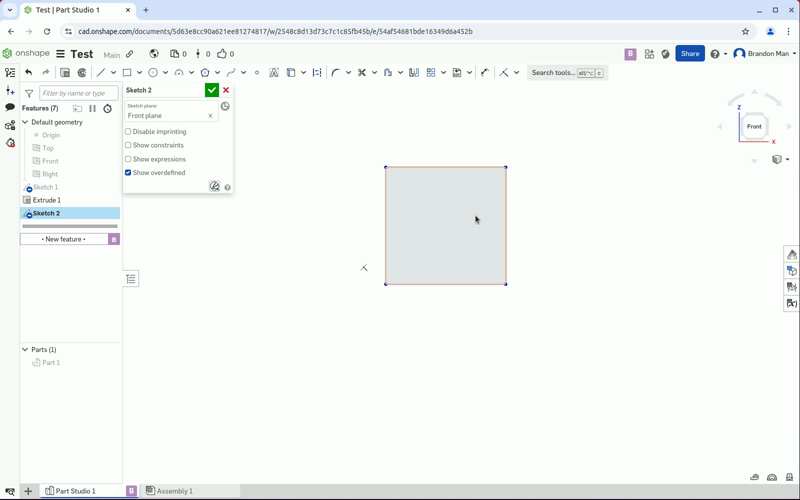
scroll(6)
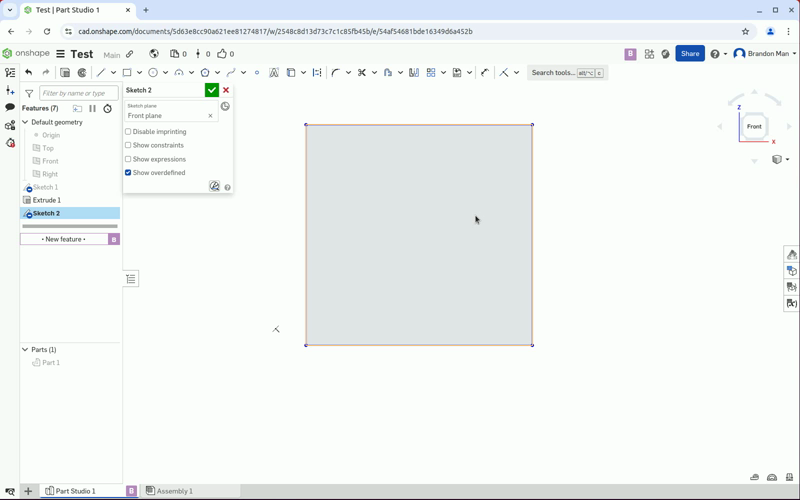
click(475, 215)
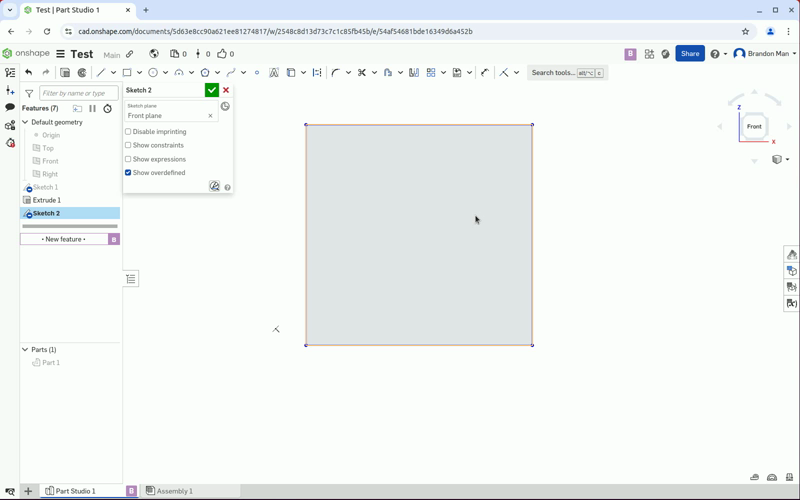
scroll(-6)
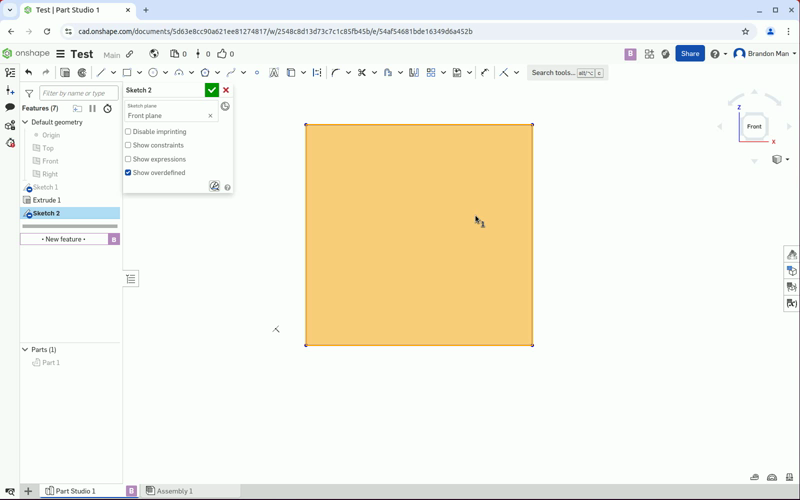
scroll(-6)
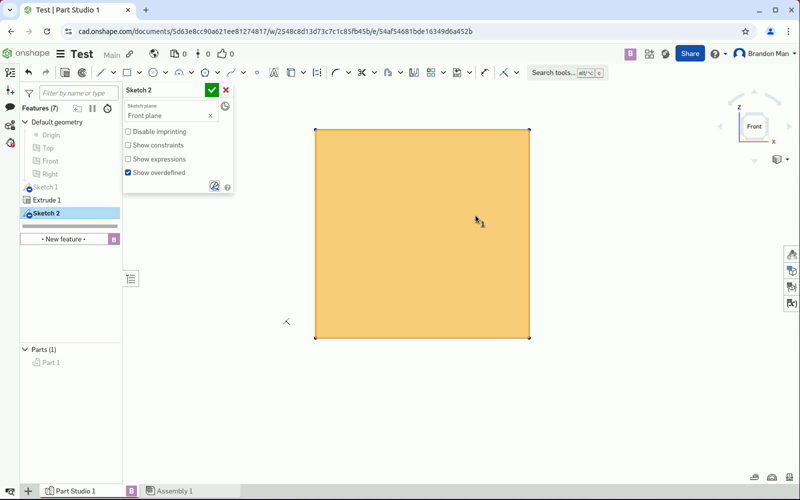
scroll(-6)
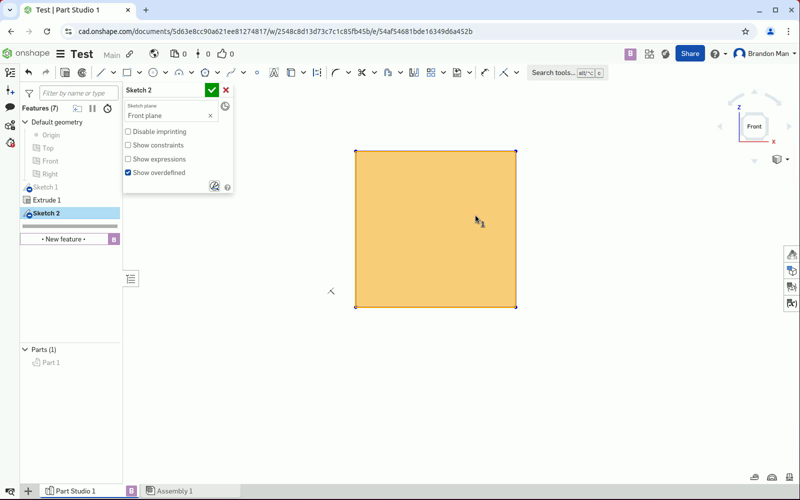
scroll(-6)
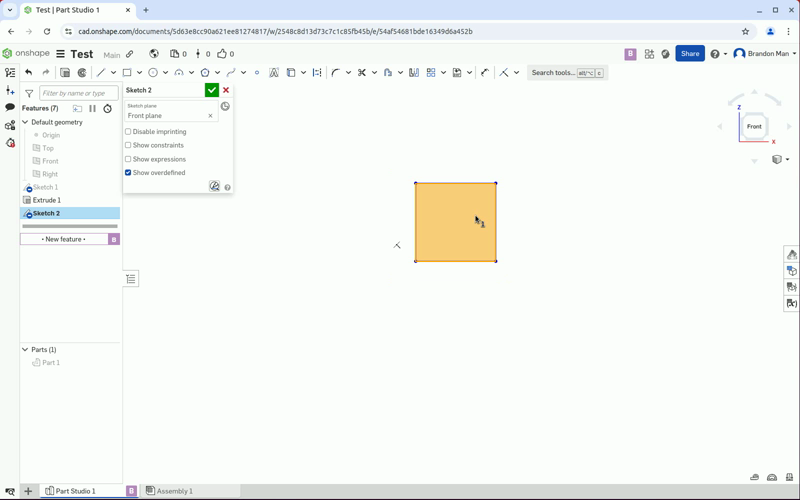
scroll(-6)
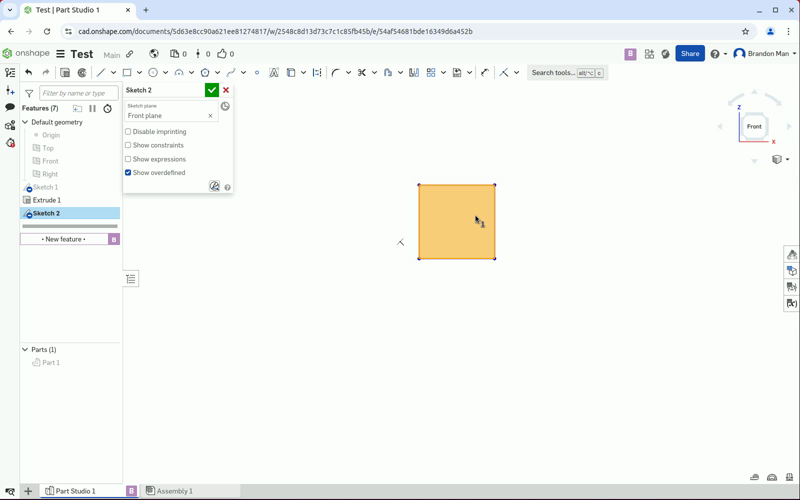
scroll(-6)
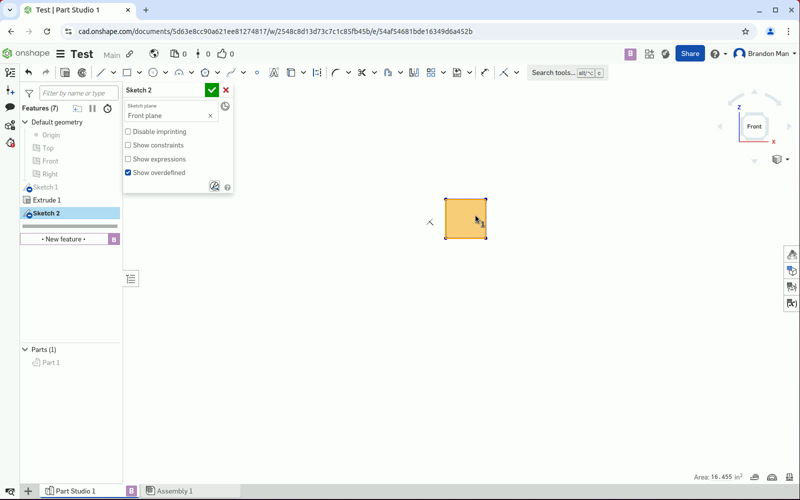
scroll(-6)
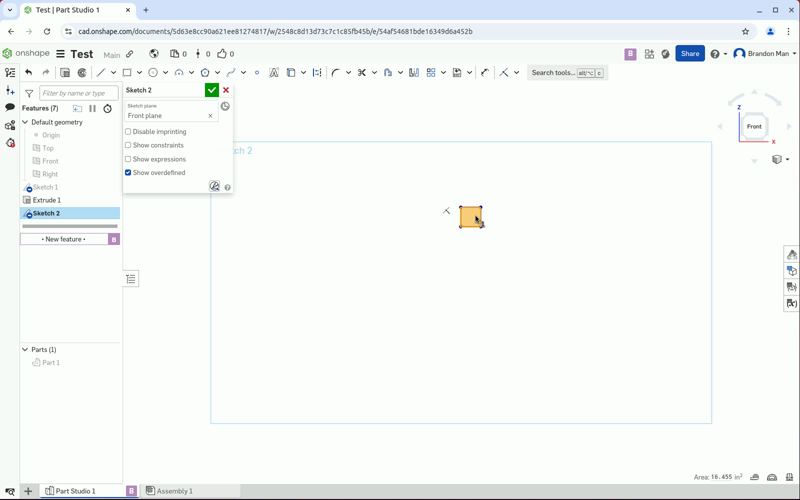
mouse_move(73, 352)
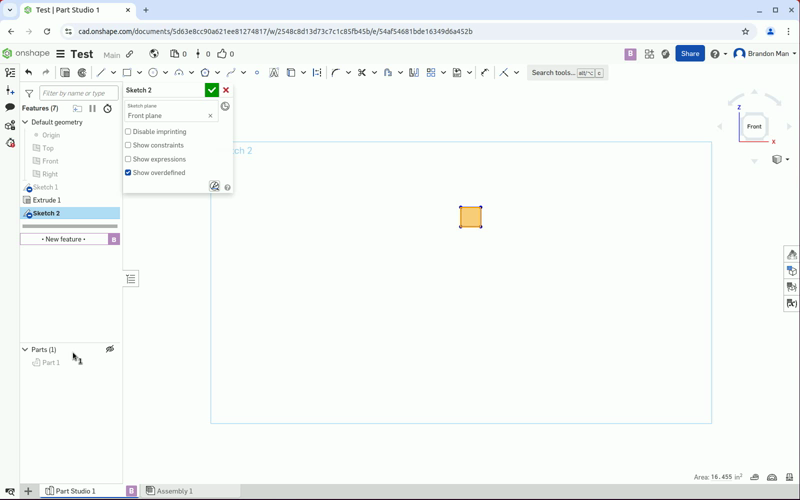
key(shift+y)
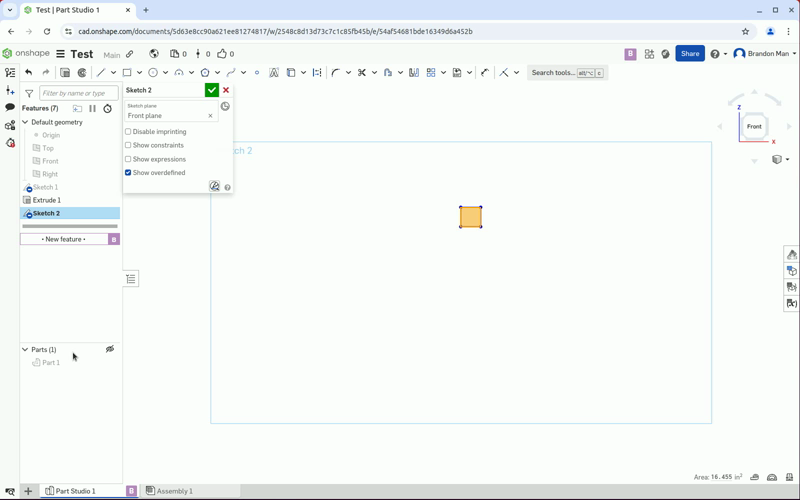
key(shift+e)
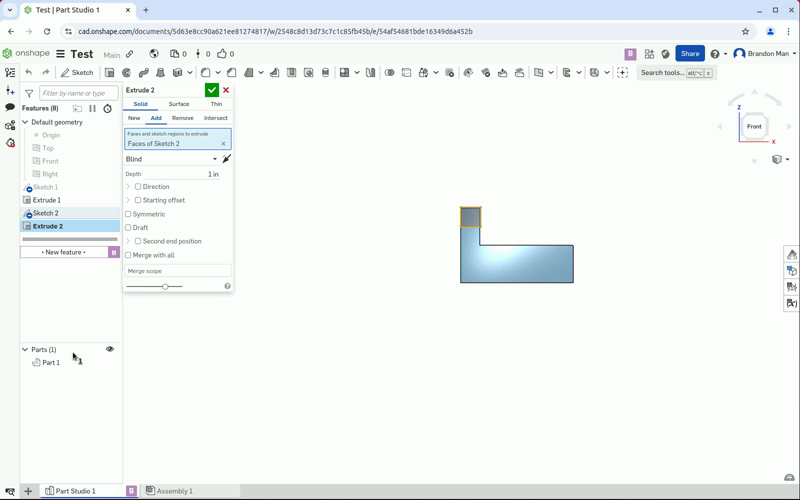
mouse_move(143, 106)
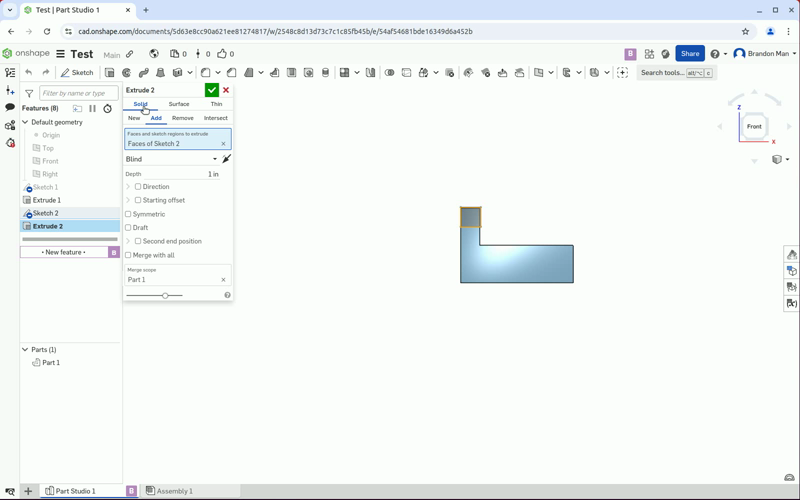
click(143, 106)
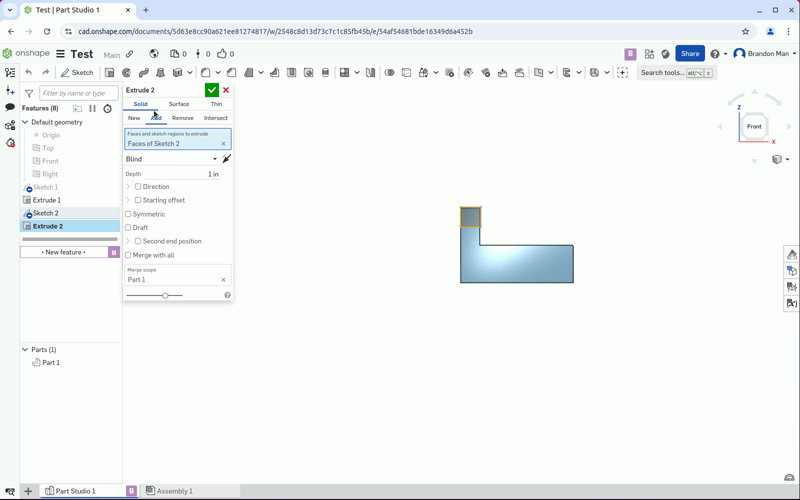
mouse_move(186, 120)
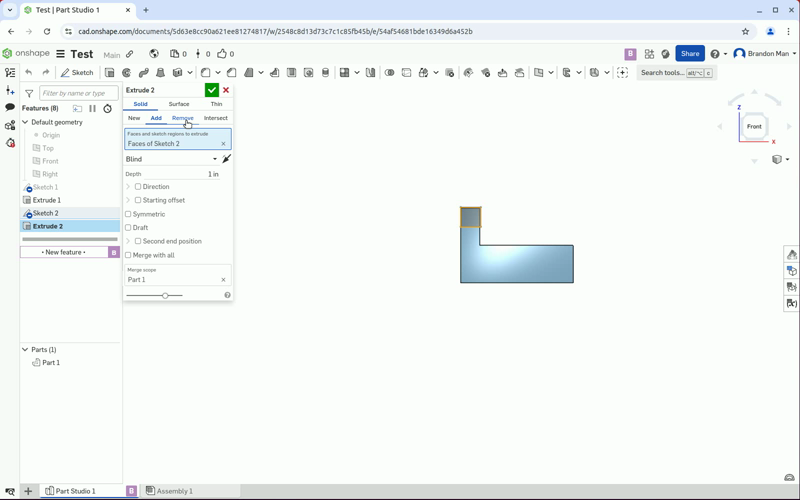
click(186, 120)
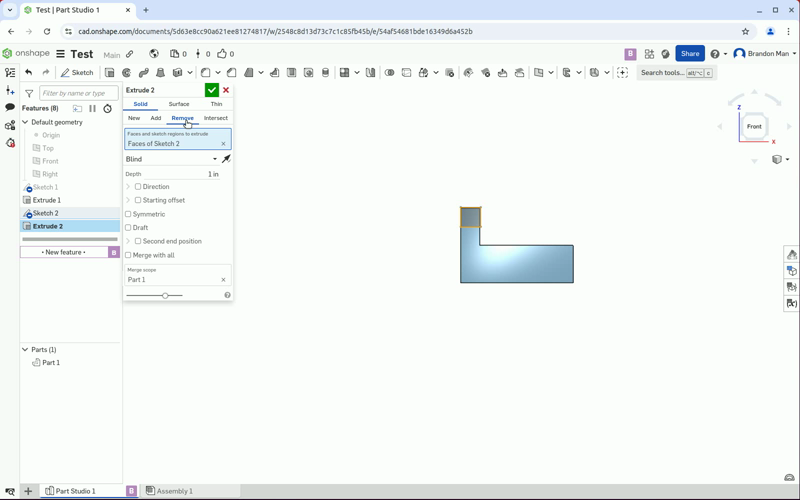
key(tab, 4)
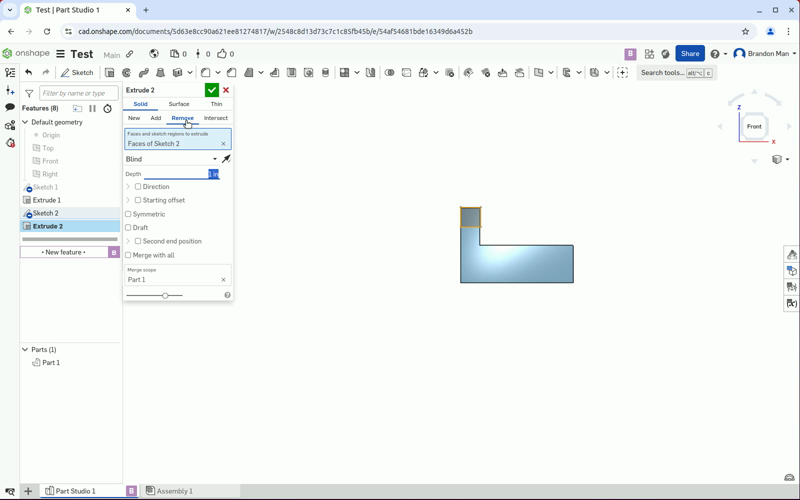
text(7.702)
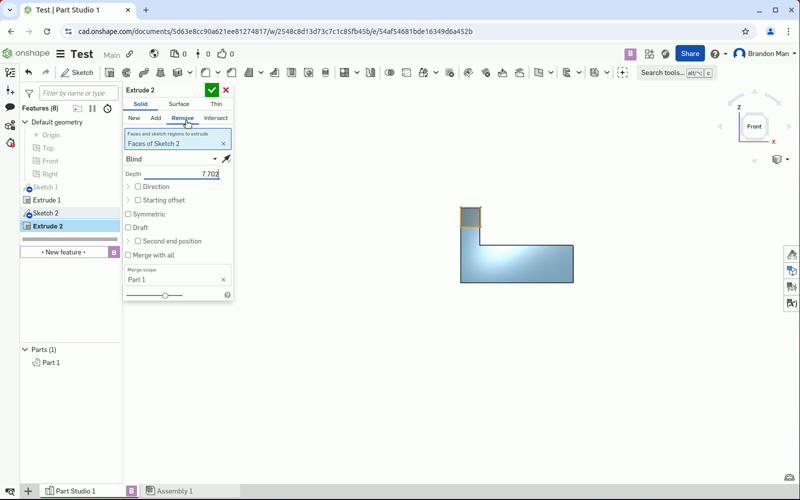
key(tab, 3)
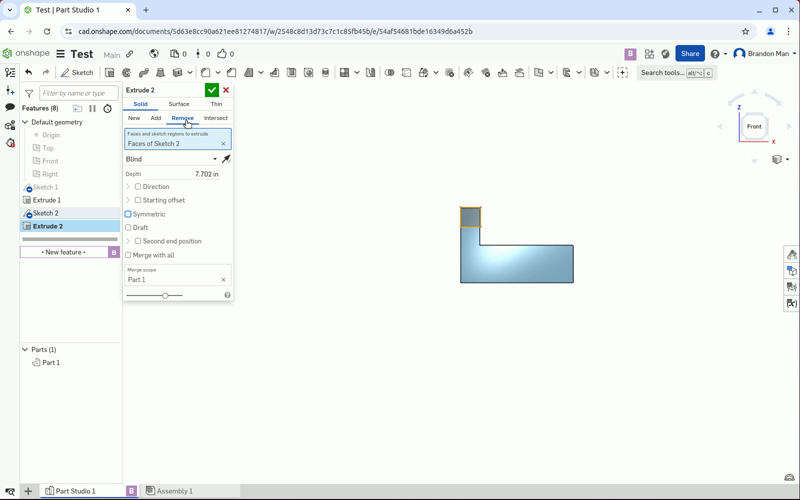
key(space)
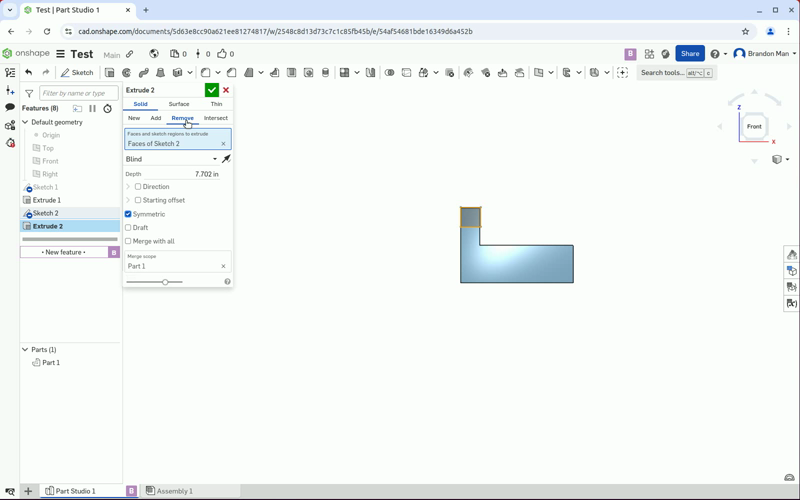
key(tab, 2)
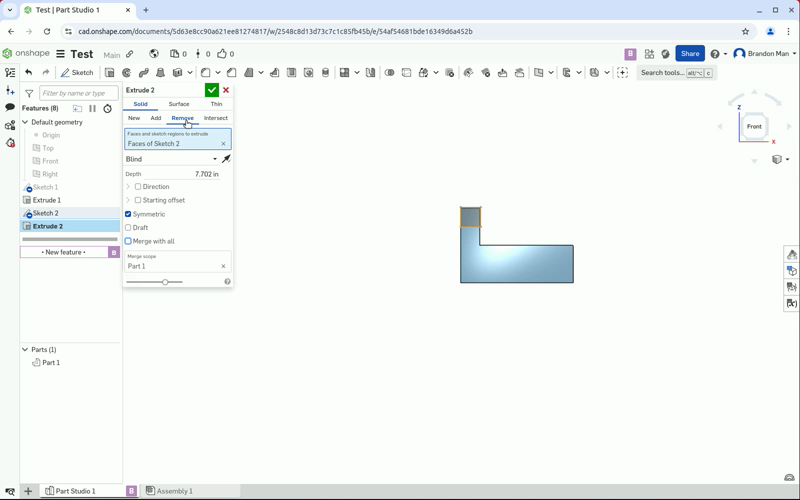
key(space)
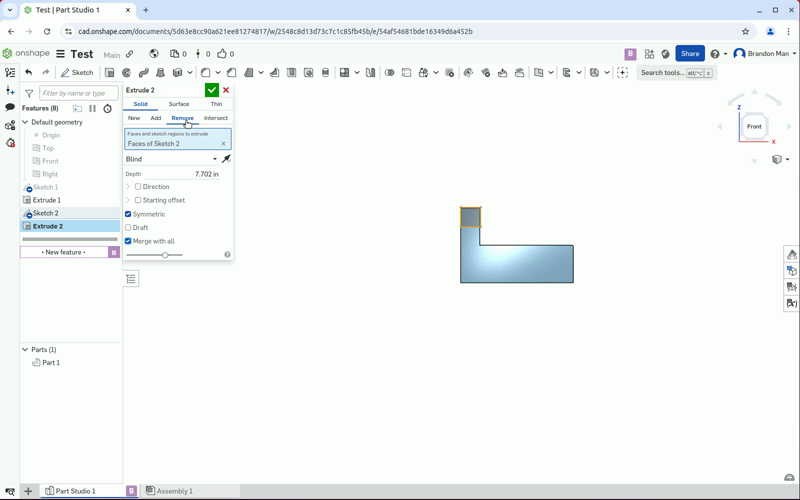
key(enter)
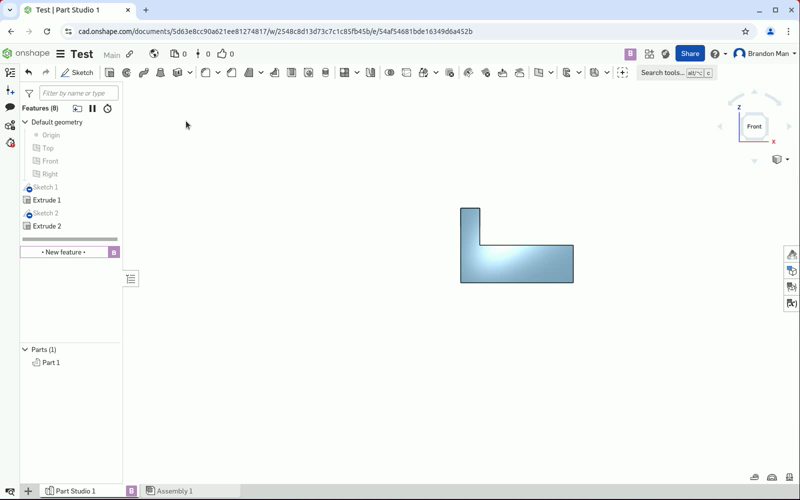
key(shift+h)
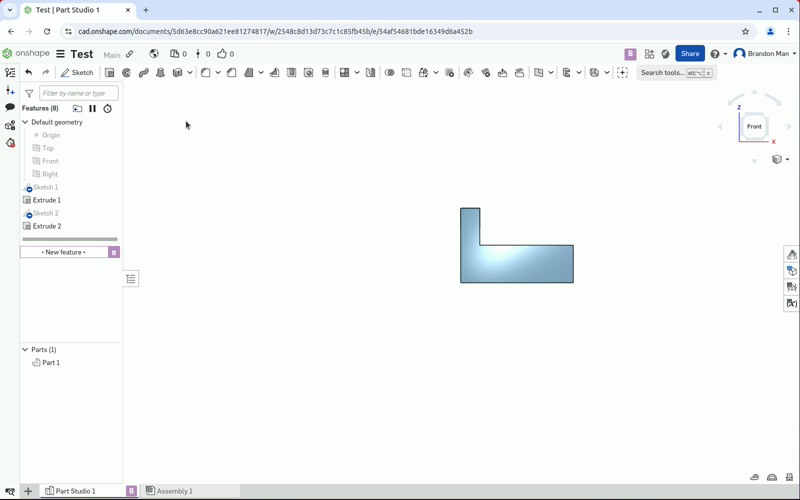
key(shift+h)
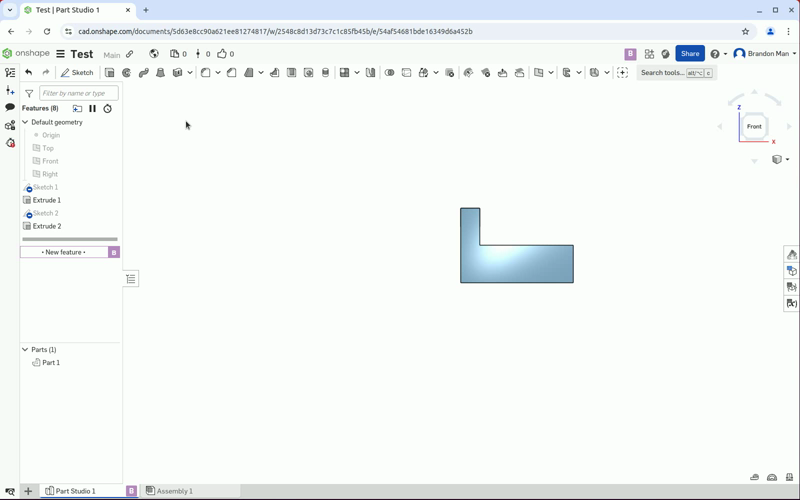
mouse_move(73, 189)
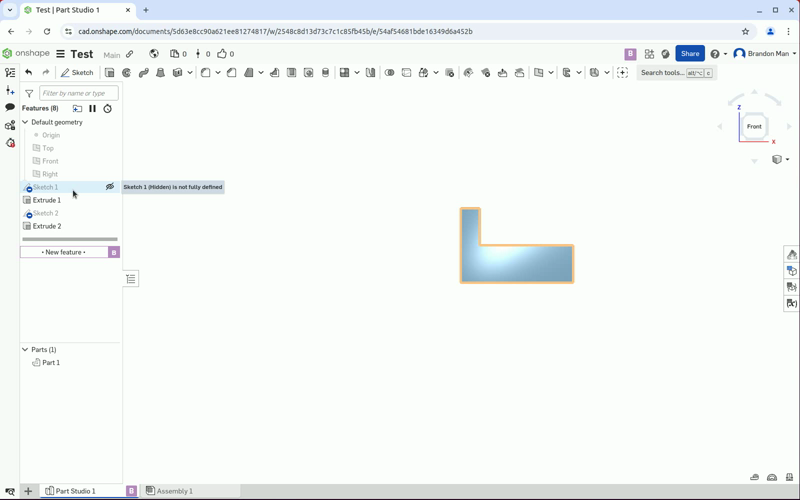
click(73, 189)
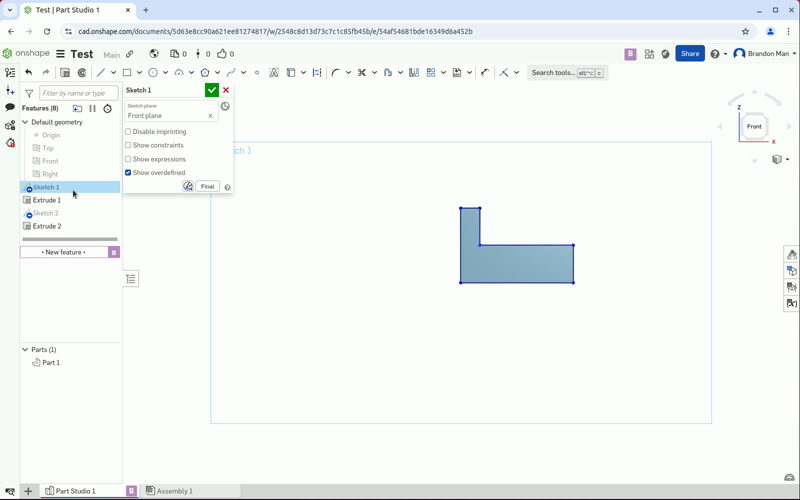
mouse_move(229, 92)
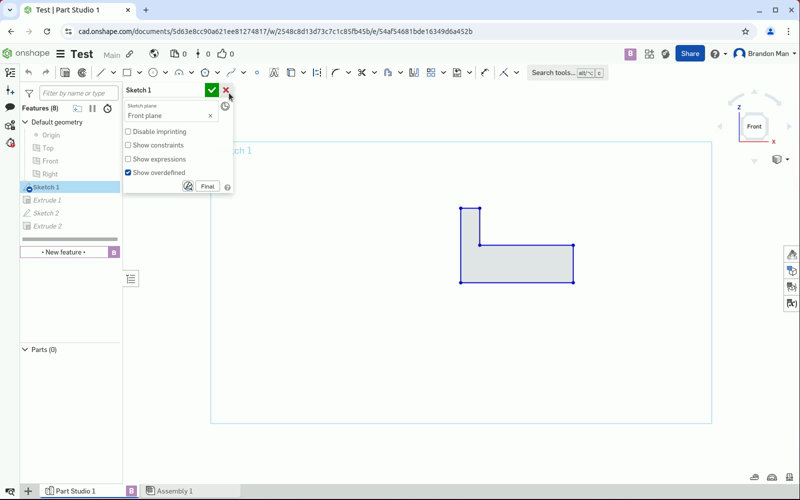
click(229, 92)
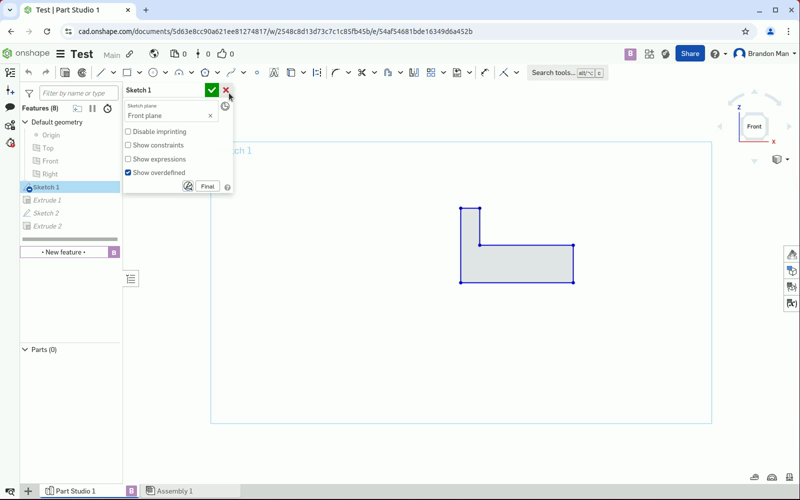
key(shift+s)
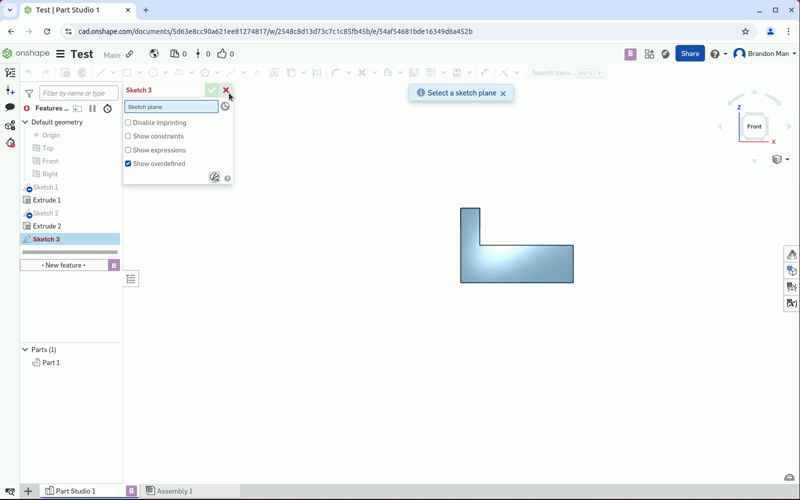
mouse_move(73, 163)
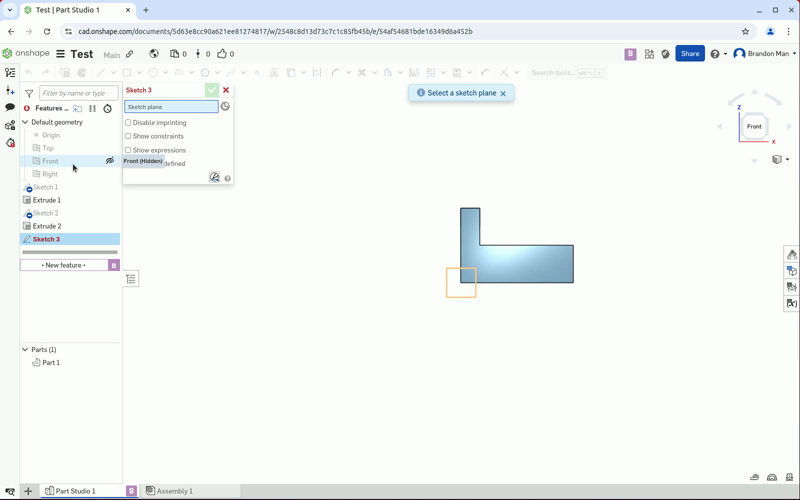
click(73, 163)
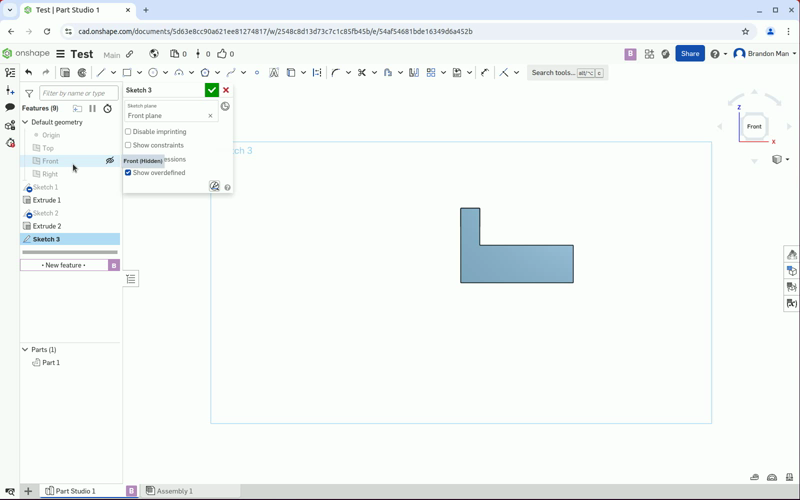
mouse_move(73, 352)
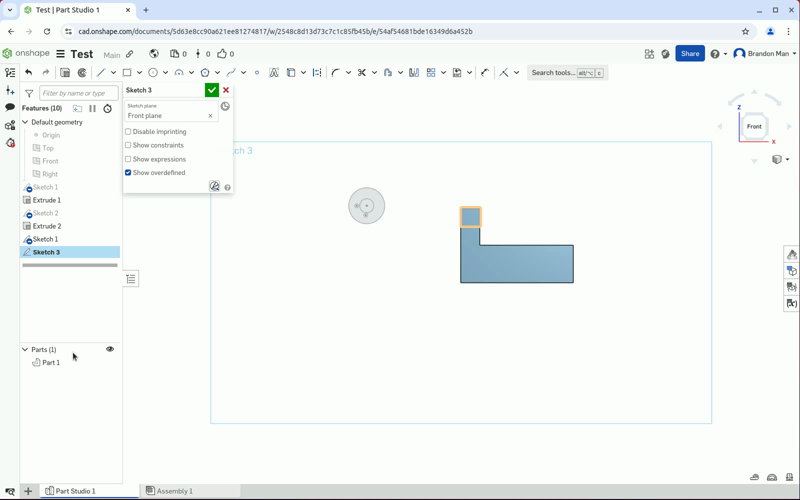
key(y)
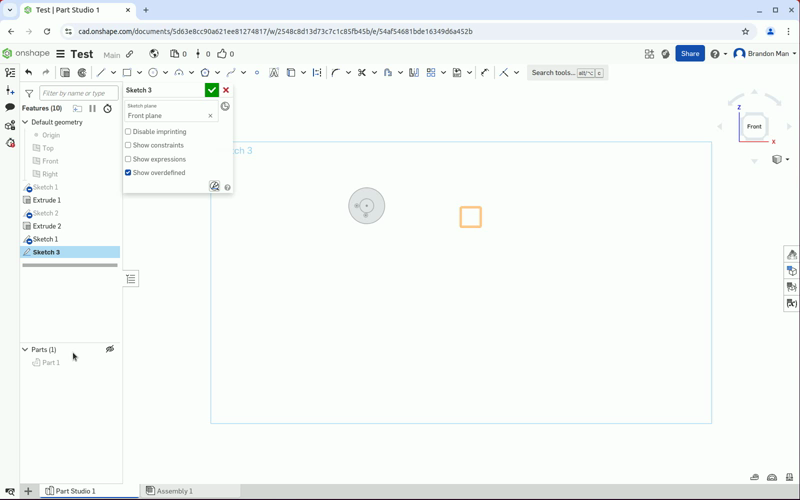
key(l)
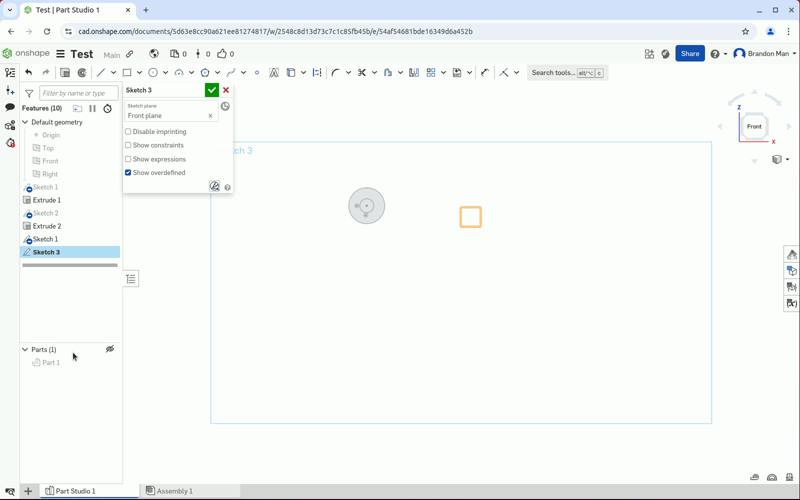
key_down(shift)
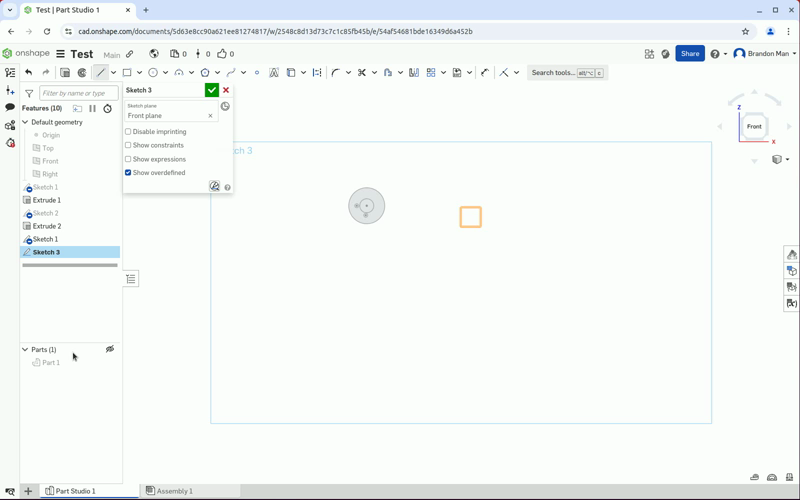
mouse_move(535, 282)
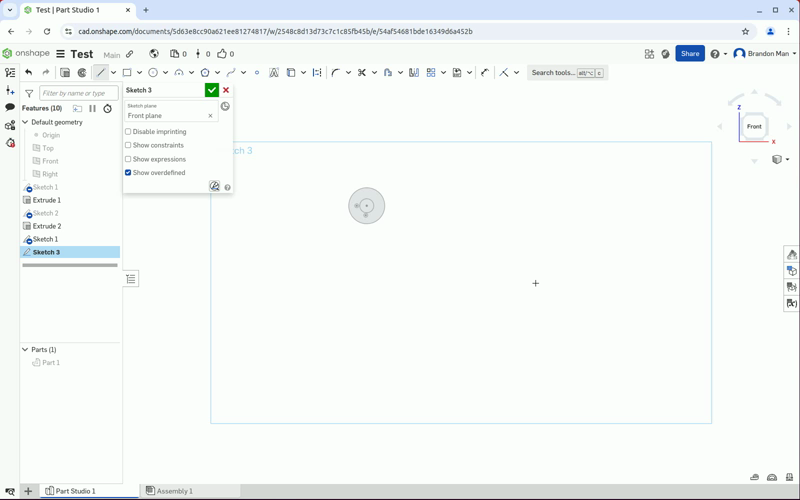
click(535, 282)
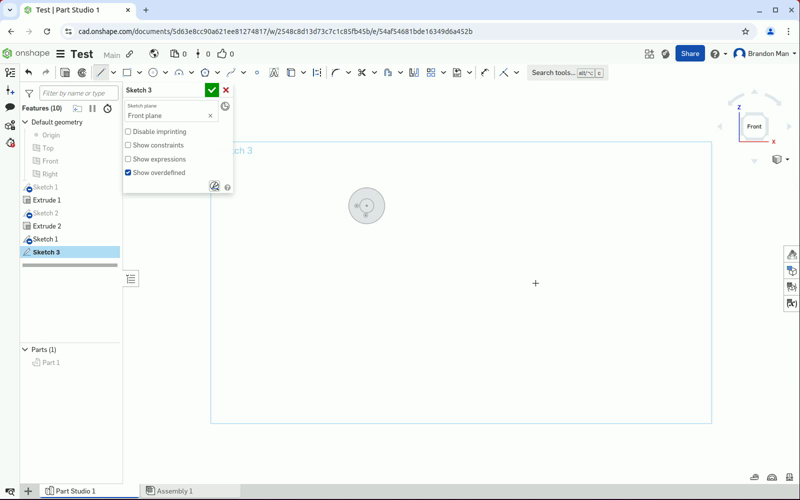
key_up(shift)
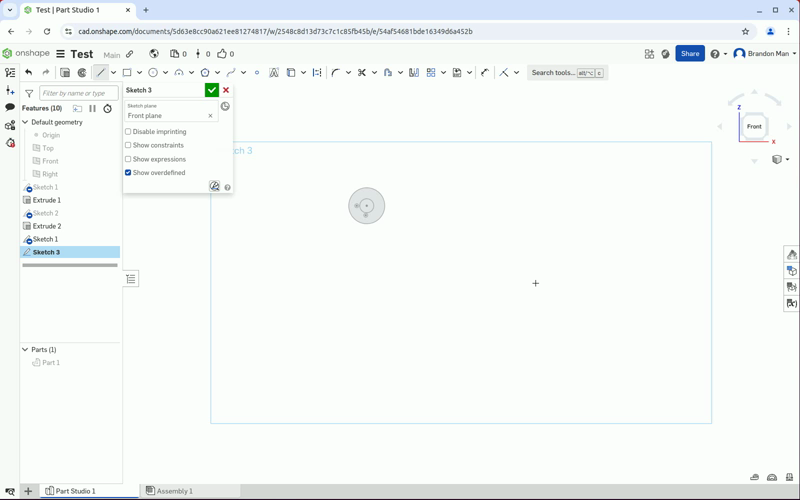
key_down(shift)
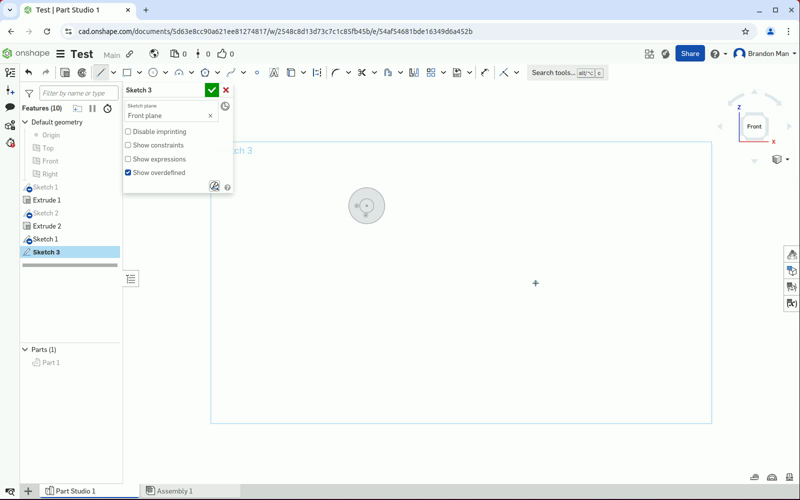
mouse_move(565, 282)
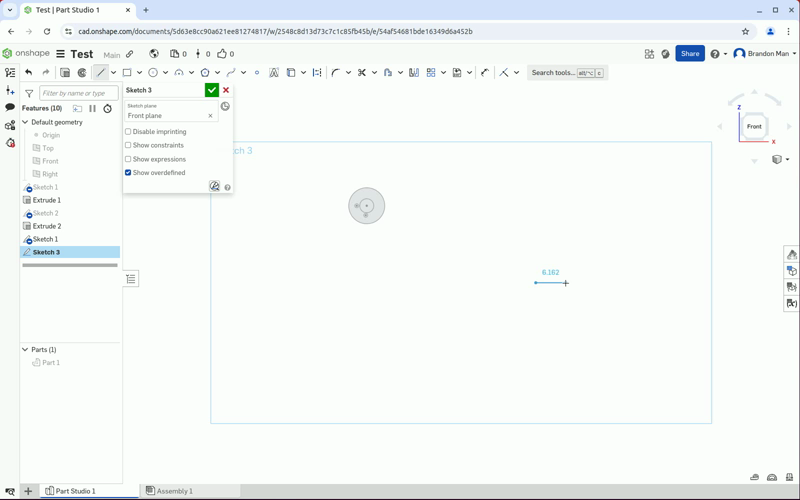
mouse_move(574, 282)
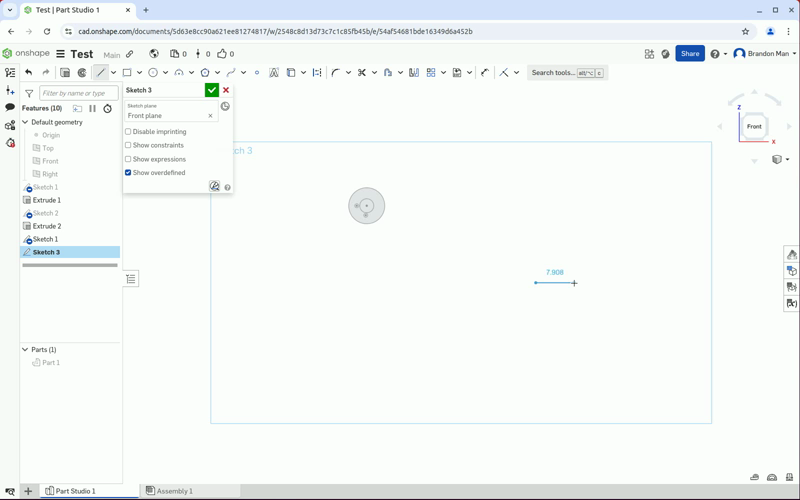
click(574, 282)
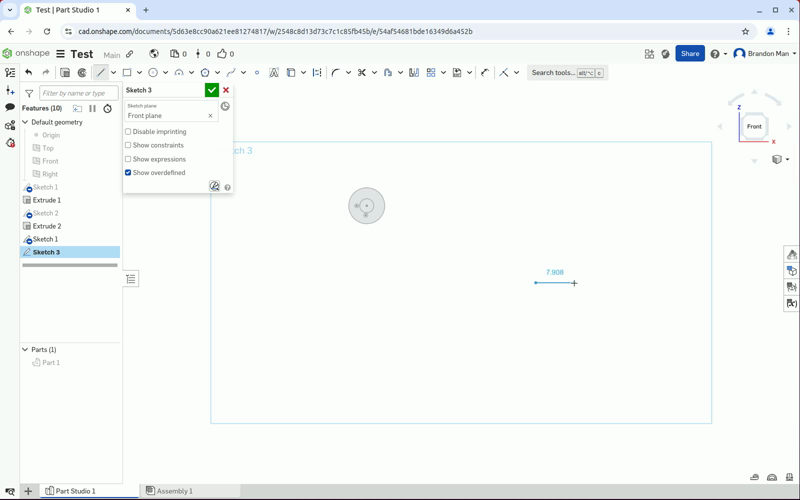
key_up(shift)
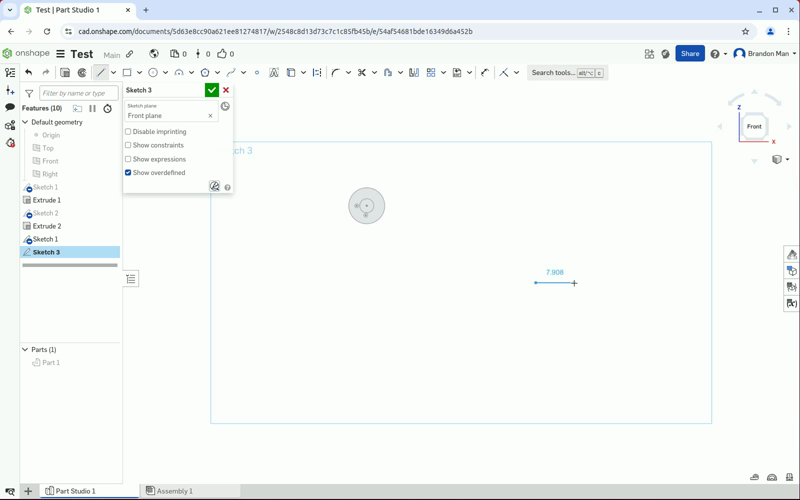
key_down(shift)
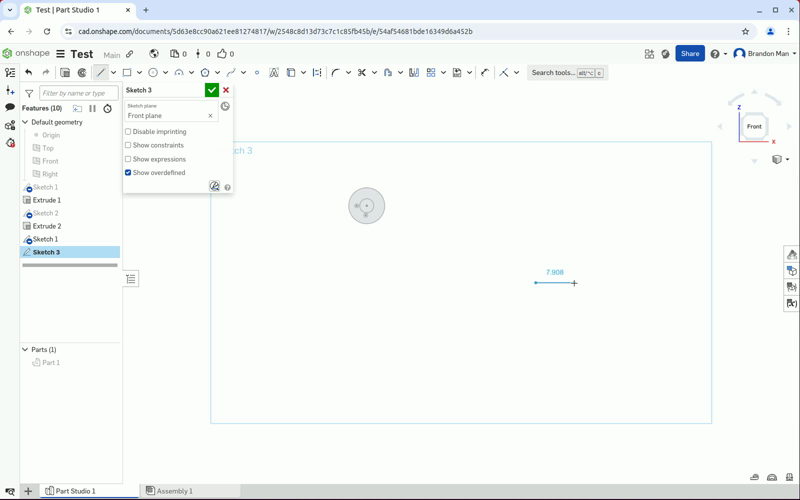
mouse_move(589, 282)
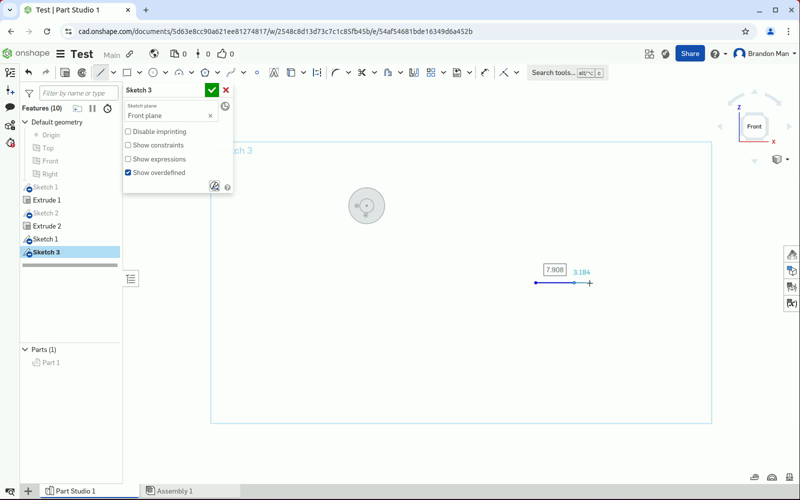
mouse_move(574, 244)
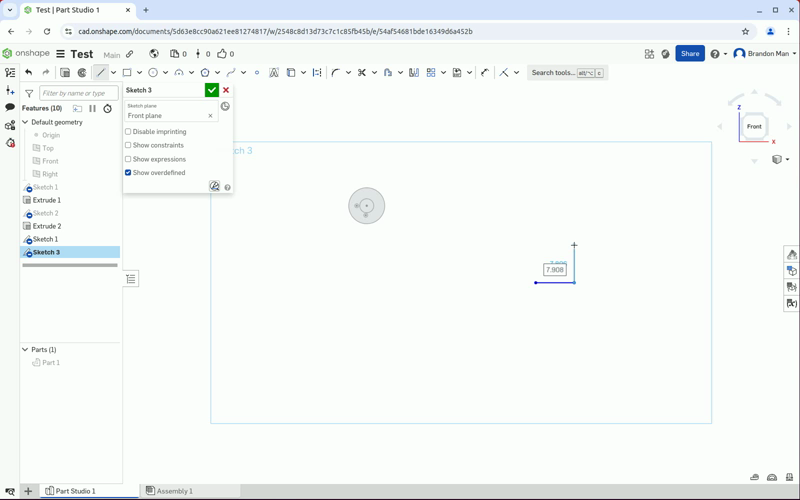
click(574, 244)
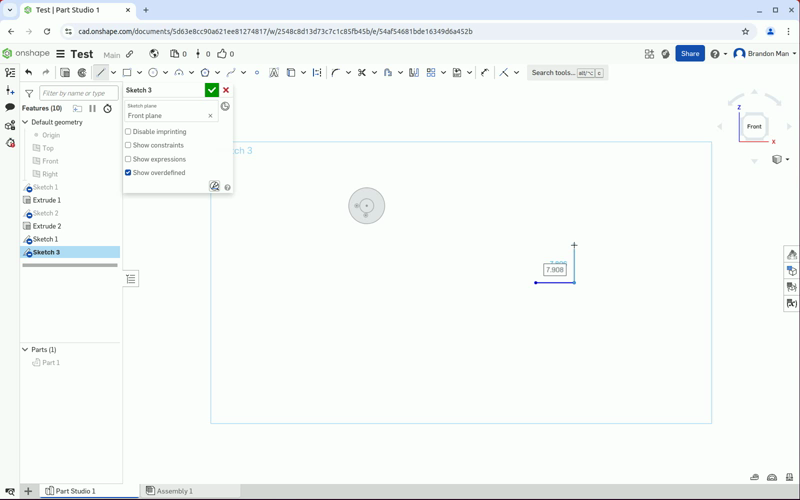
key_up(shift)
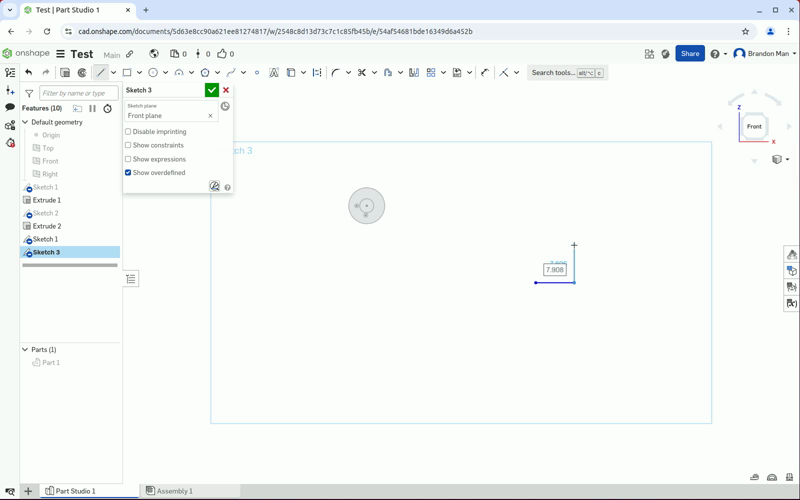
key_down(shift)
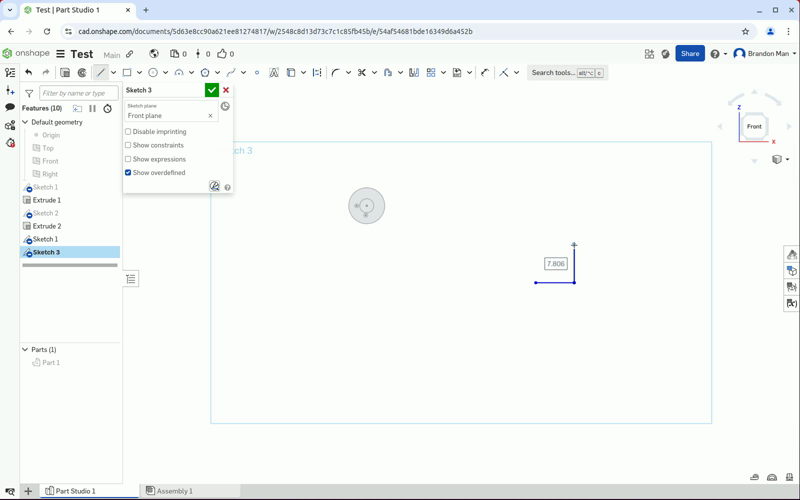
mouse_move(589, 244)
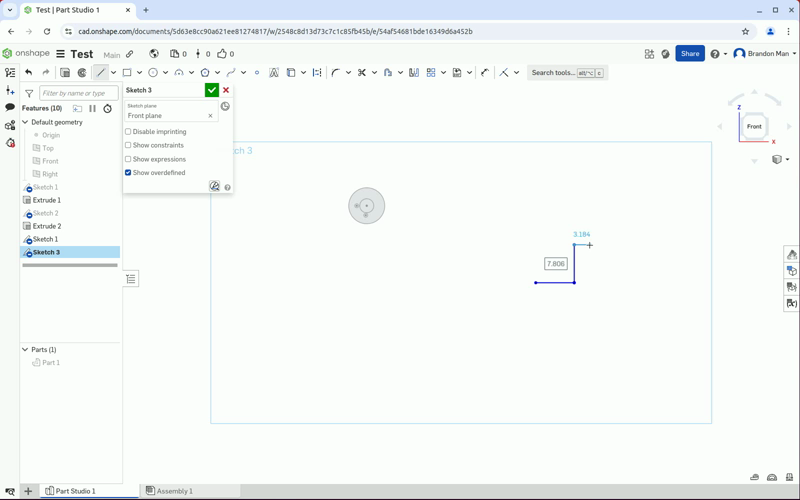
mouse_move(535, 244)
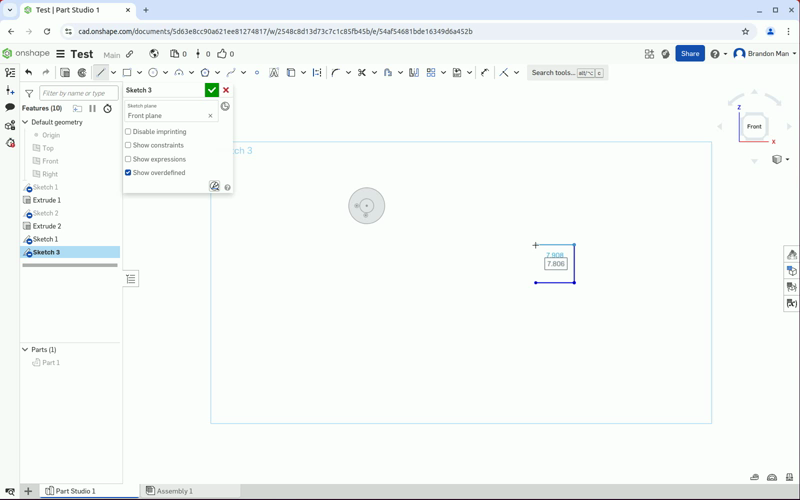
click(535, 244)
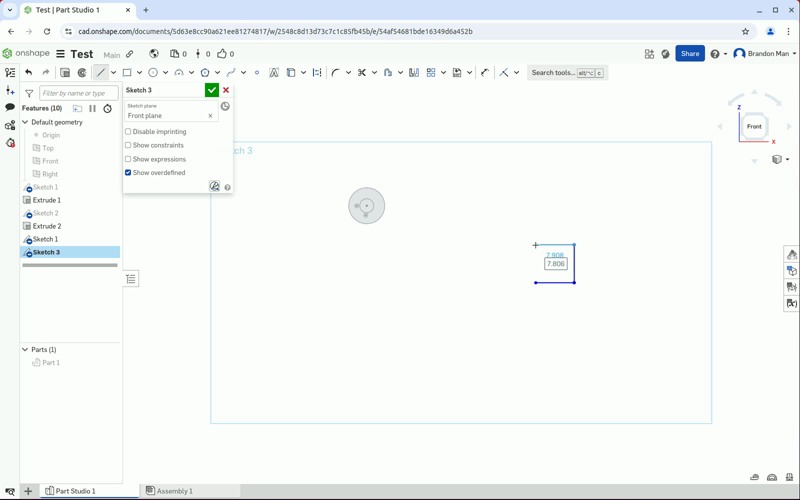
key_up(shift)
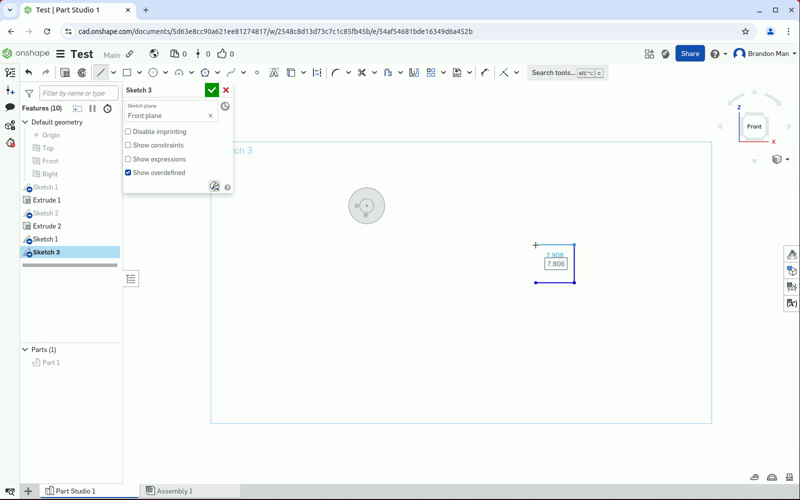
mouse_move(565, 244)
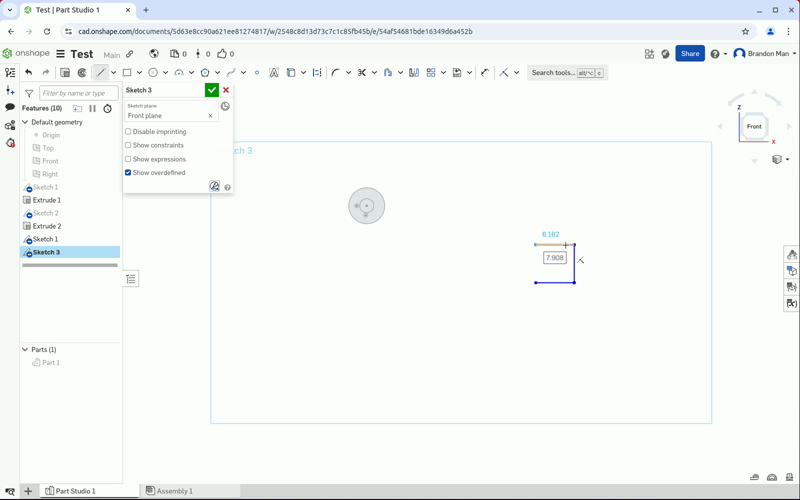
key_down(shift)
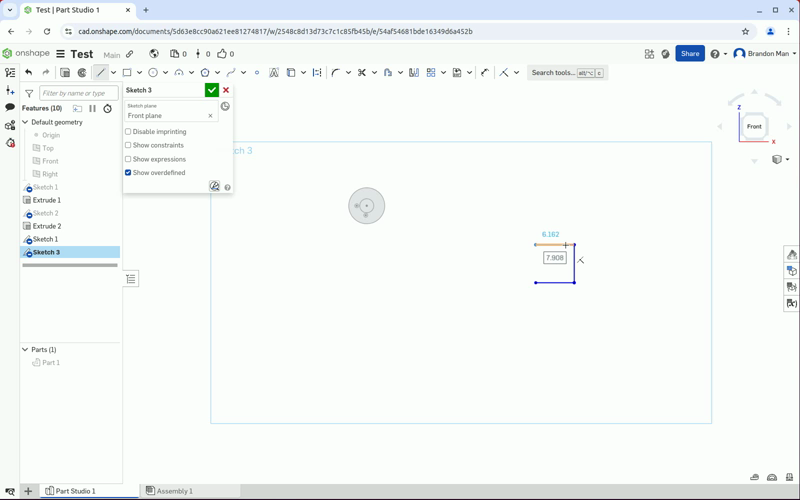
mouse_move(535, 282)
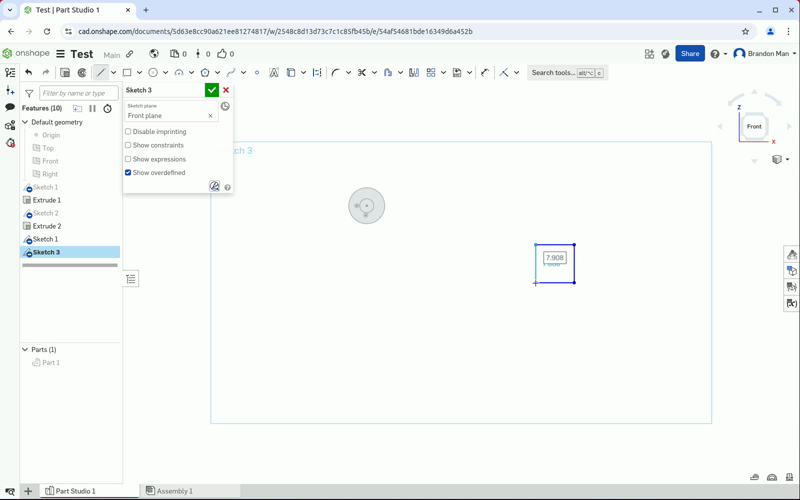
key_up(shift)
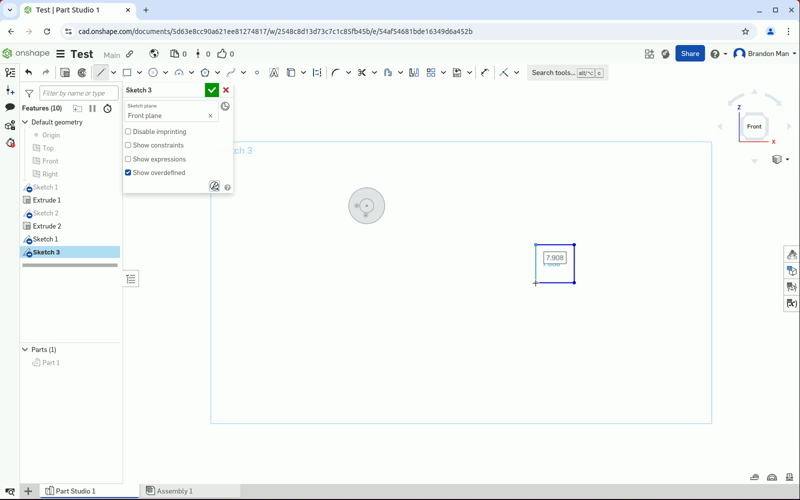
click(535, 282)
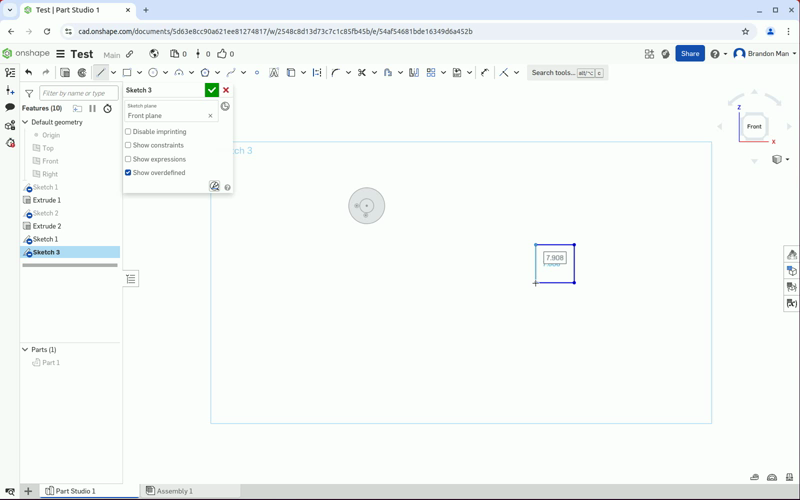
key(esc)
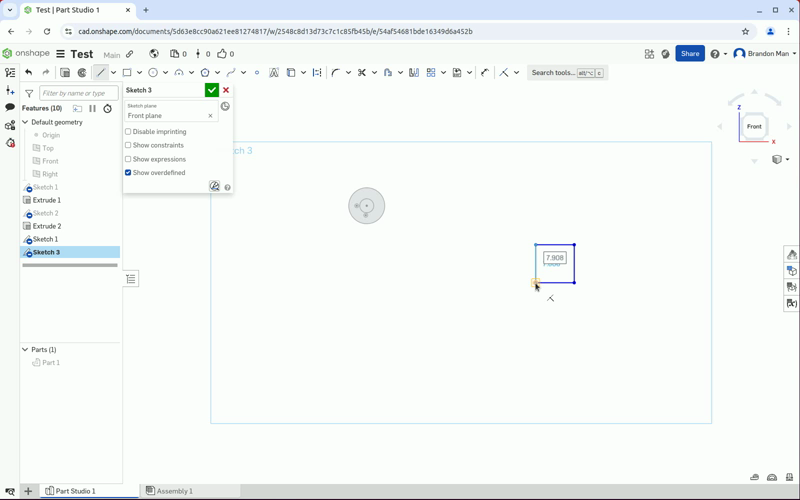
mouse_move(544, 253)
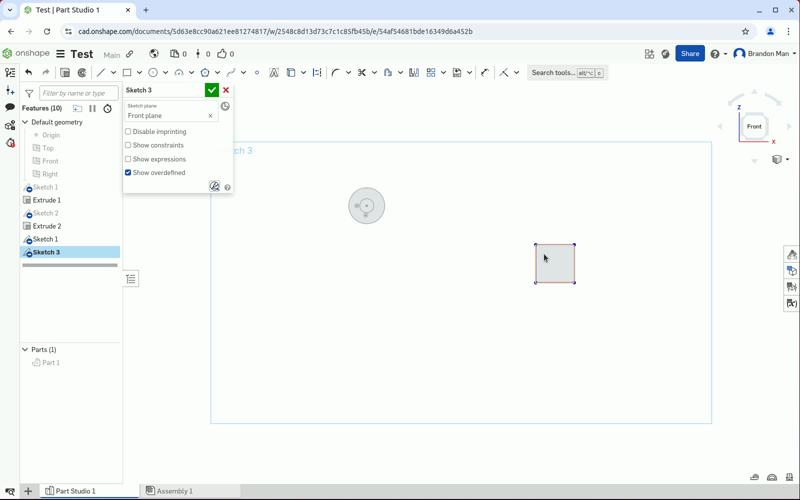
scroll(6)
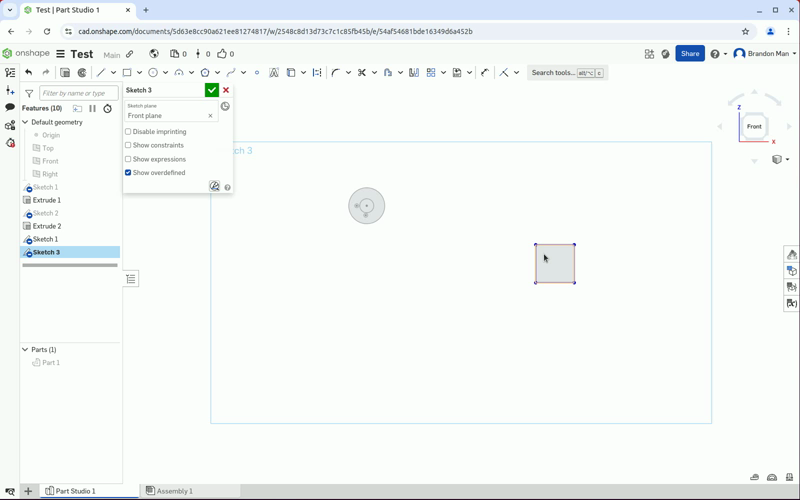
scroll(6)
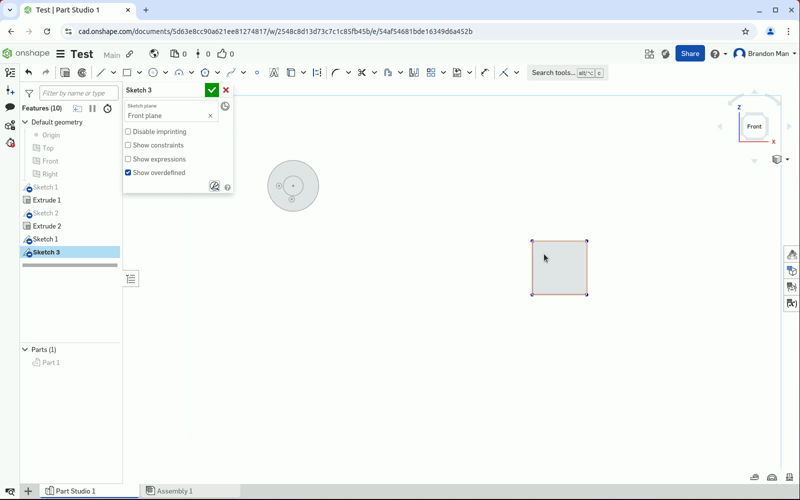
scroll(6)
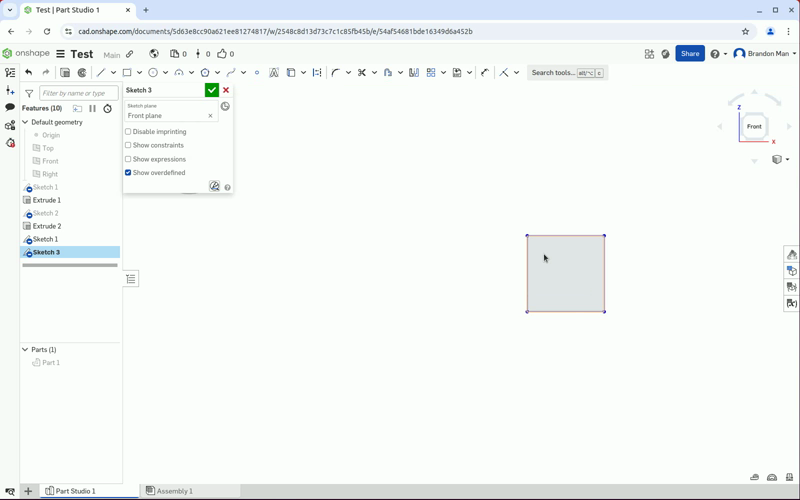
scroll(6)
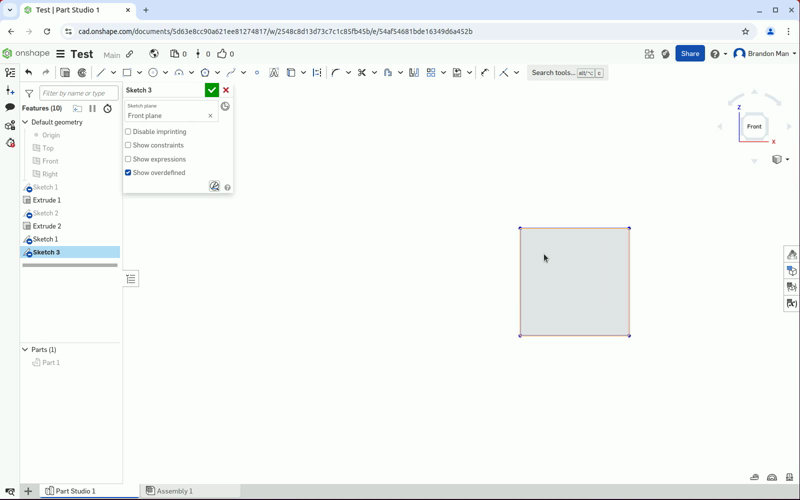
scroll(6)
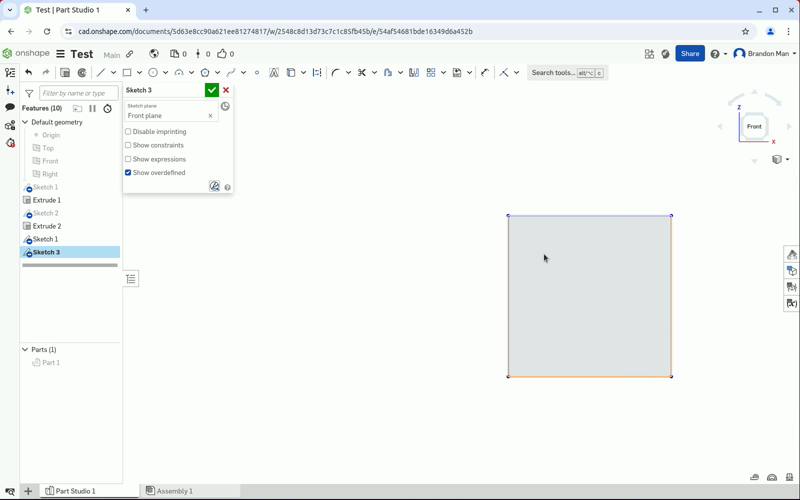
scroll(6)
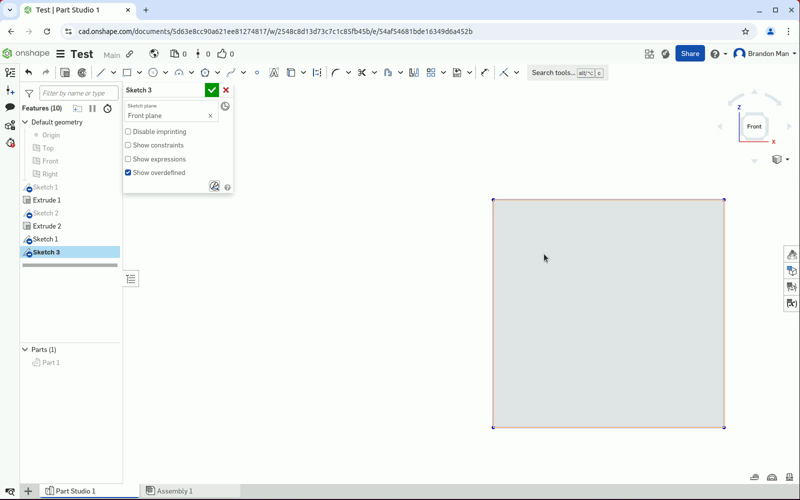
scroll(6)
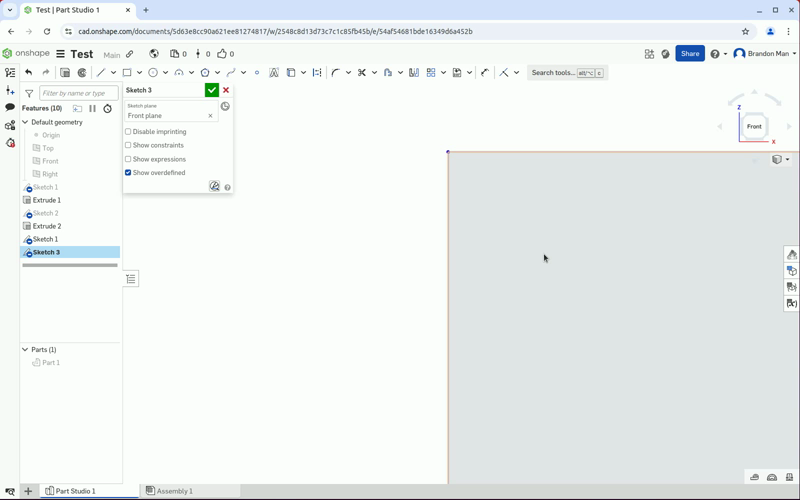
click(544, 253)
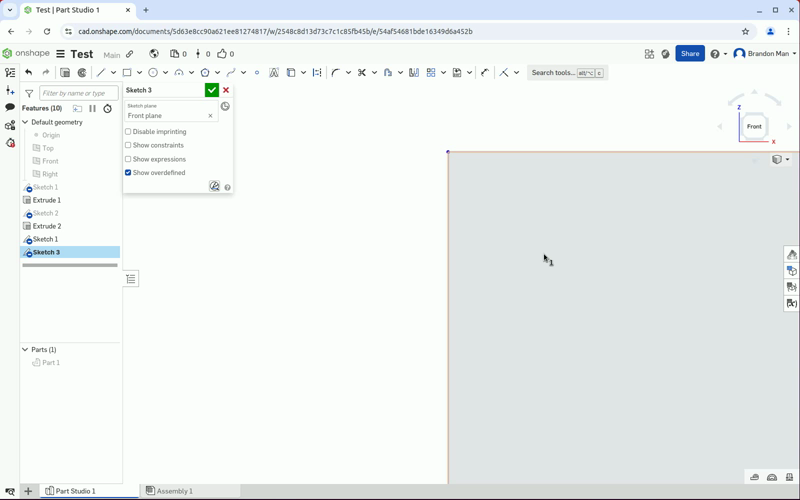
scroll(-6)
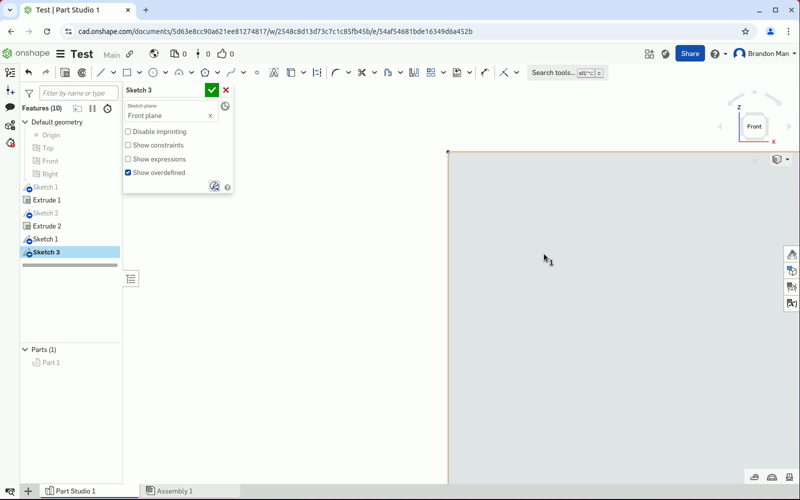
scroll(-6)
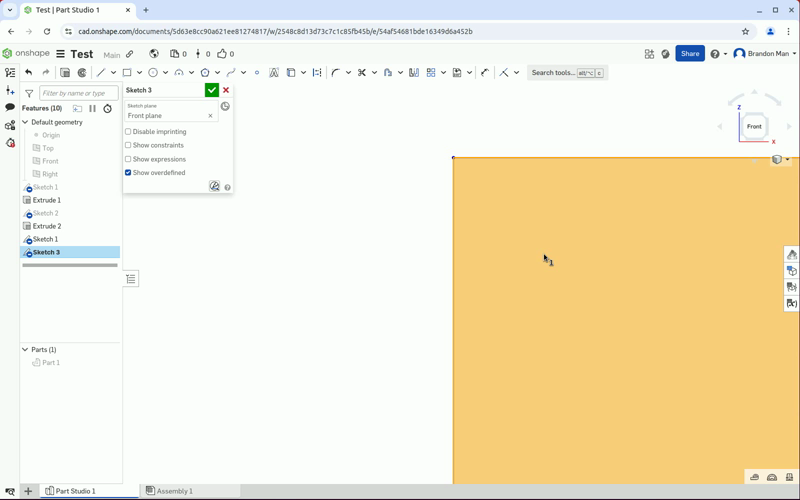
scroll(-6)
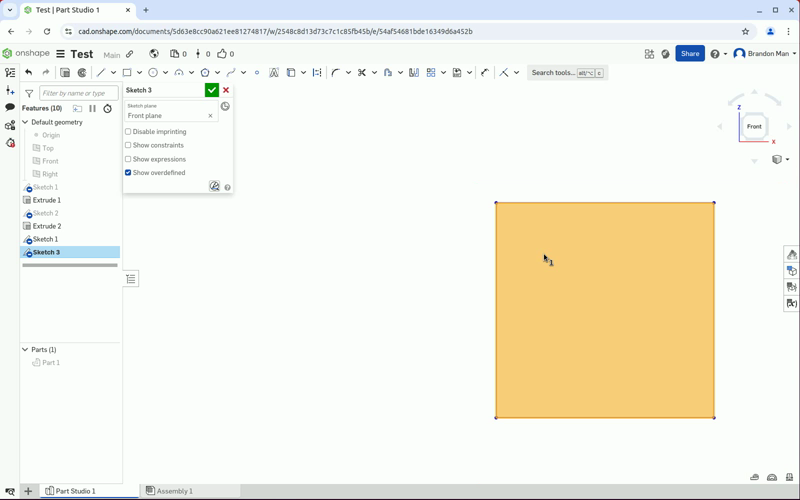
scroll(-6)
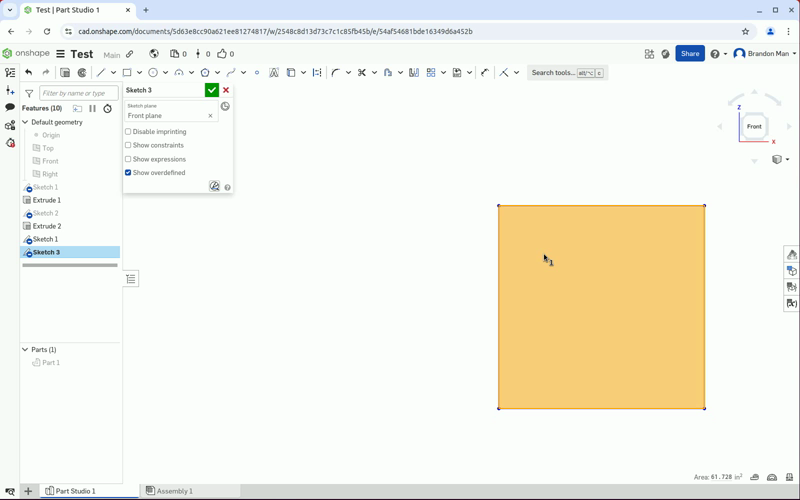
scroll(-6)
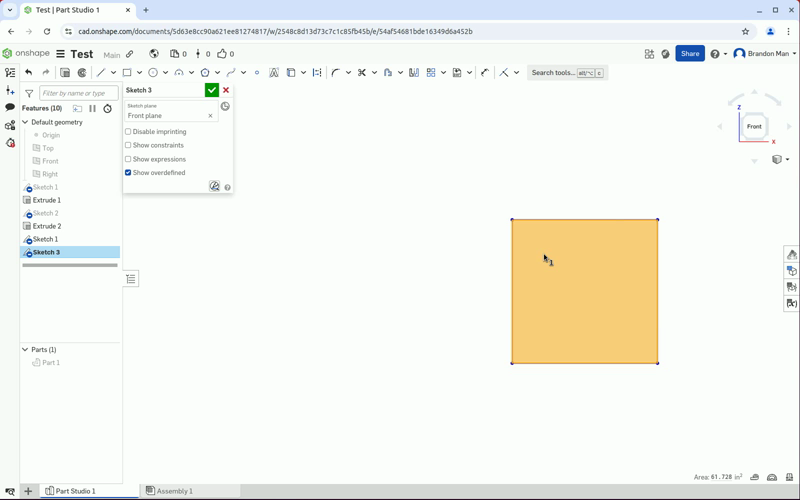
scroll(-6)
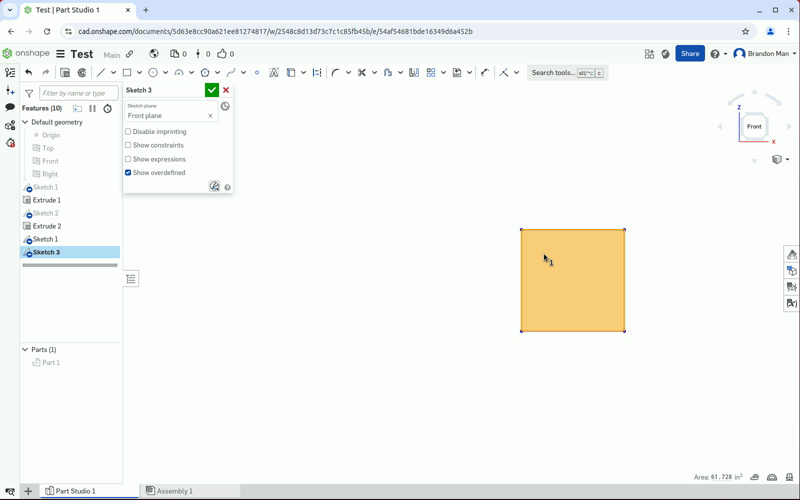
scroll(-6)
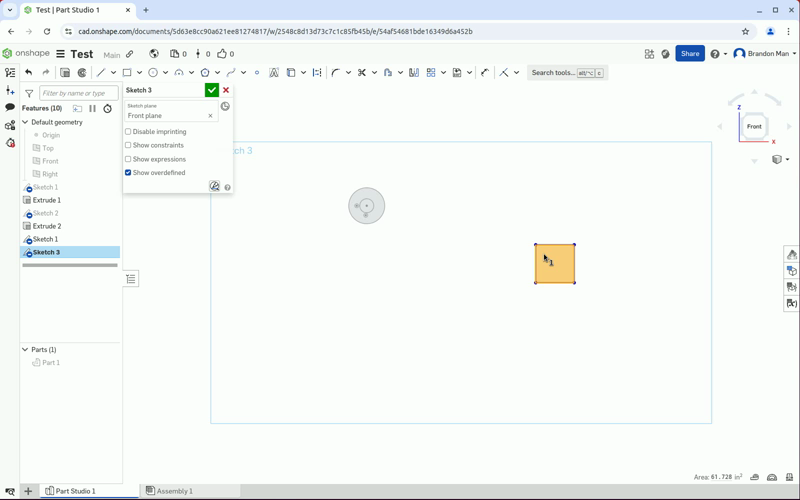
mouse_move(73, 352)
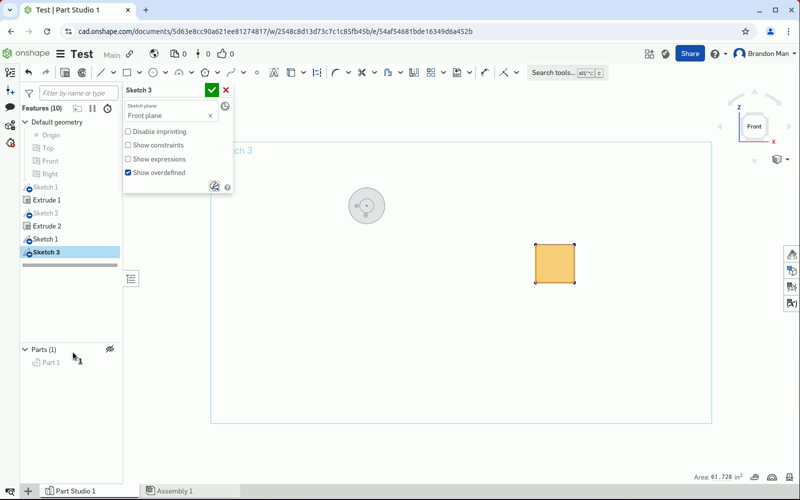
key(shift+y)
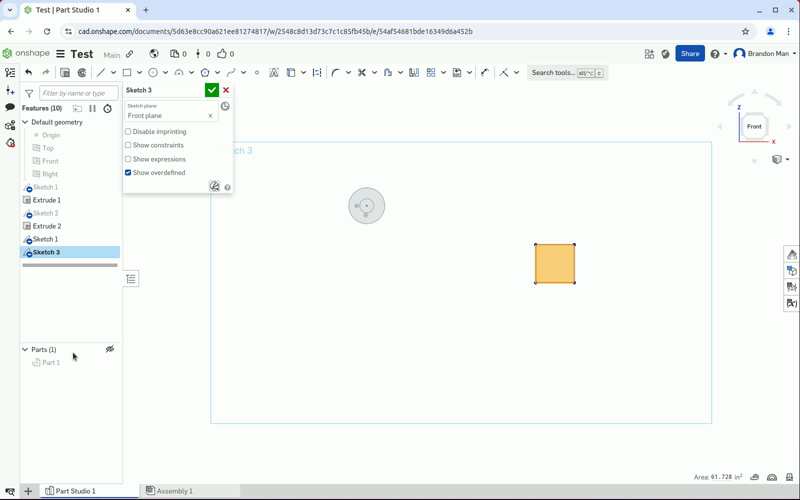
key(shift+e)
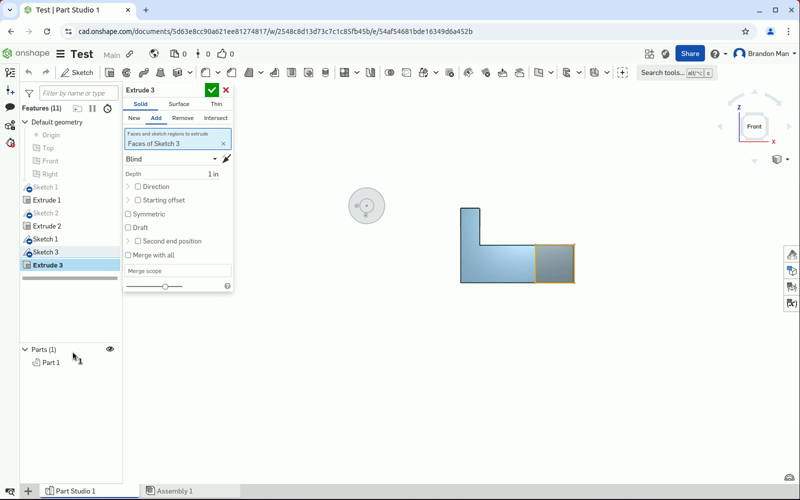
mouse_move(143, 106)
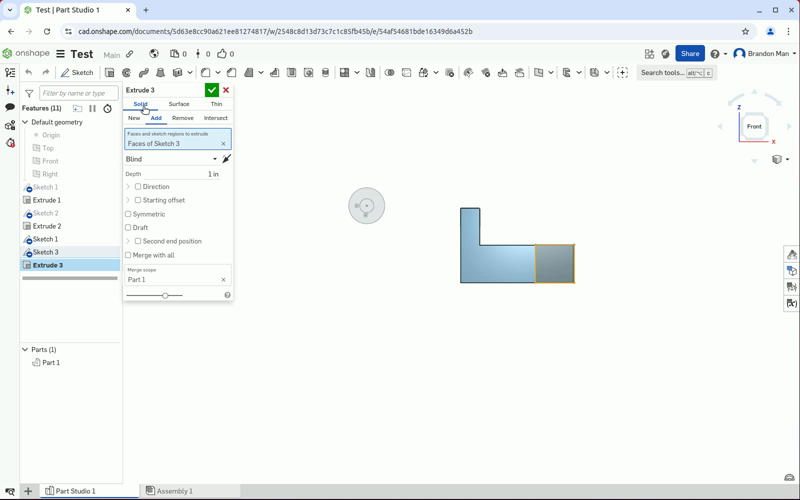
click(143, 106)
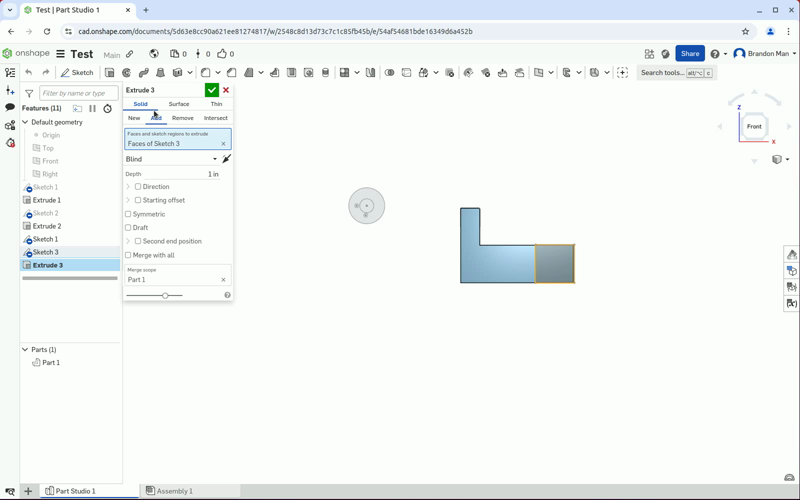
mouse_move(186, 120)
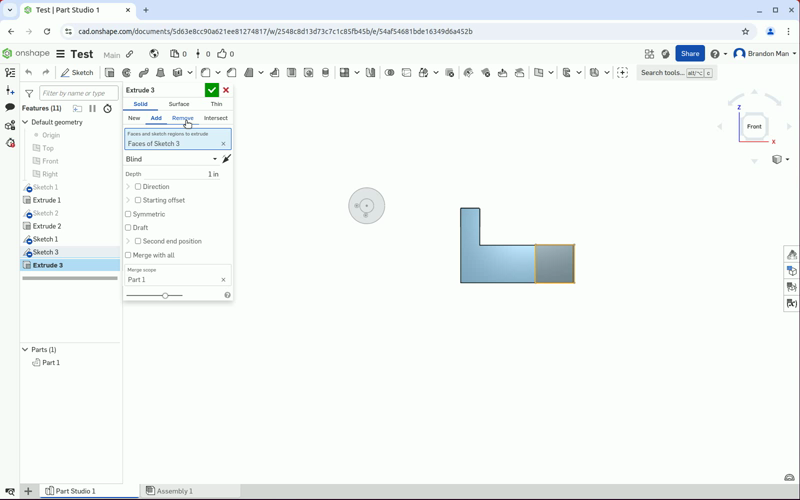
click(186, 120)
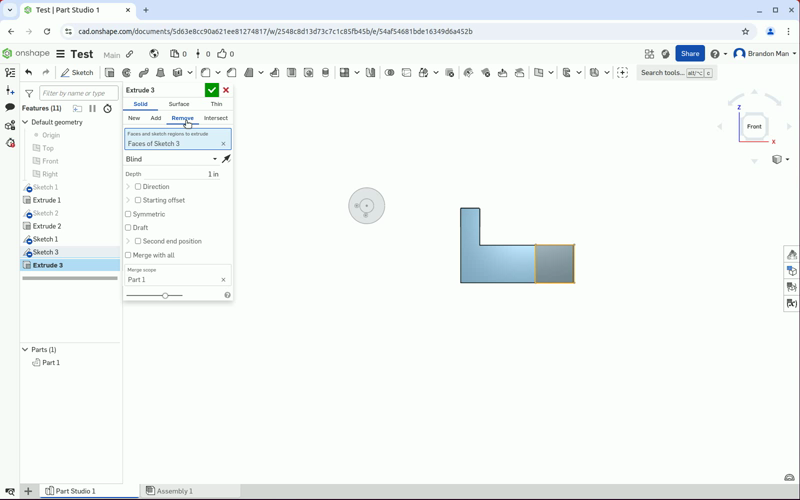
key(tab, 4)
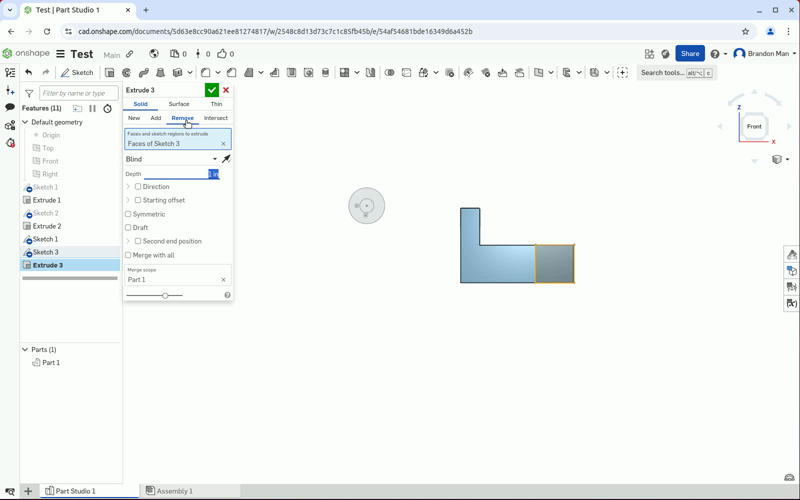
text(-7.702)
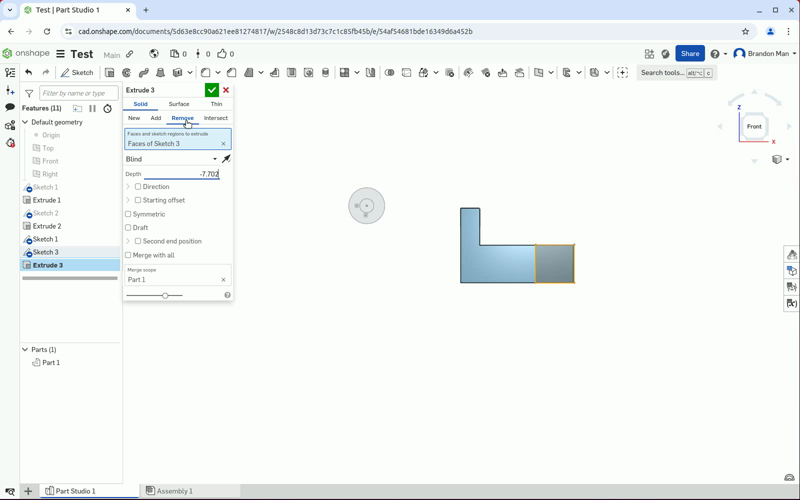
key(tab, 3)
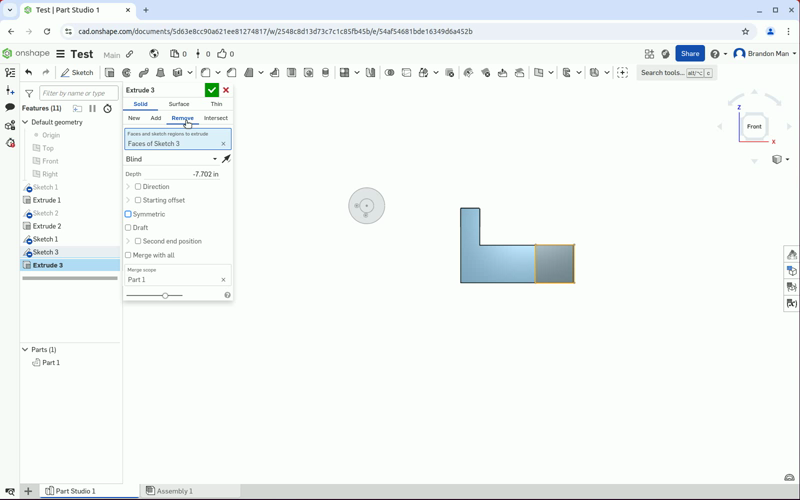
key(space)
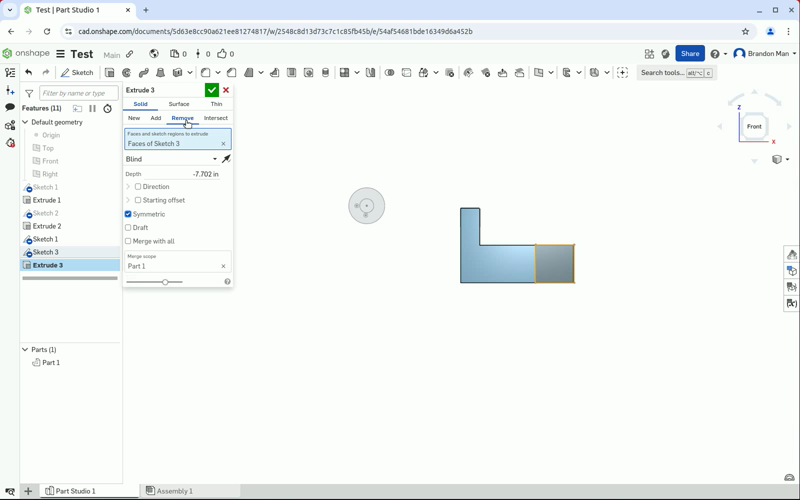
key(tab, 2)
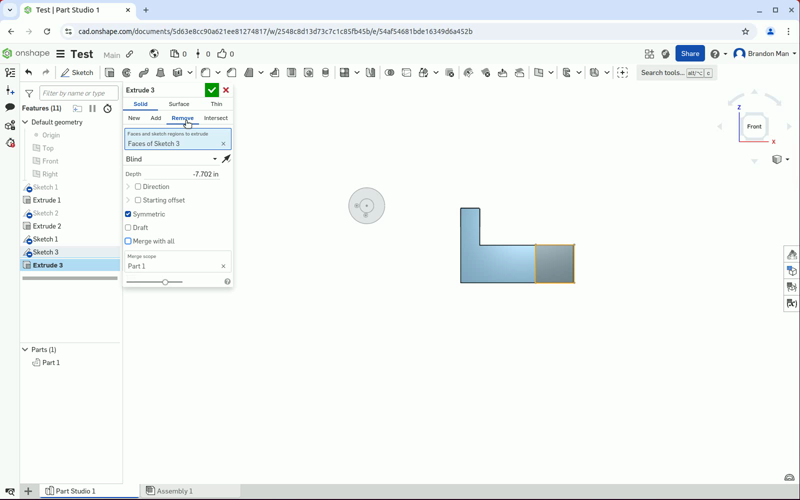
key(space)
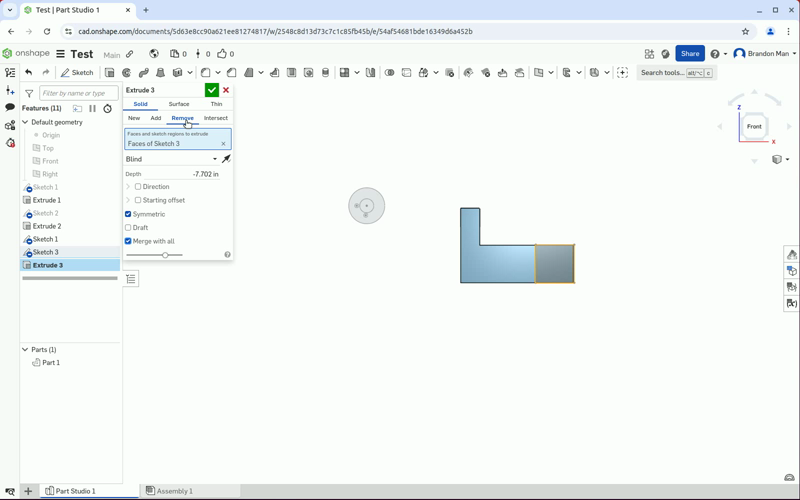
key(enter)
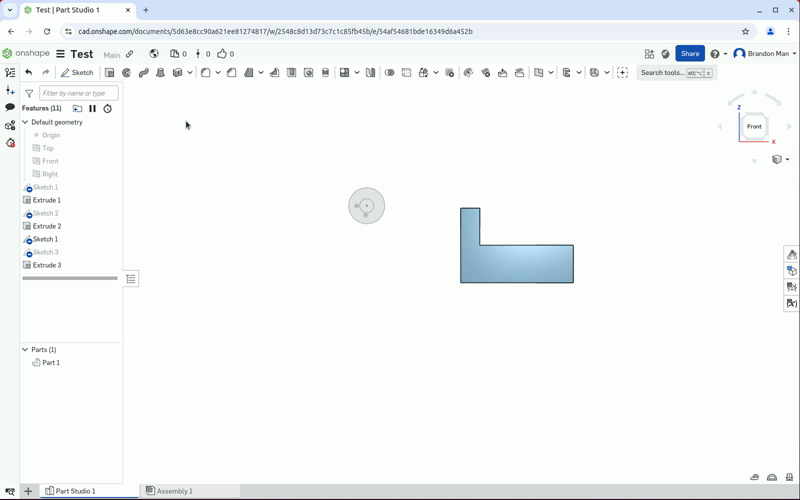
key(shift+h)
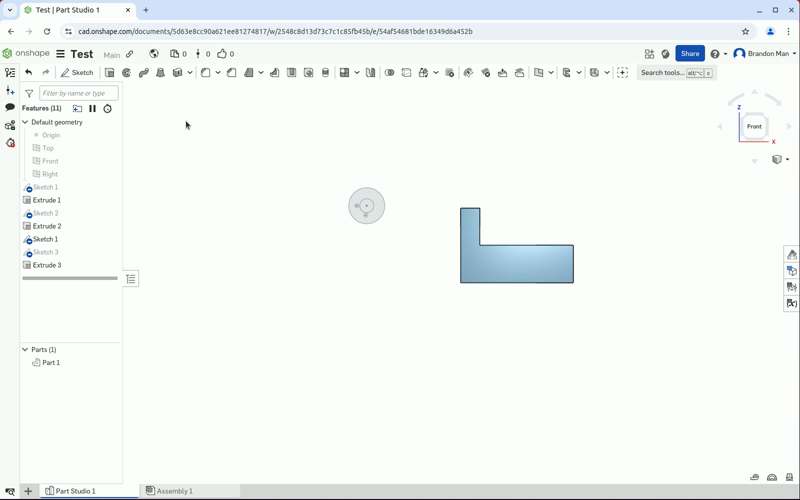
key(shift+h)
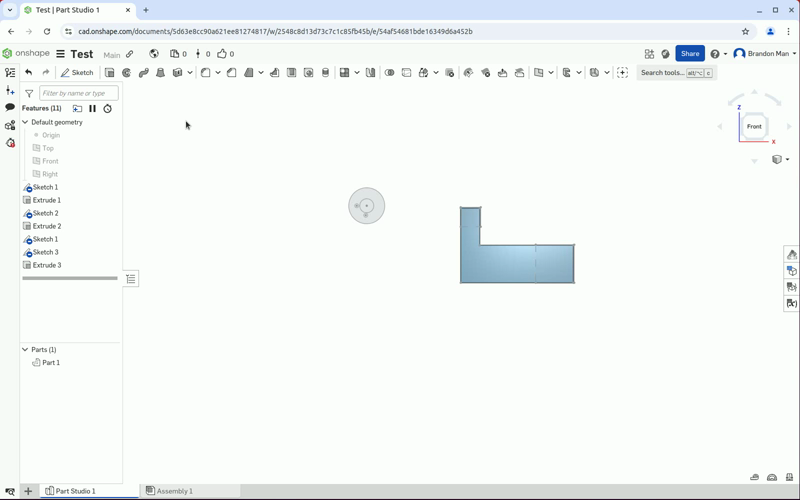
key(shift+7)
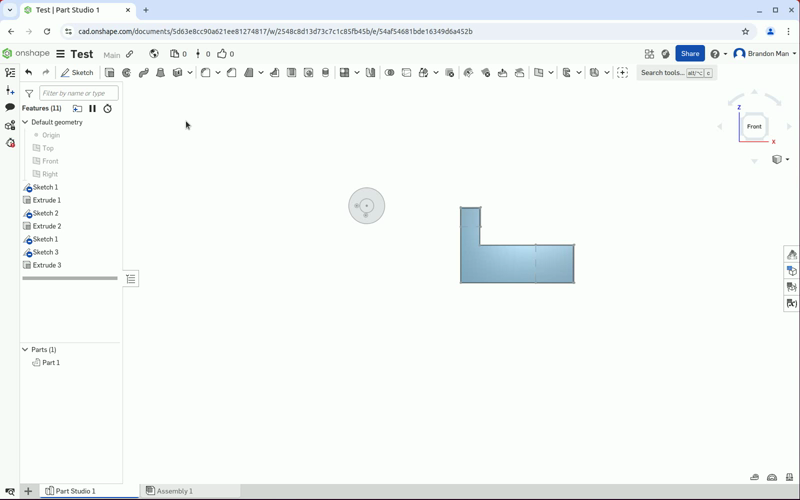
key(left, 2)
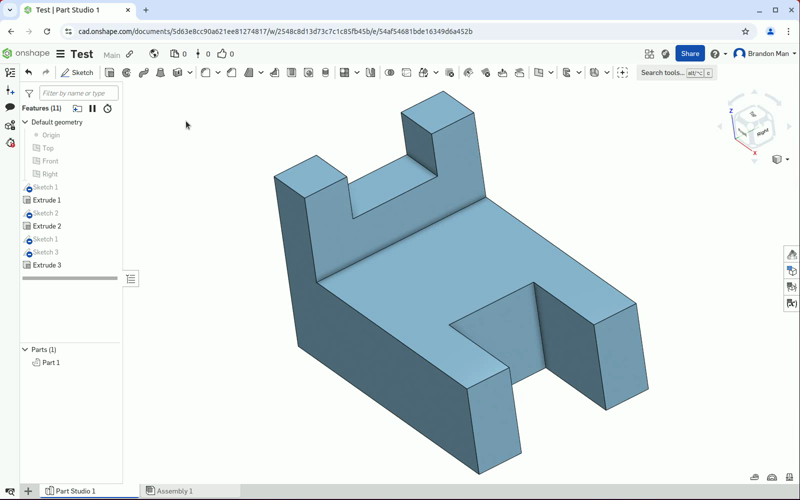
key(down, 2)
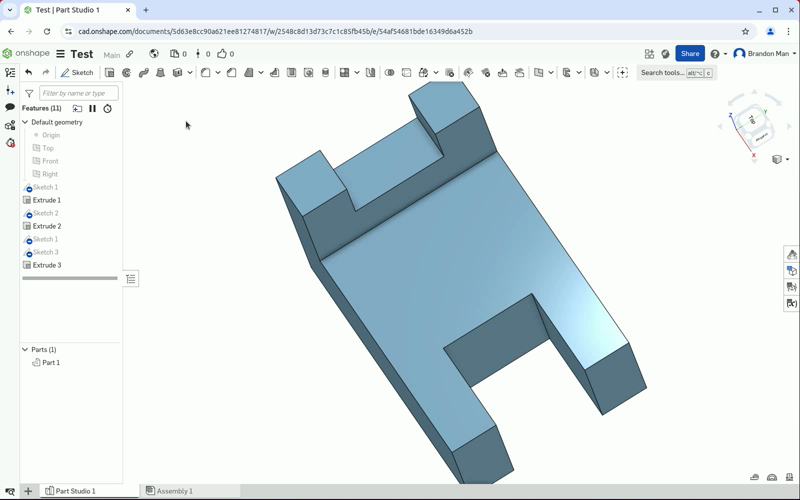
key(up, 2)
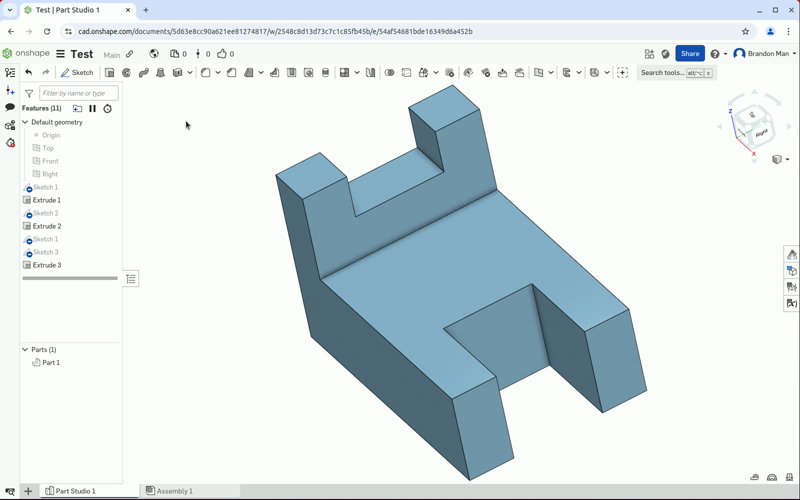
key(right, 2)
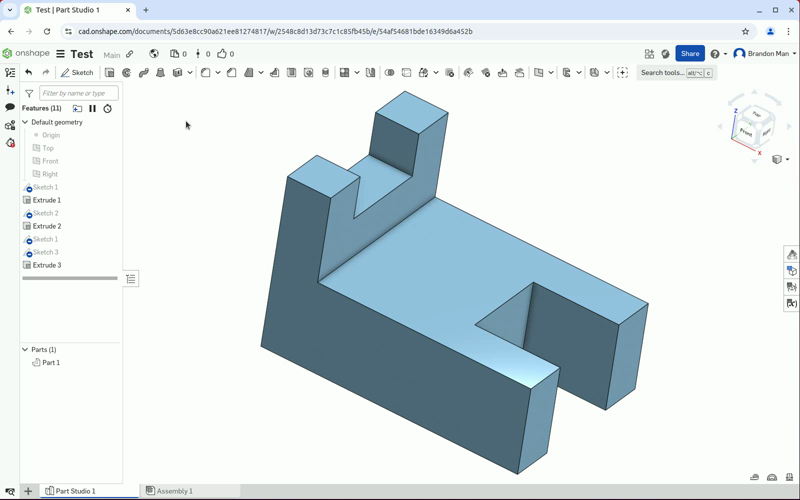
mouse_move(73, 189)
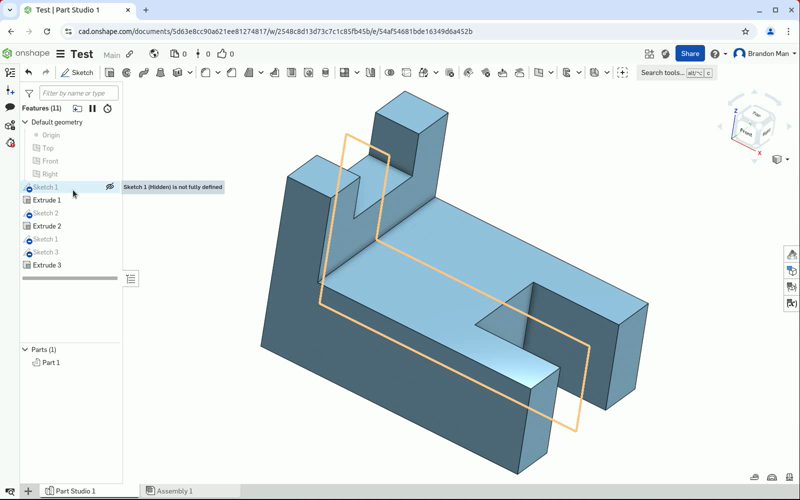
click(73, 189)